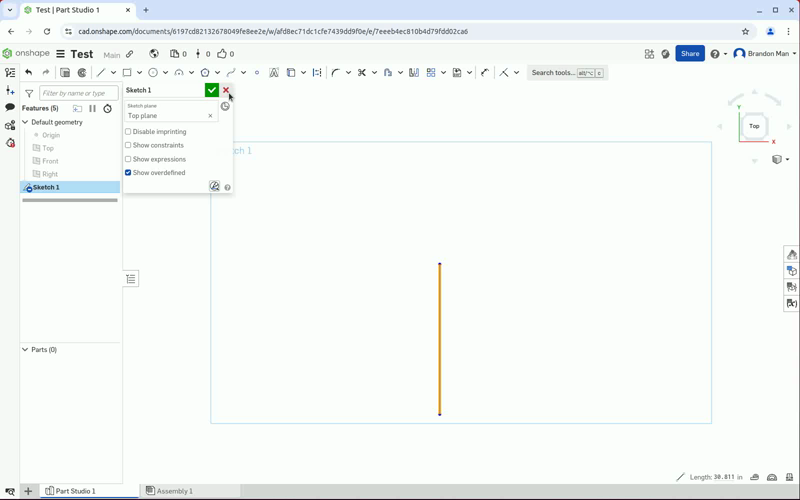
key(shift+h)
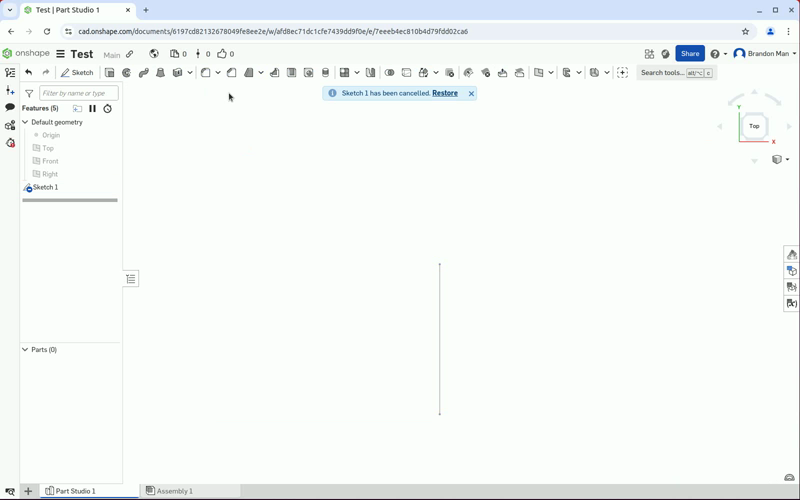
key(shift+s)
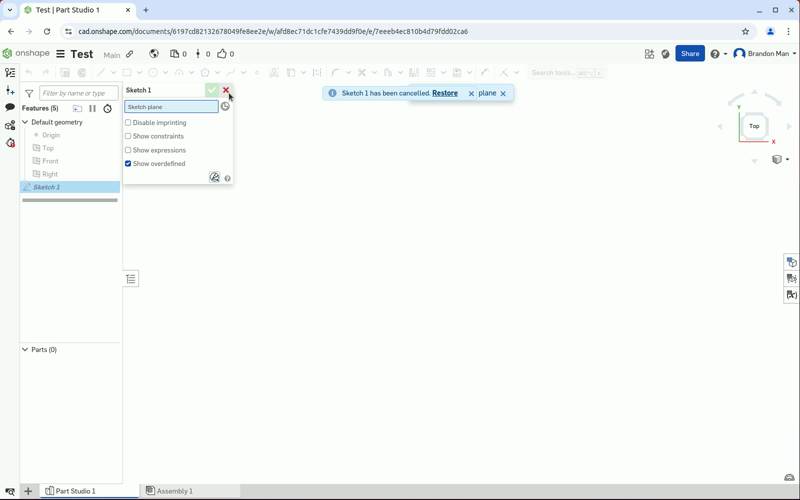
mouse_move(73, 150)
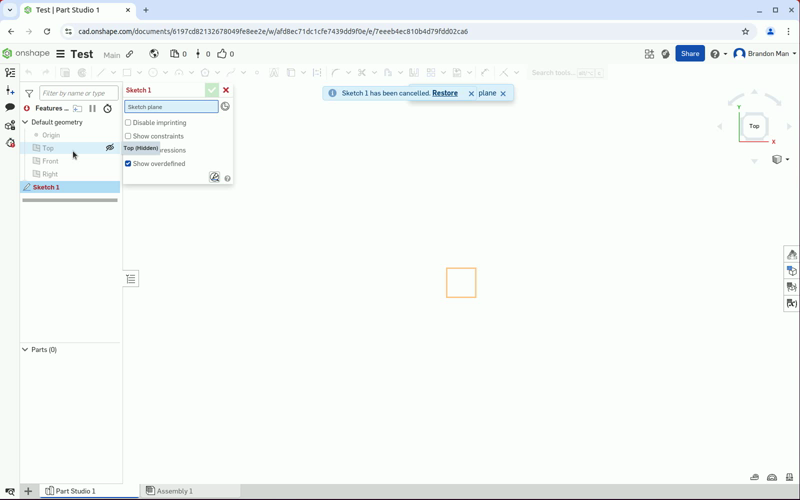
click(73, 150)
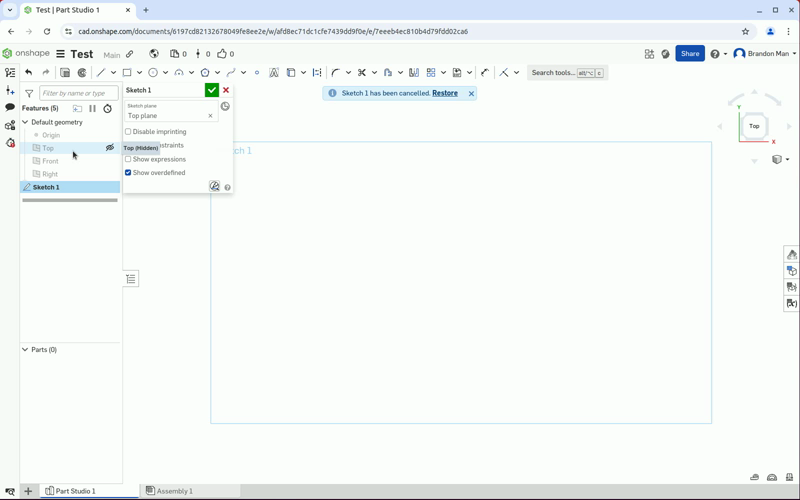
mouse_move(73, 352)
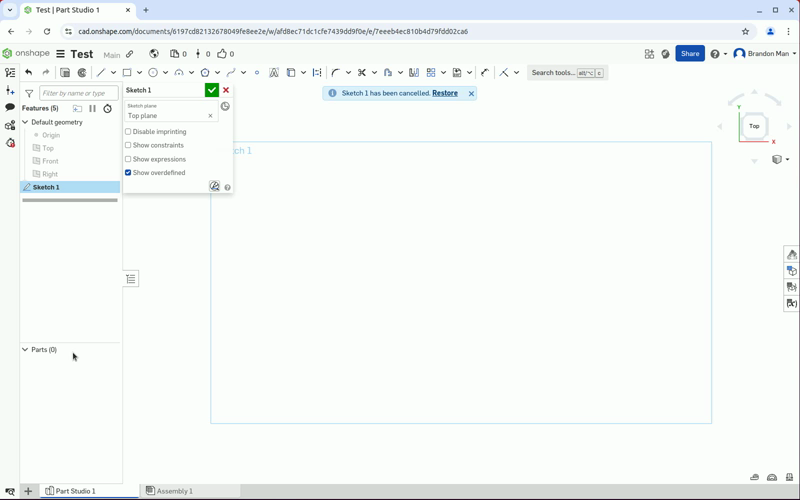
key(y)
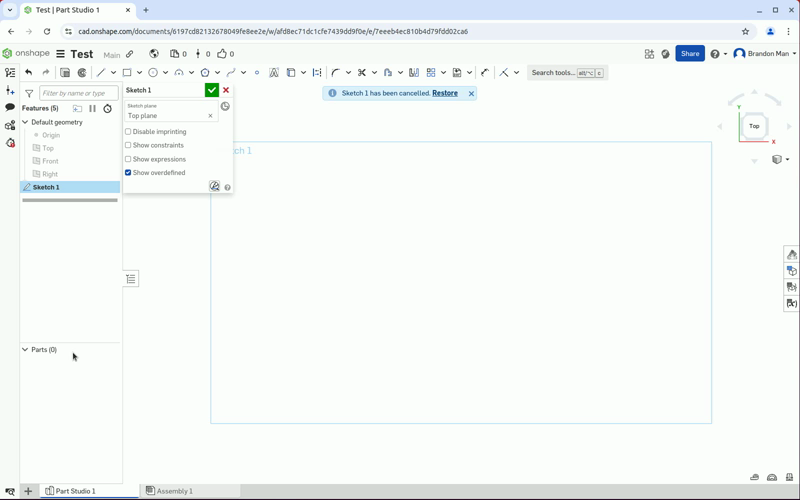
key(l)
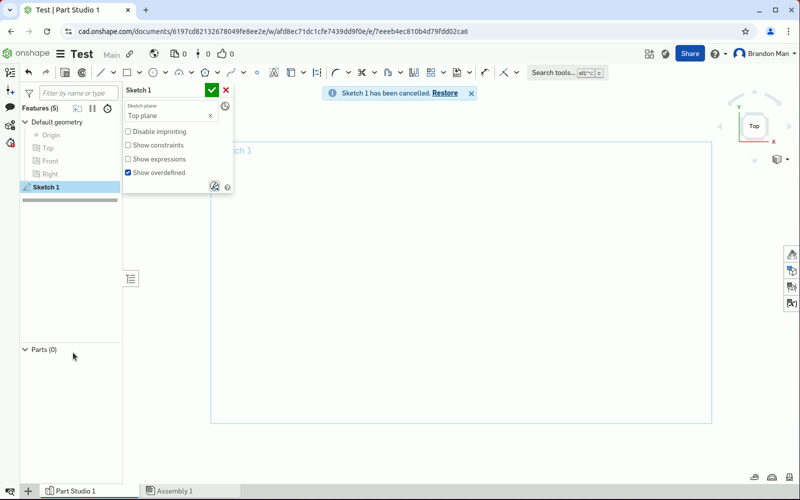
key_down(shift)
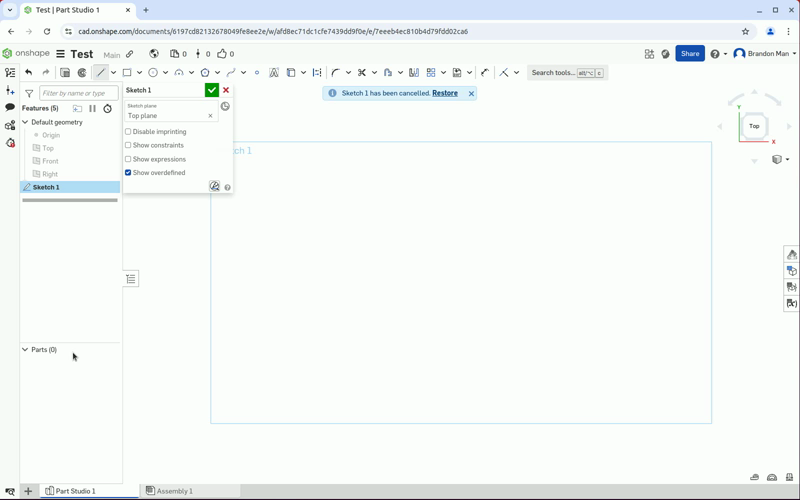
mouse_move(359, 304)
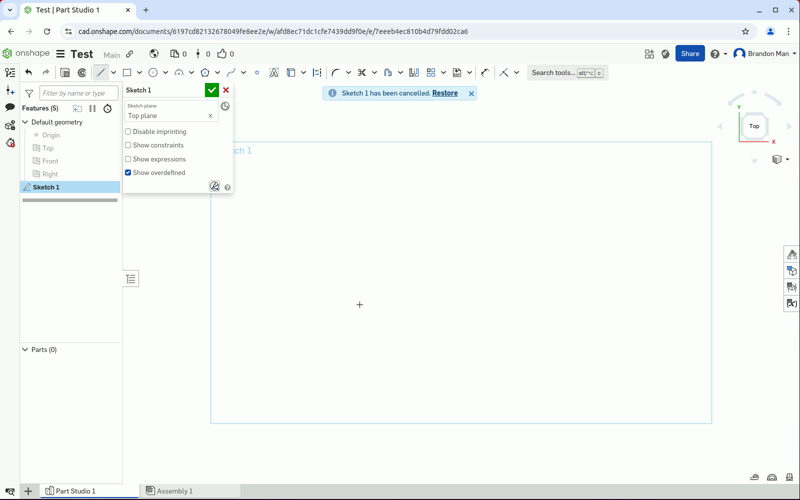
click(359, 304)
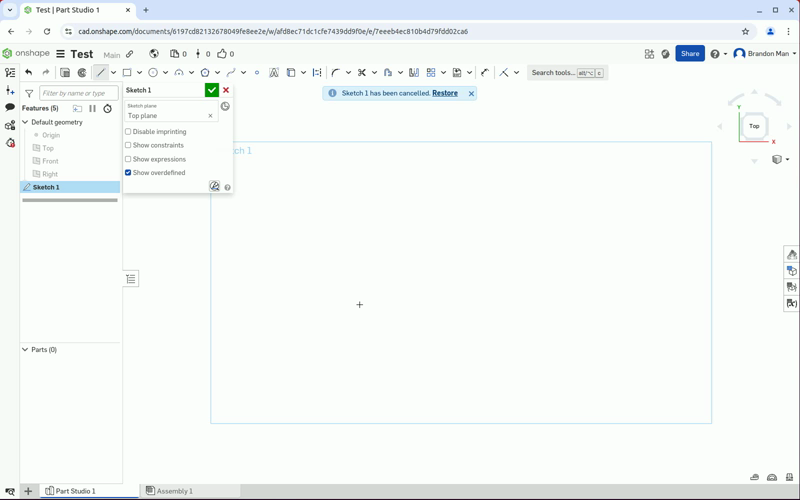
key_up(shift)
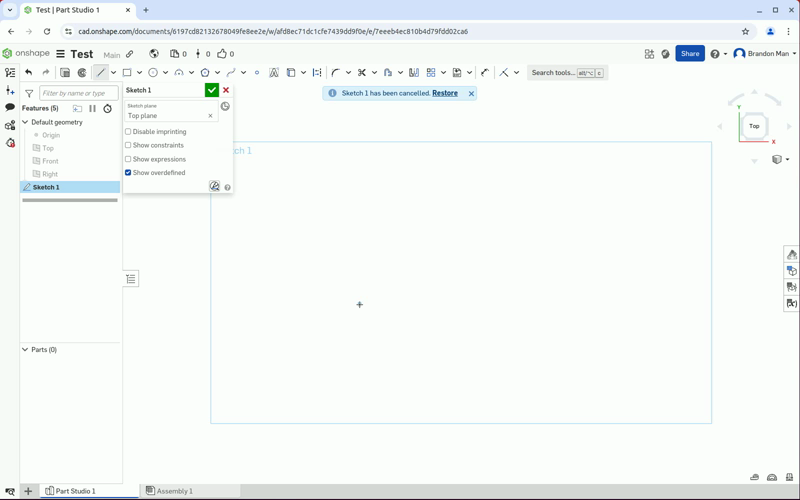
key_down(shift)
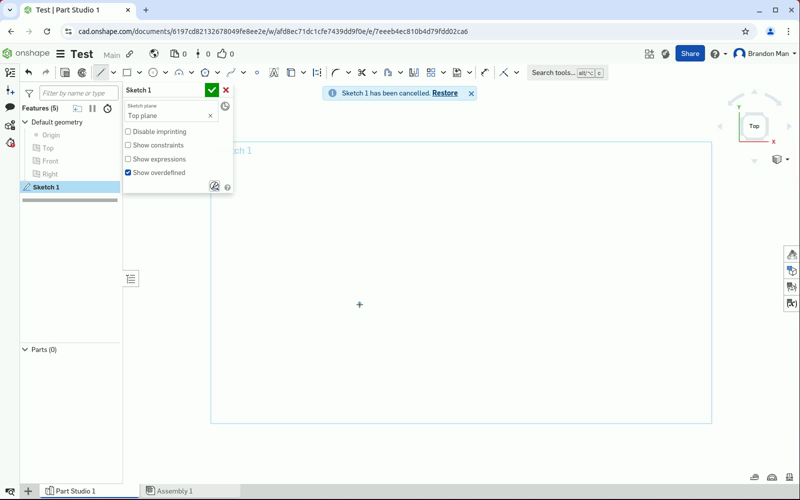
mouse_move(389, 304)
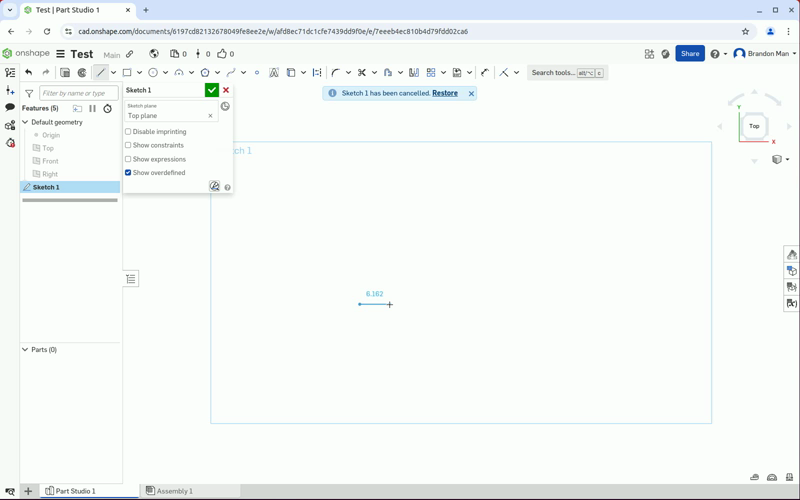
mouse_move(372, 304)
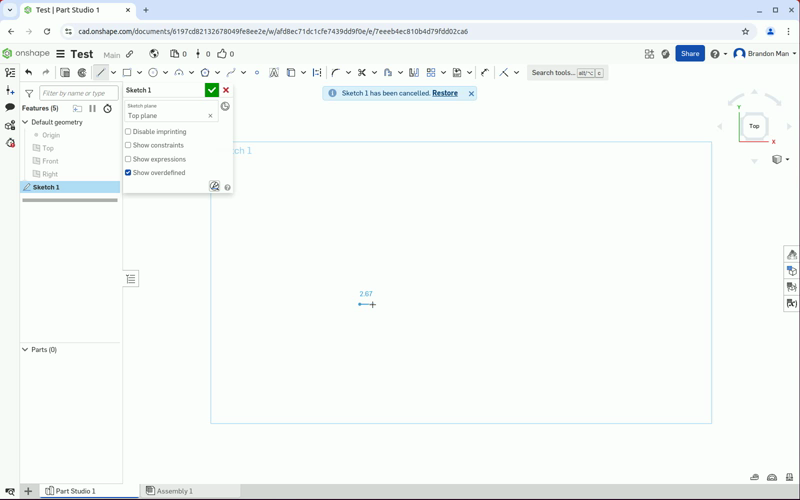
click(372, 304)
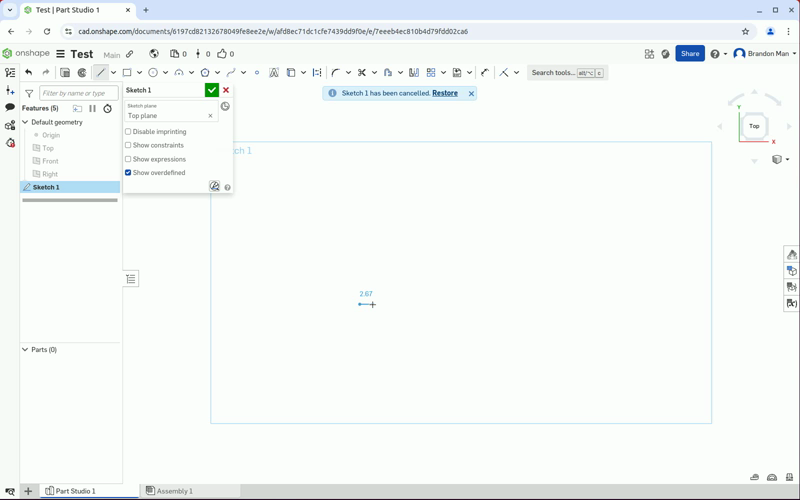
key_up(shift)
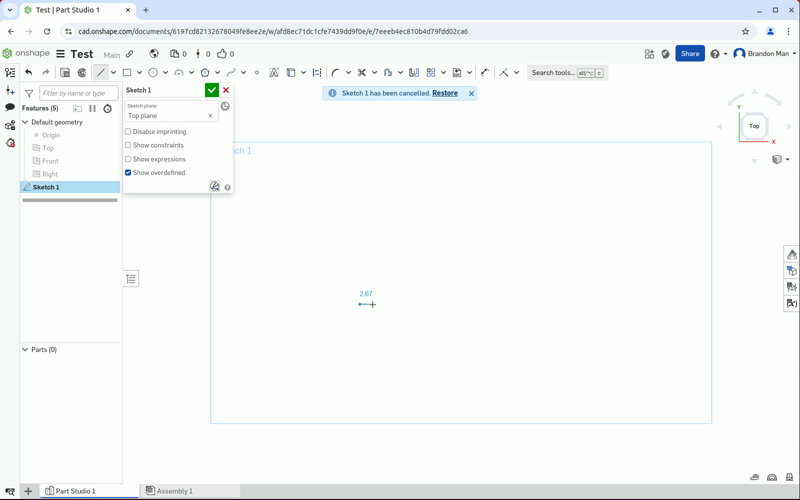
key_down(shift)
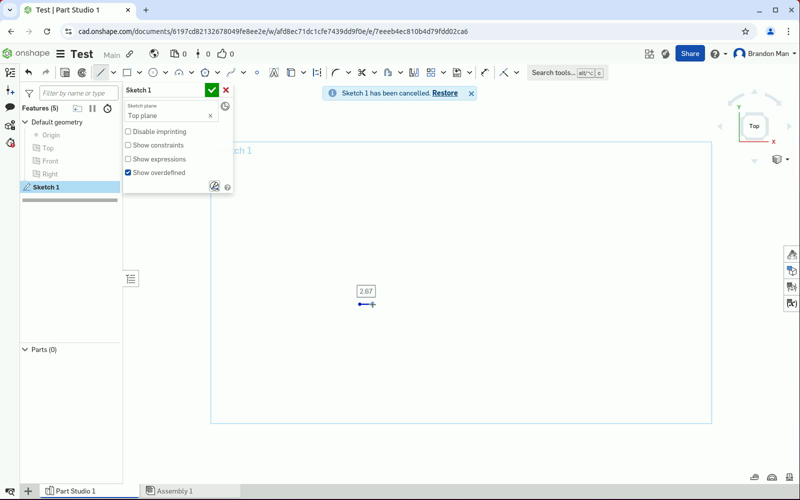
mouse_move(402, 304)
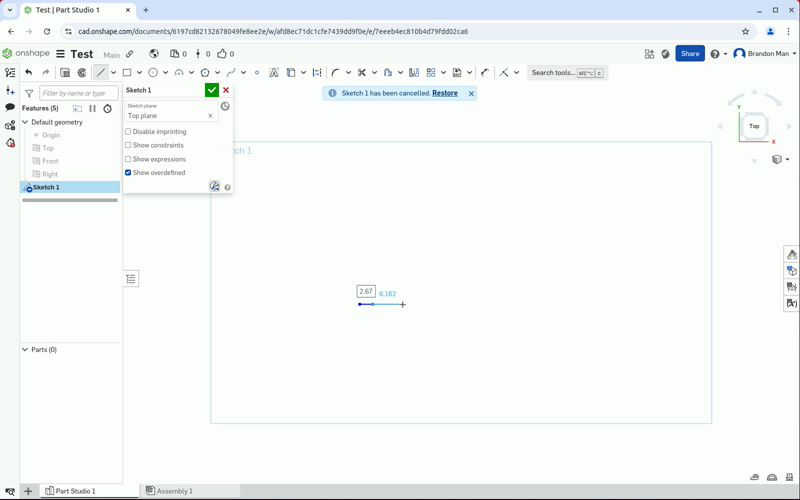
mouse_move(372, 316)
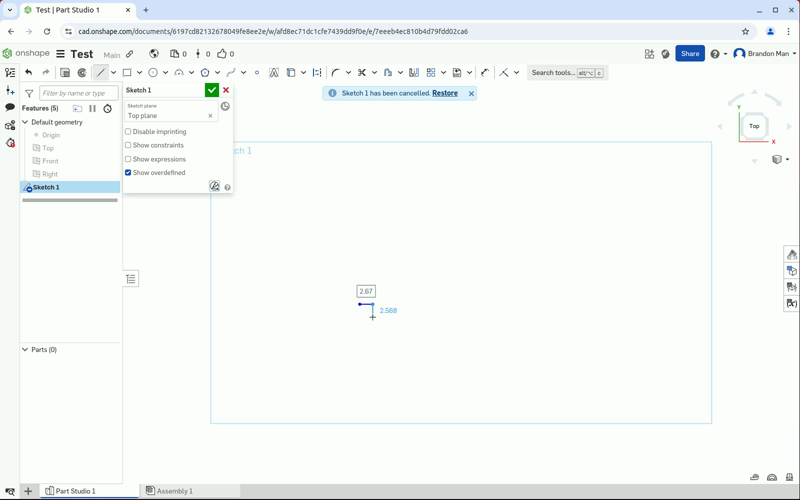
click(372, 316)
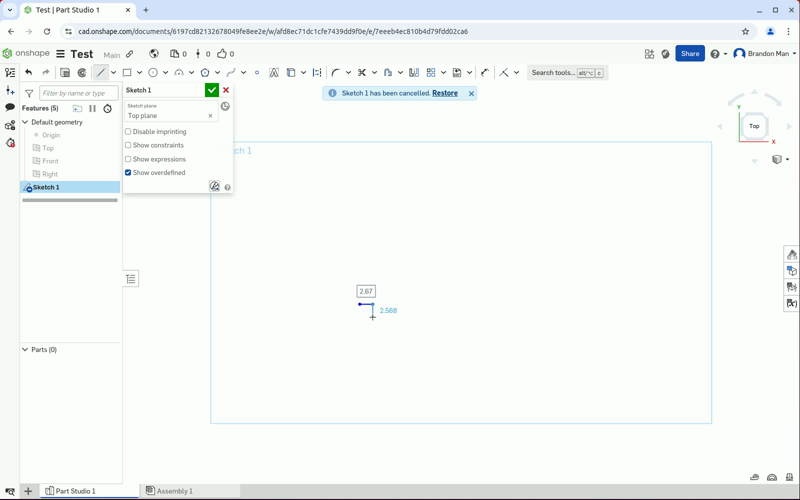
key_up(shift)
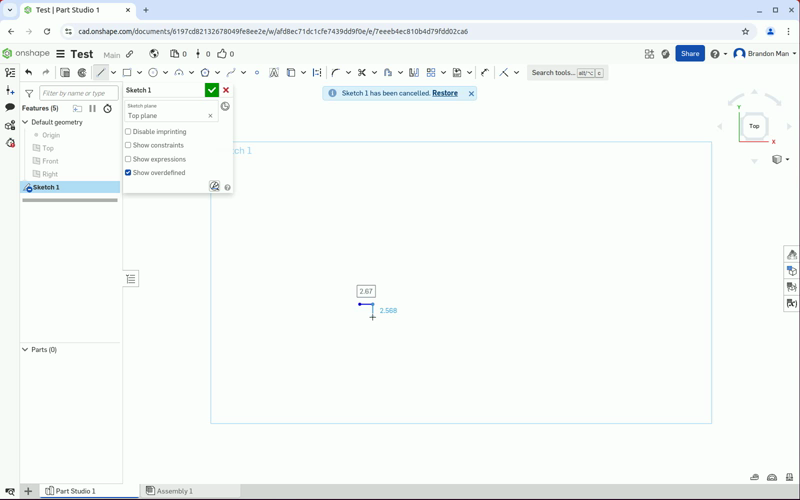
key_down(shift)
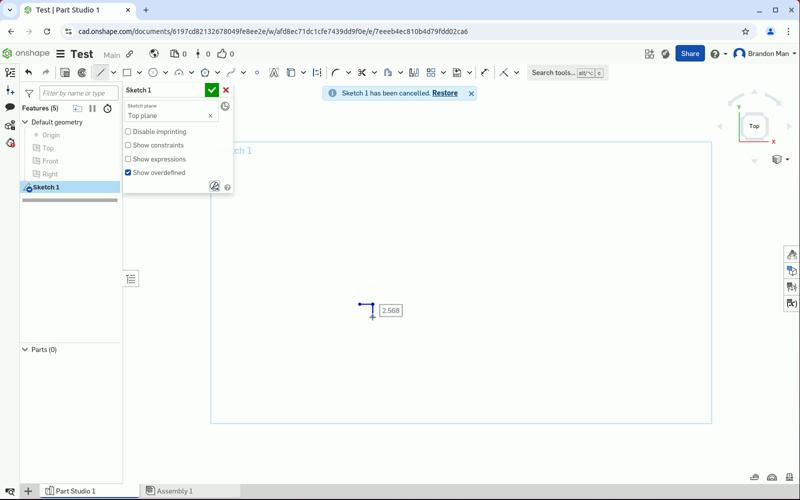
mouse_move(548, 316)
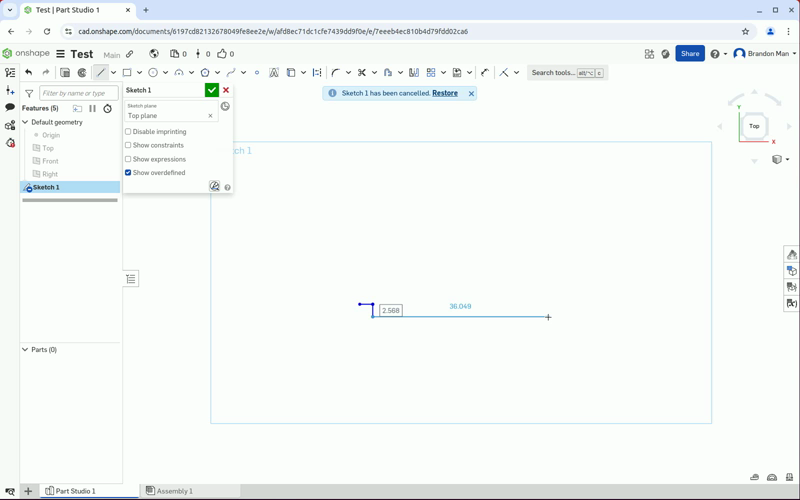
click(548, 316)
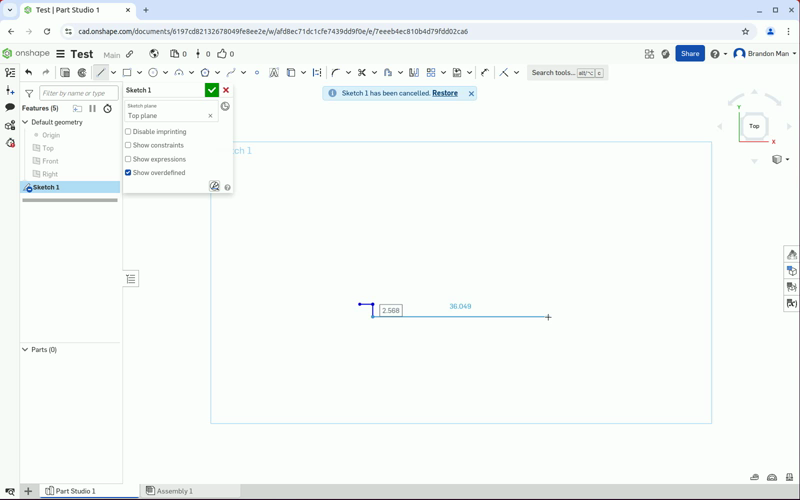
key_up(shift)
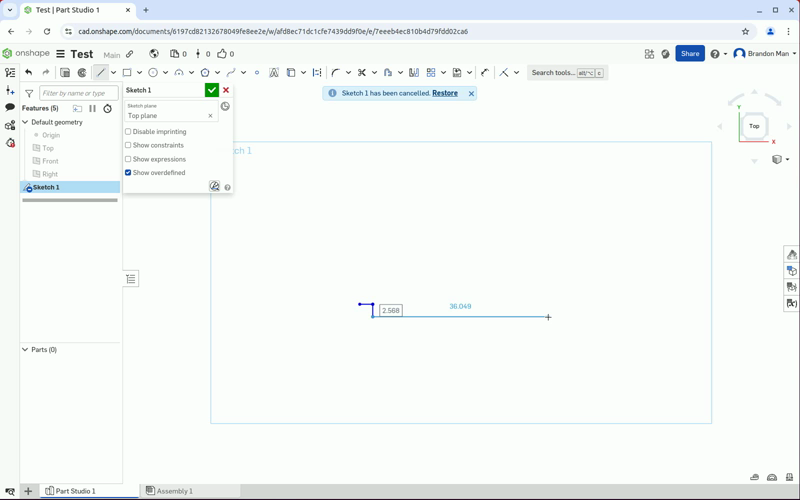
key_down(shift)
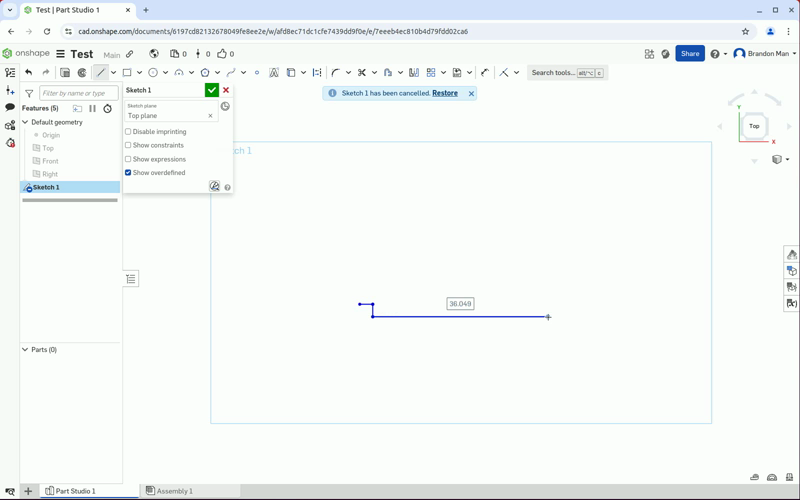
mouse_move(578, 316)
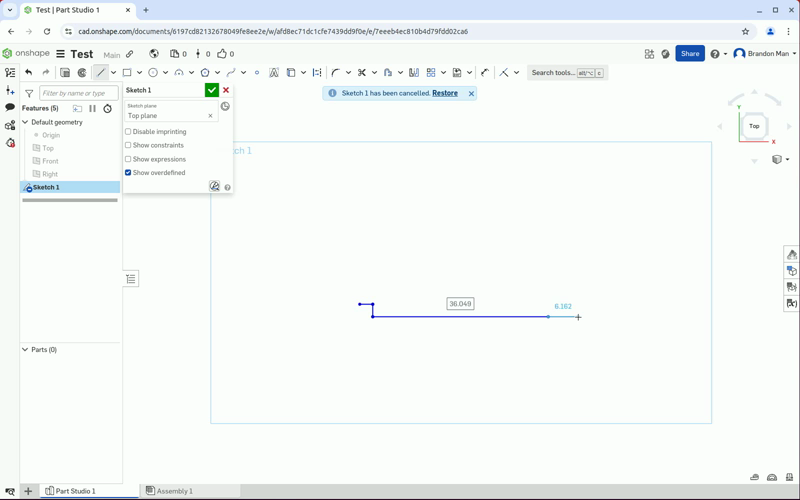
mouse_move(548, 304)
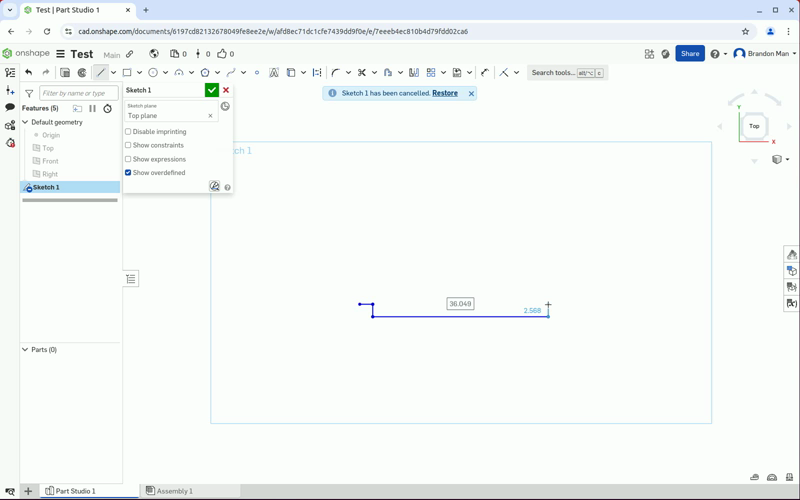
click(548, 304)
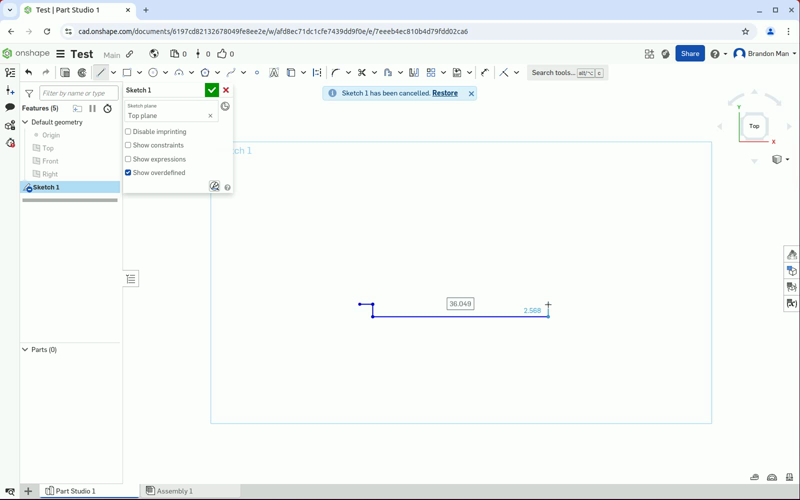
key_up(shift)
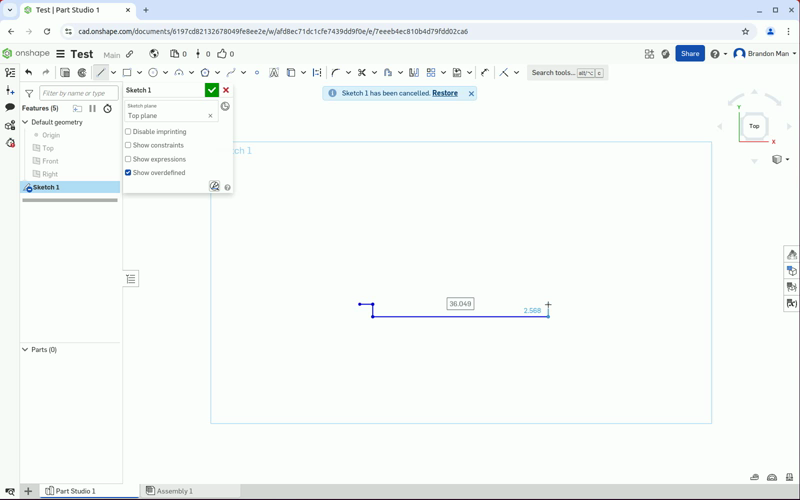
key_down(shift)
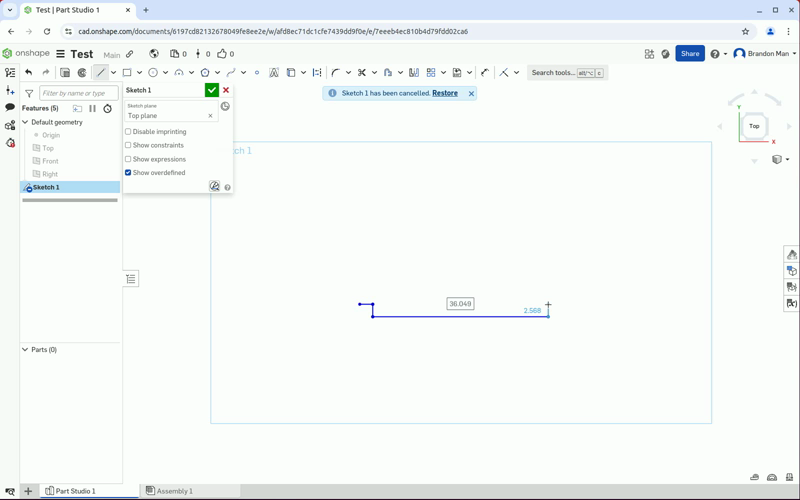
mouse_move(578, 304)
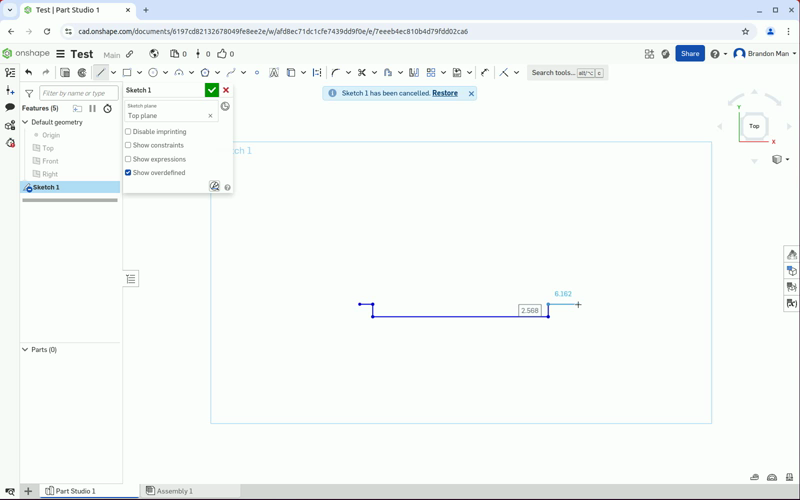
mouse_move(560, 304)
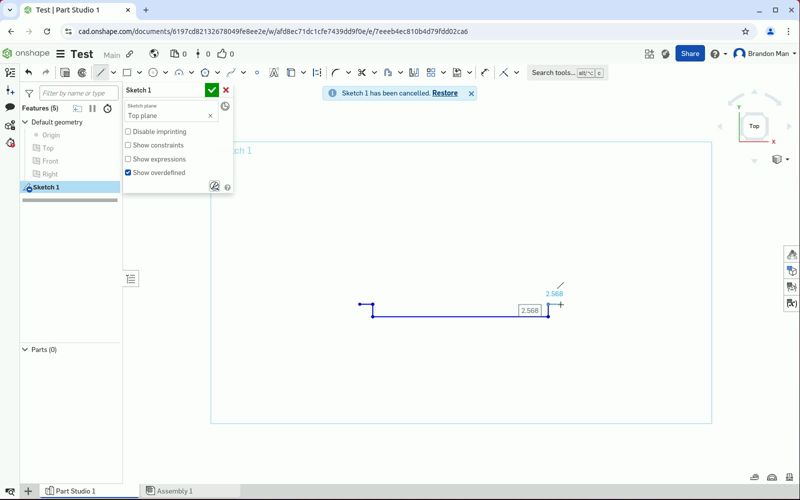
click(560, 304)
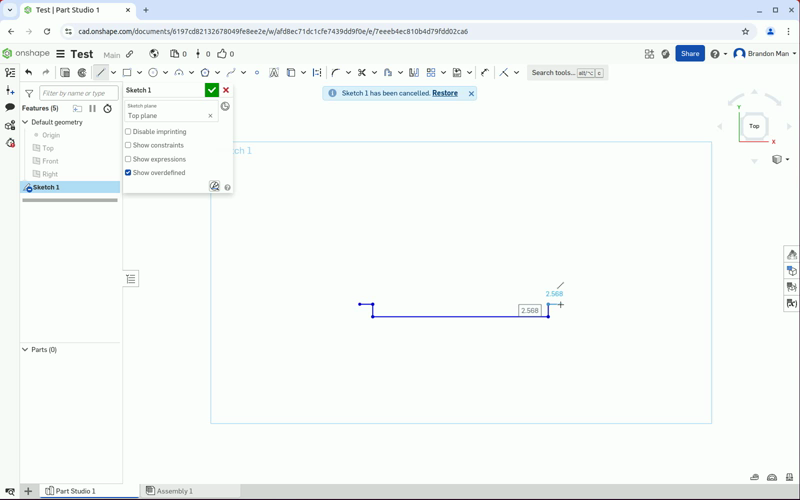
key_up(shift)
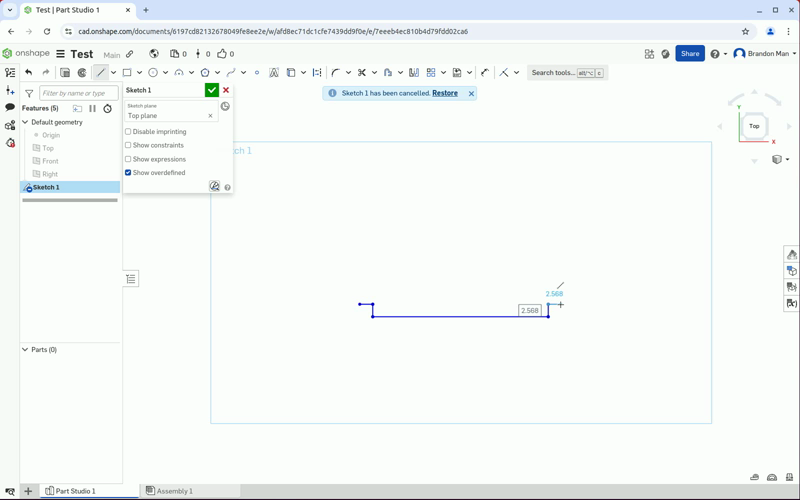
key_down(shift)
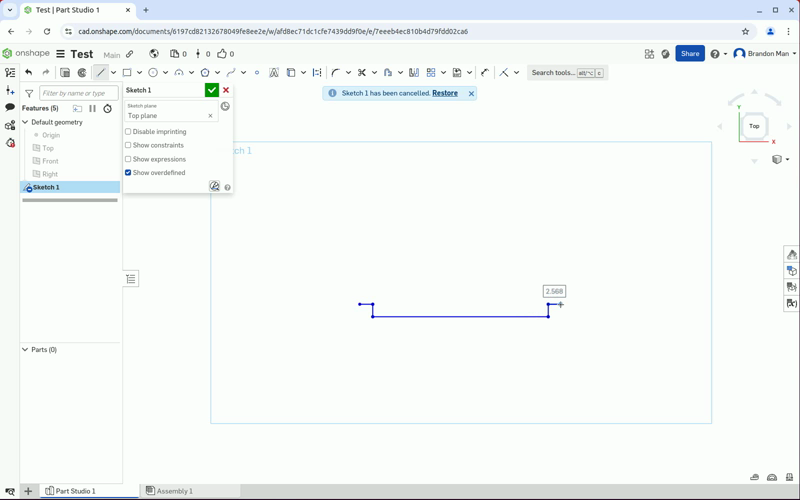
mouse_move(589, 304)
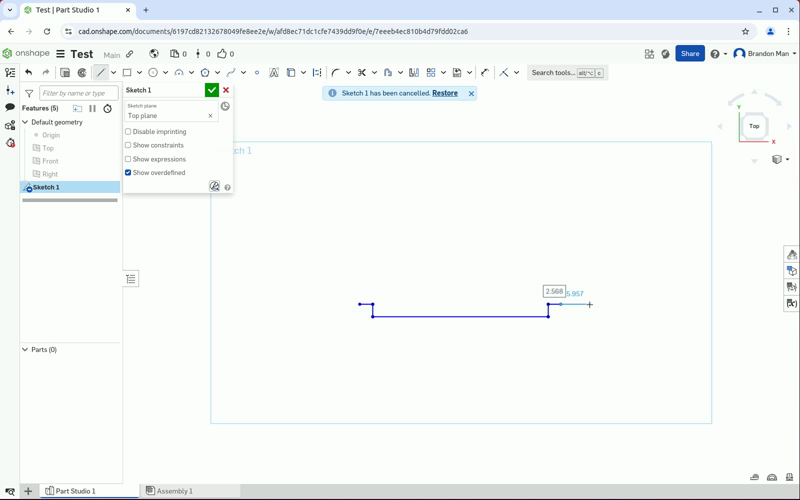
mouse_move(560, 261)
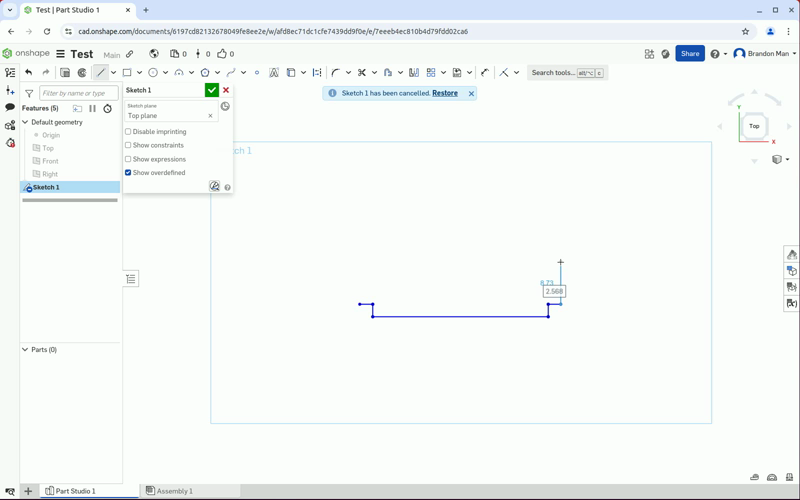
click(560, 261)
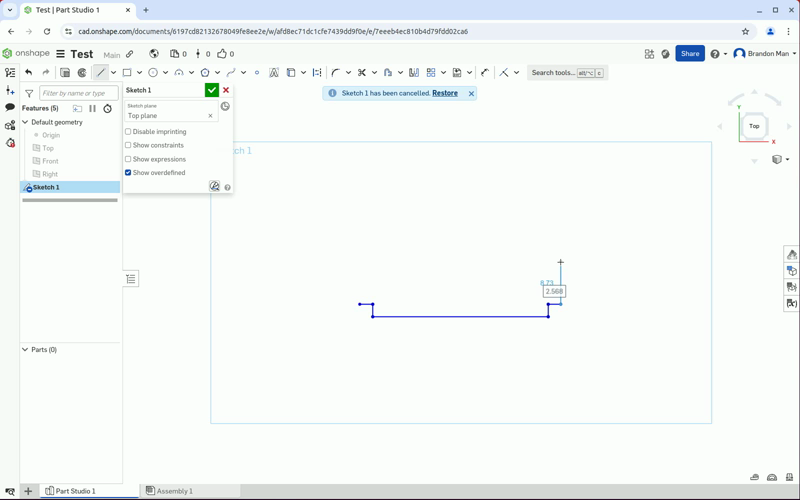
key_up(shift)
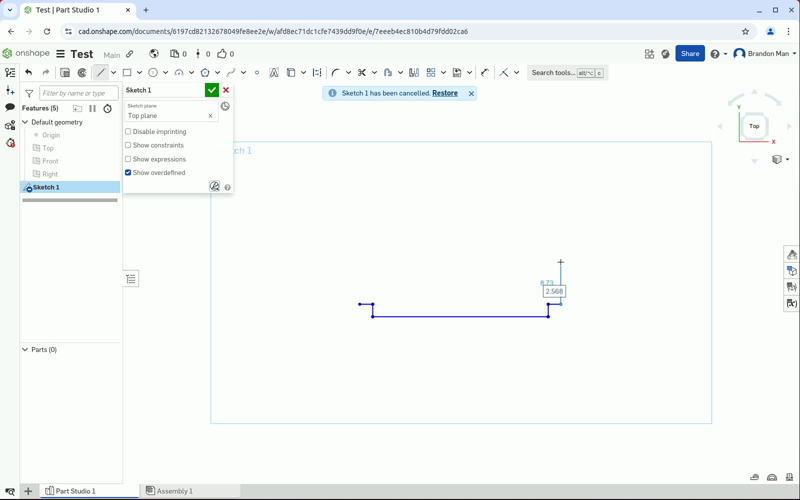
key_down(shift)
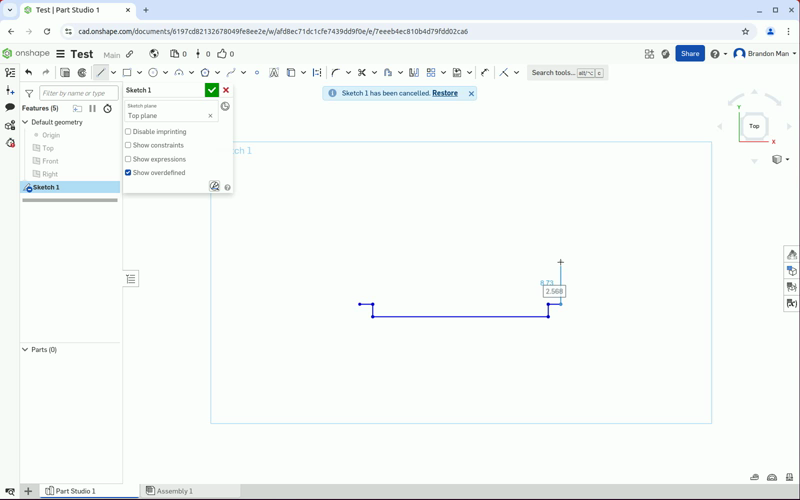
mouse_move(589, 261)
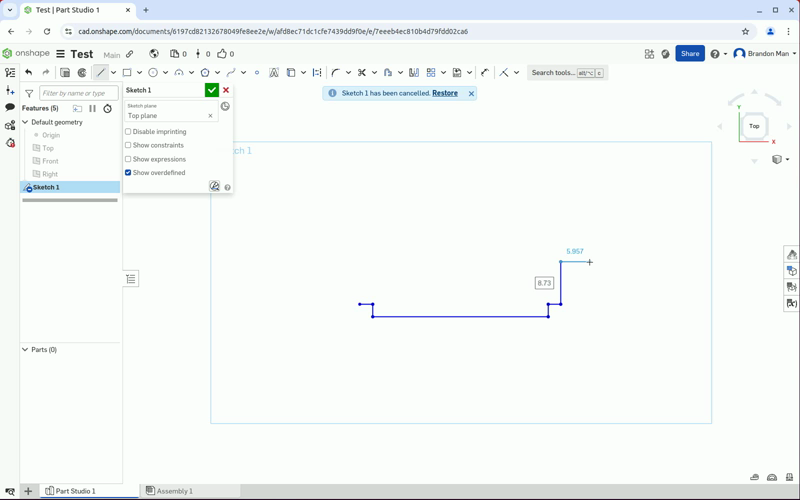
mouse_move(548, 261)
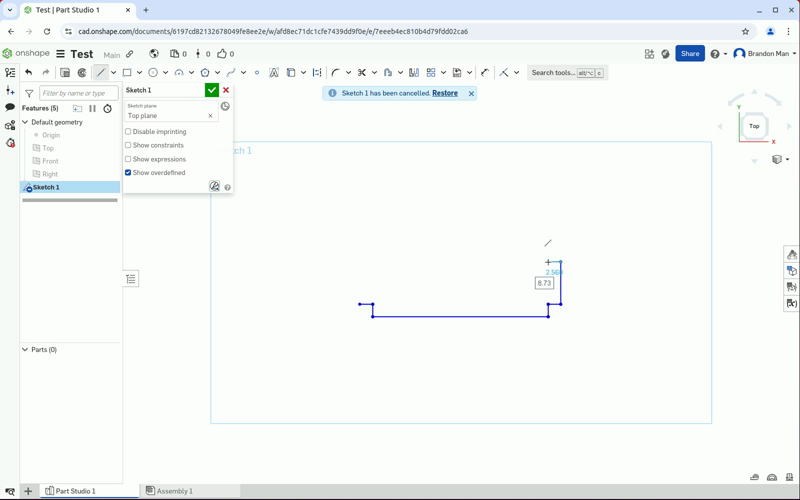
click(548, 261)
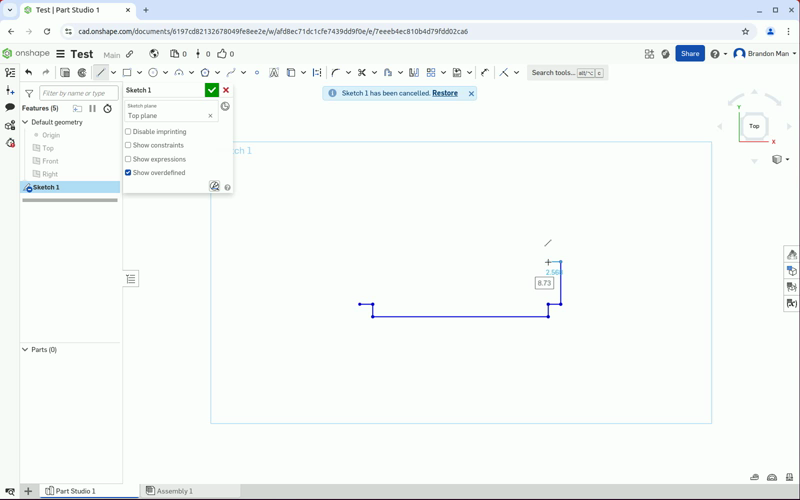
key_up(shift)
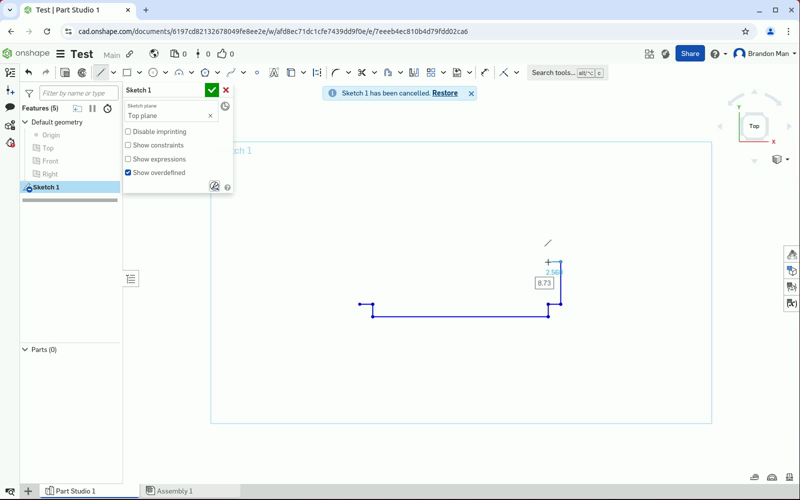
key_down(shift)
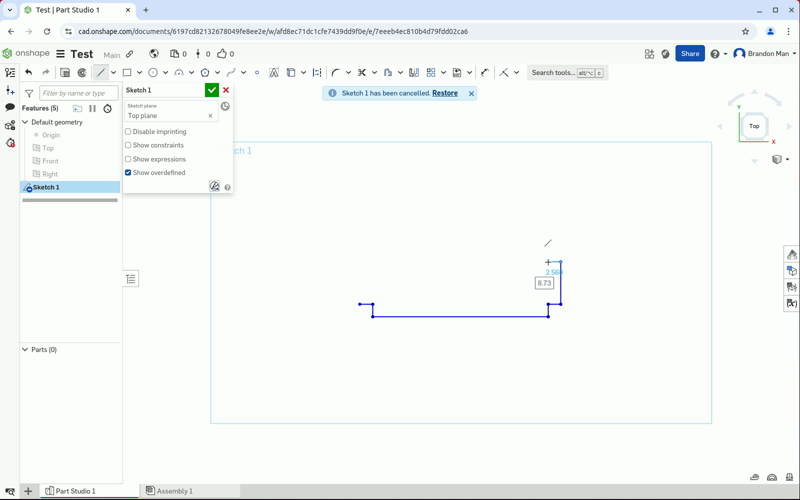
mouse_move(578, 261)
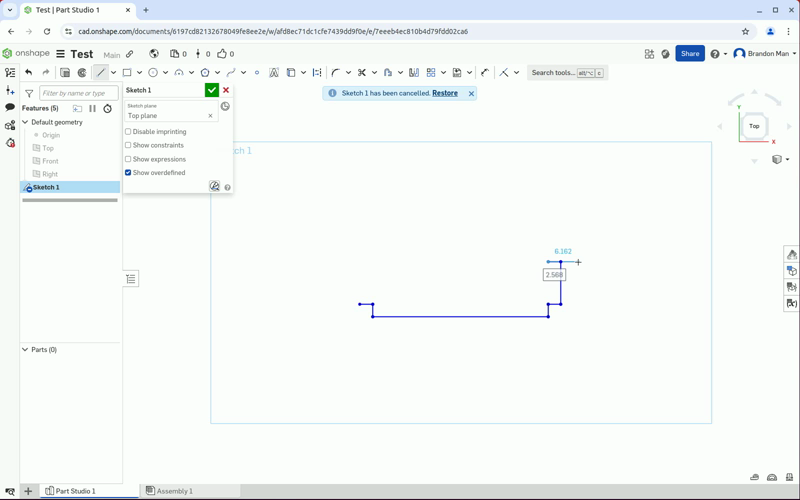
mouse_move(548, 249)
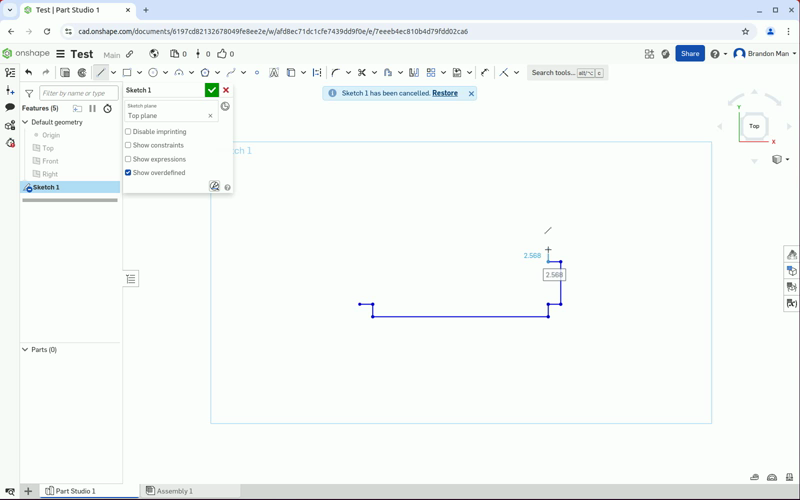
click(548, 249)
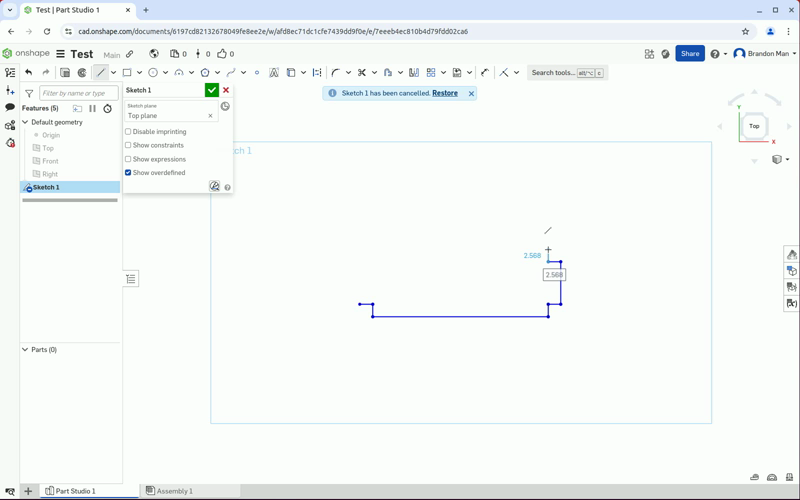
key_up(shift)
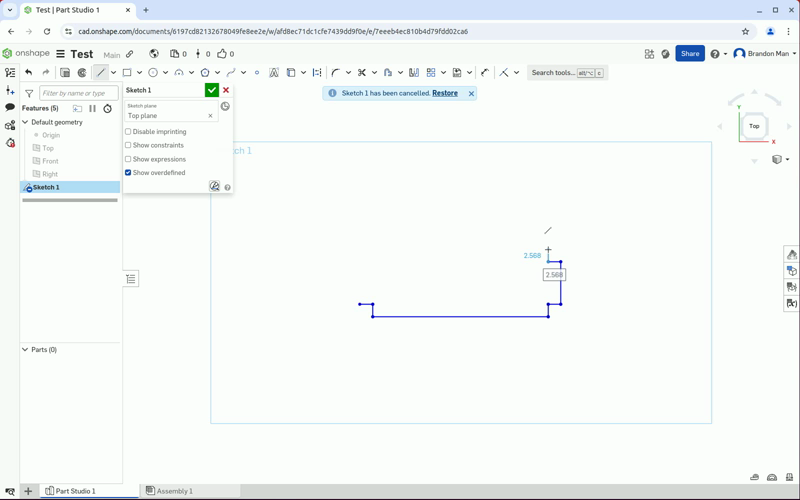
key_down(shift)
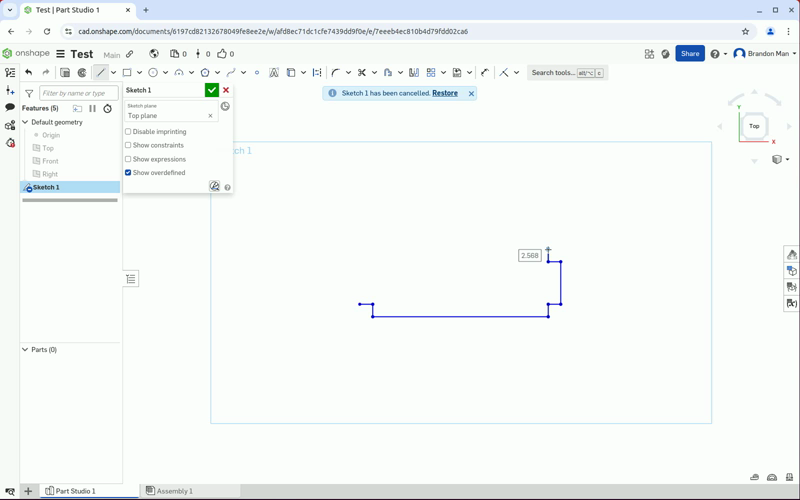
mouse_move(372, 249)
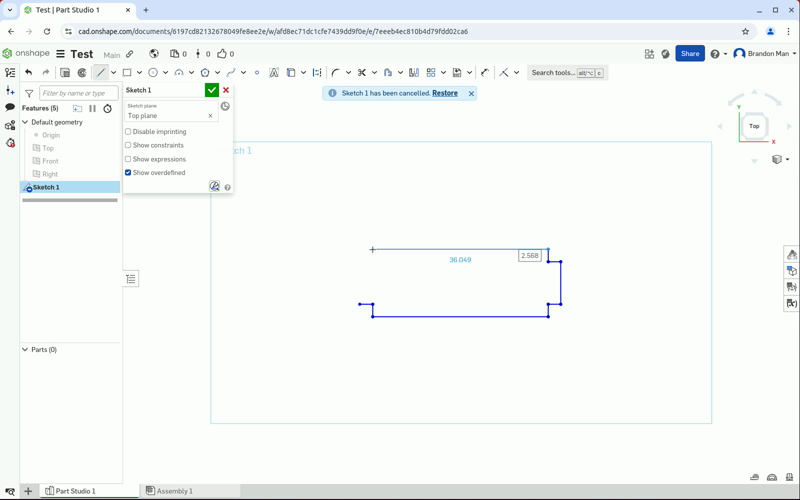
click(372, 249)
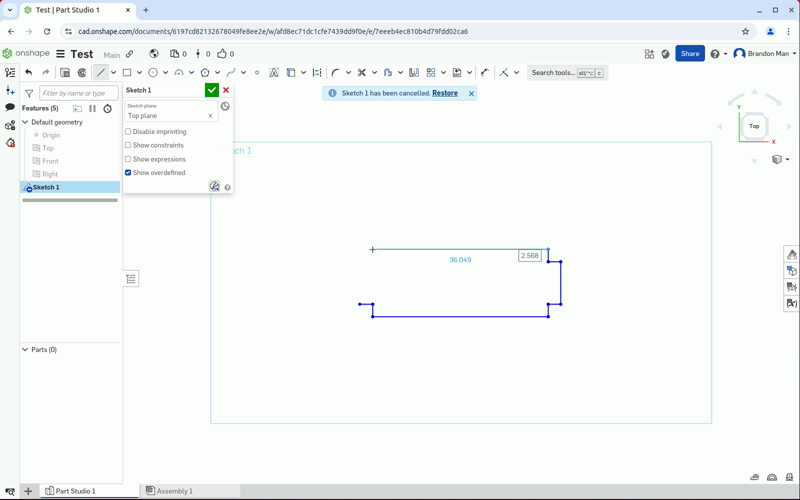
key_up(shift)
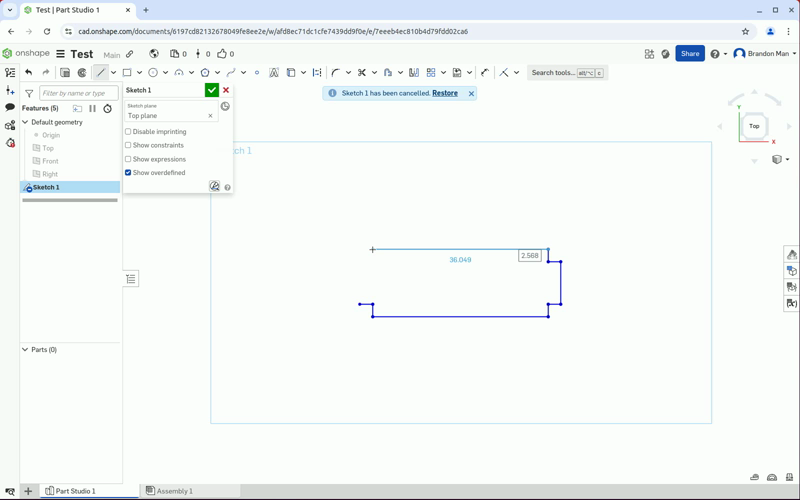
key_down(shift)
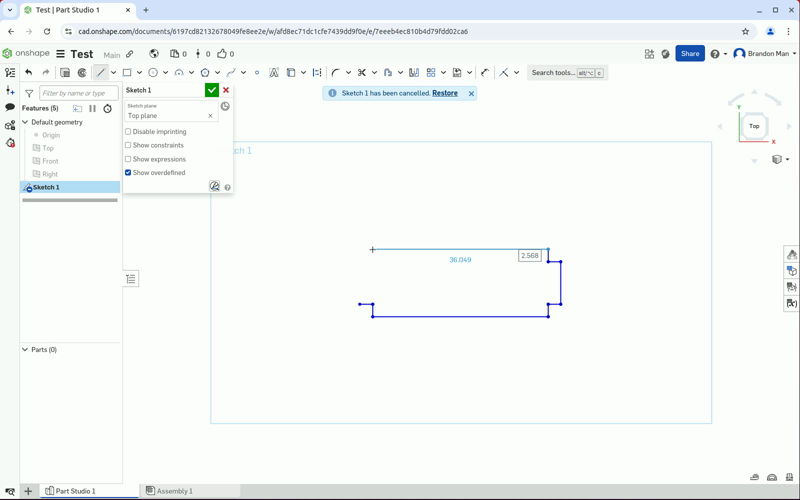
mouse_move(402, 249)
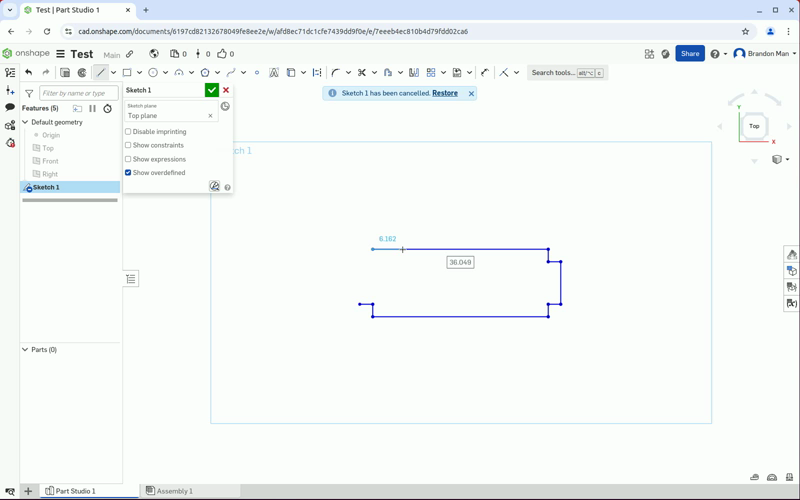
mouse_move(372, 261)
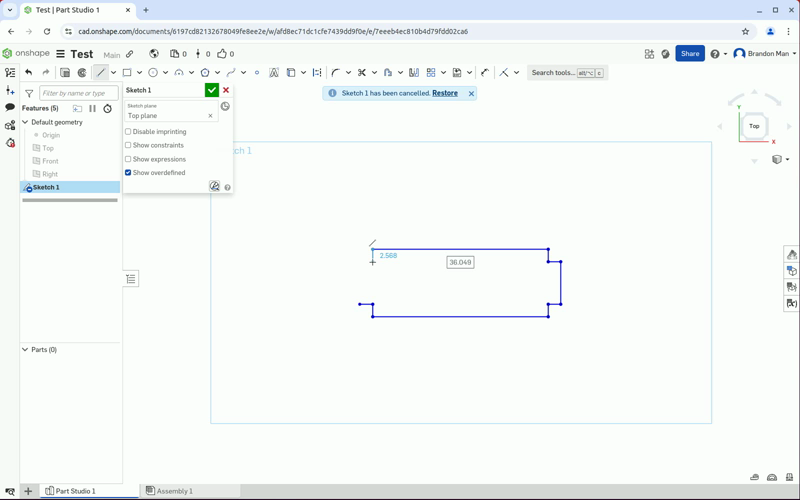
click(372, 261)
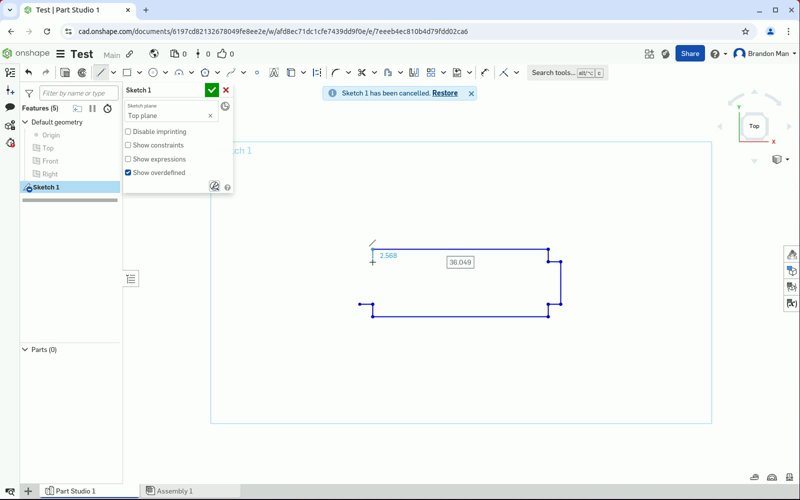
key_up(shift)
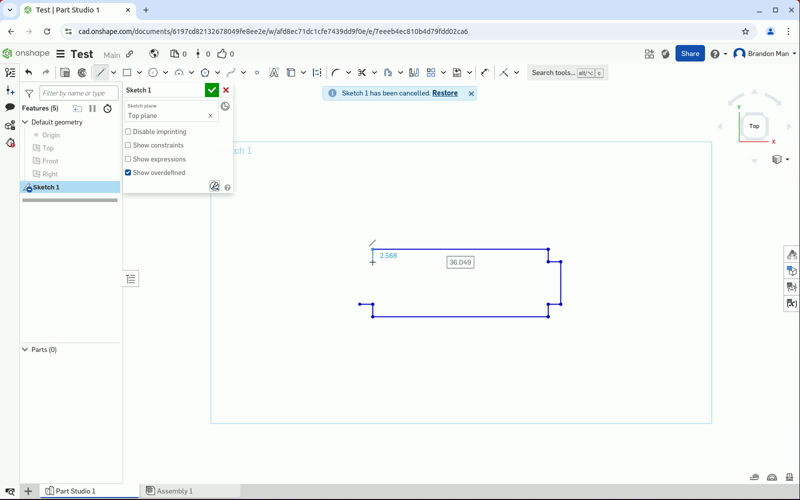
key_down(shift)
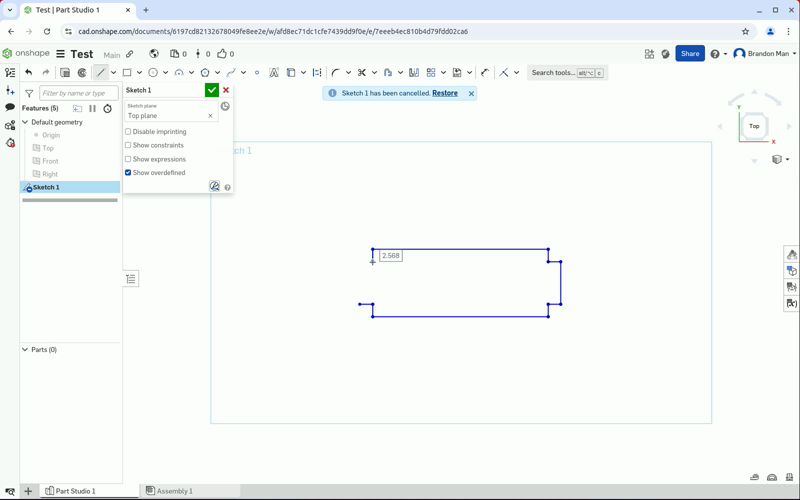
mouse_move(402, 261)
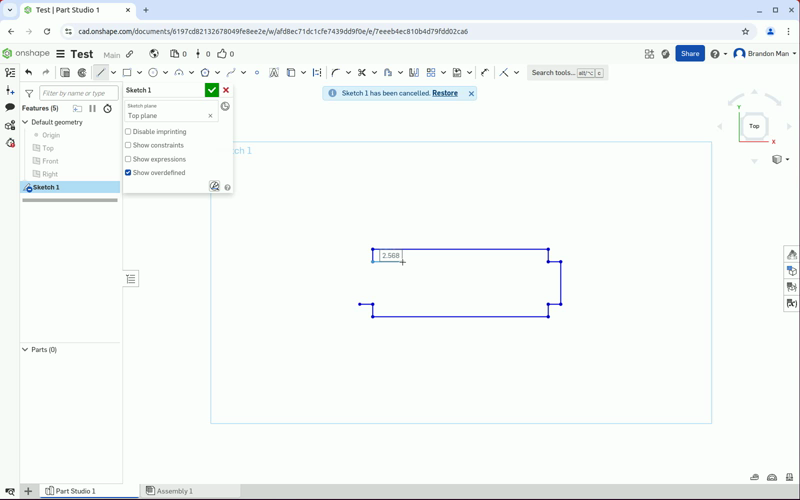
mouse_move(359, 261)
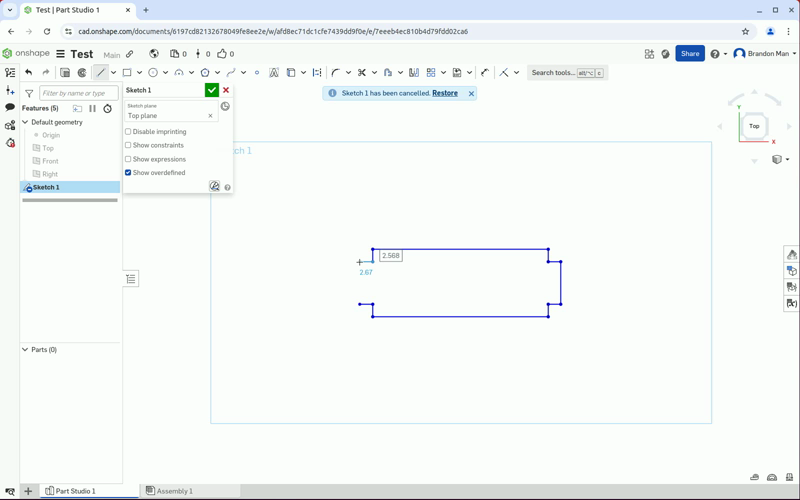
click(359, 261)
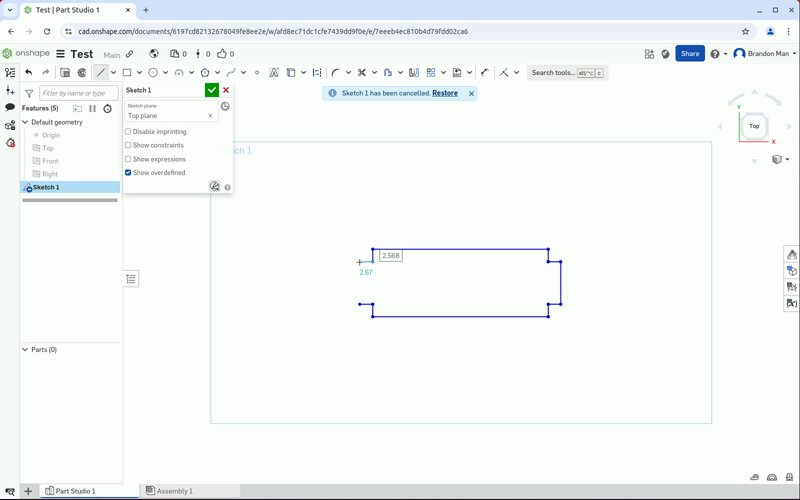
key_up(shift)
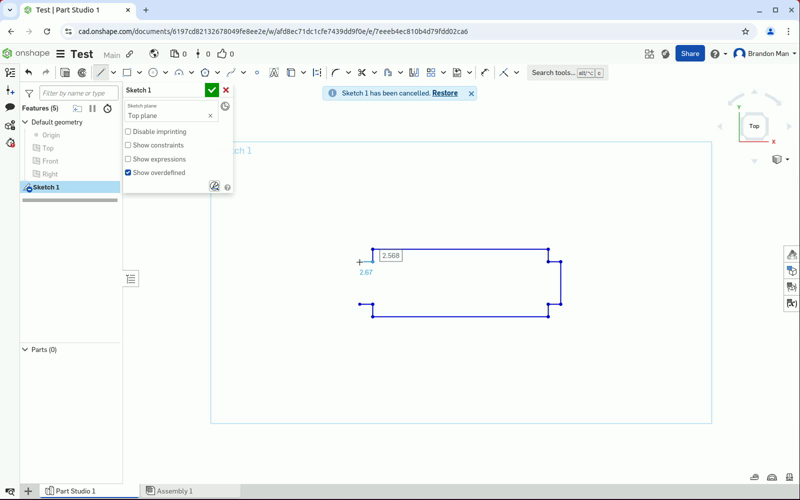
mouse_move(389, 261)
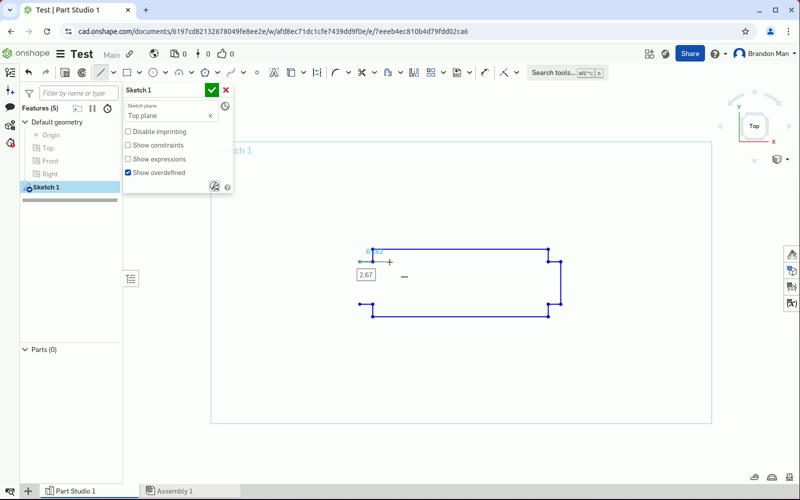
key_down(shift)
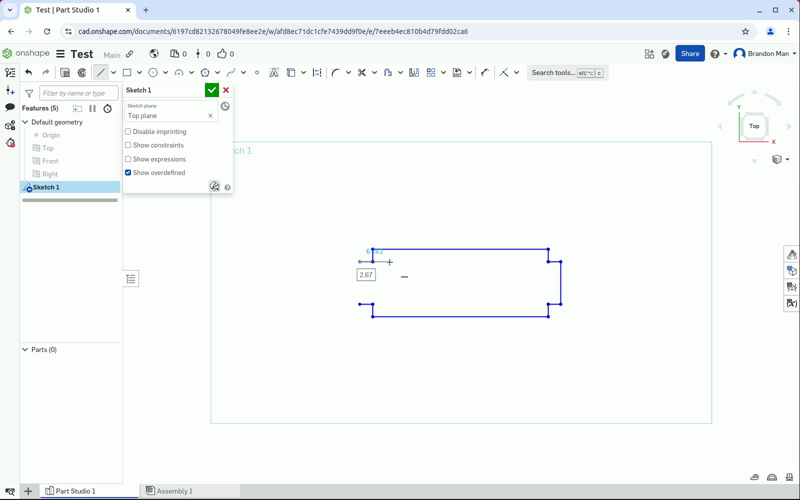
mouse_move(359, 304)
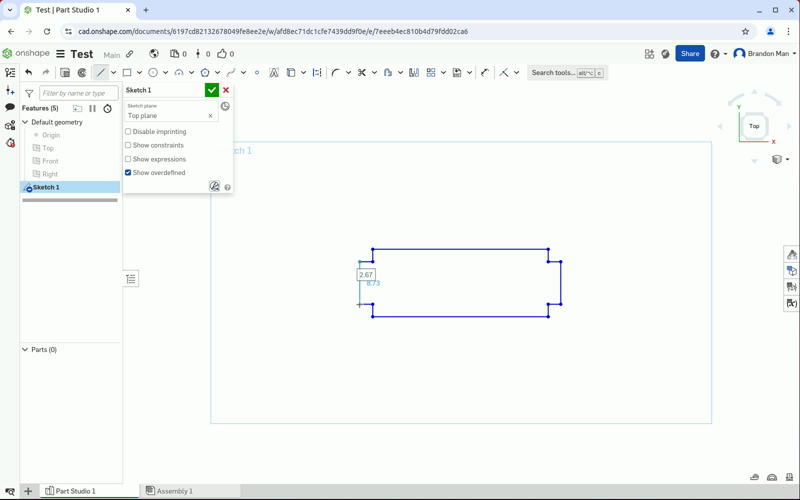
key_up(shift)
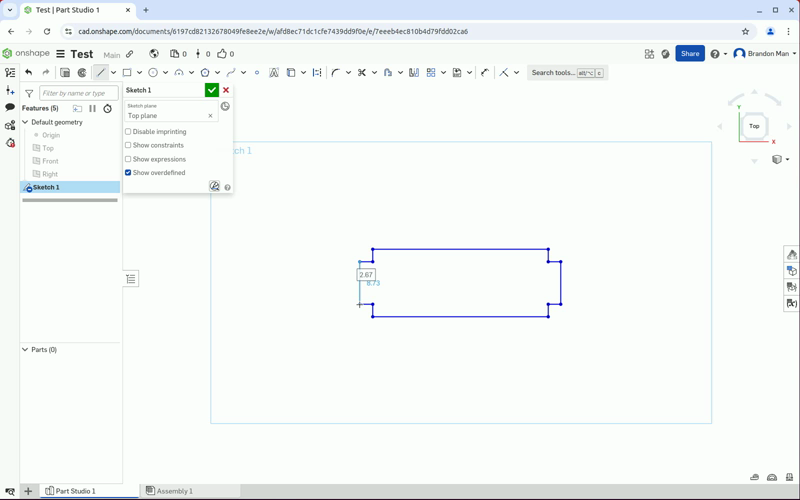
click(359, 304)
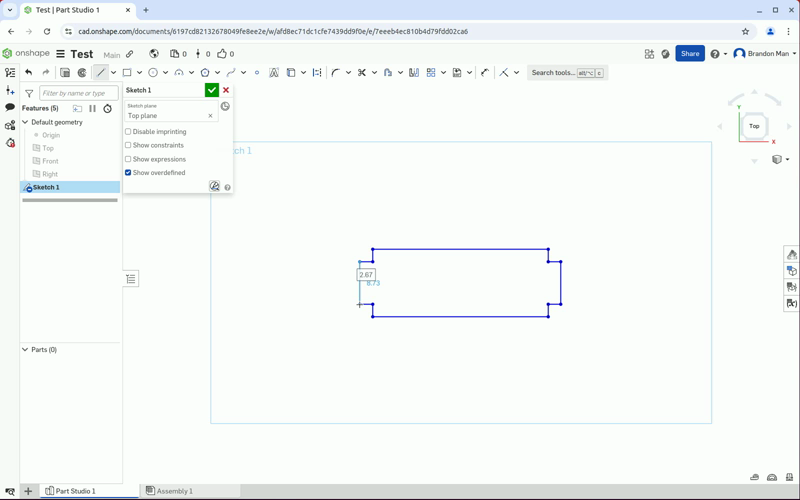
key(esc)
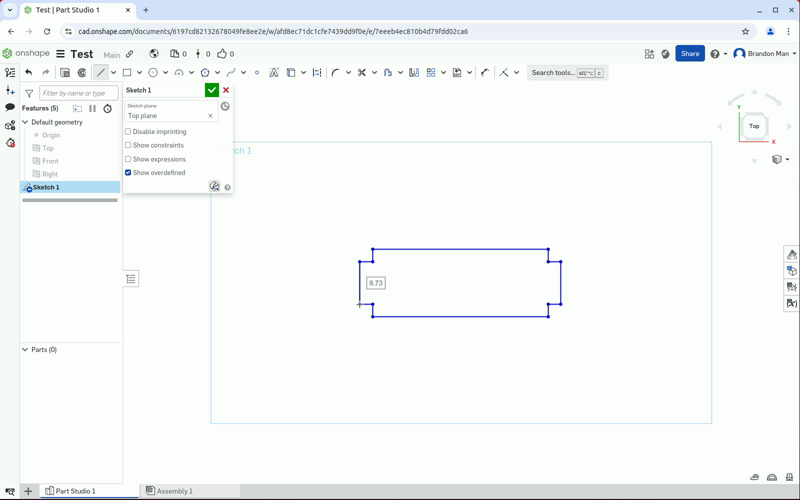
mouse_move(509, 273)
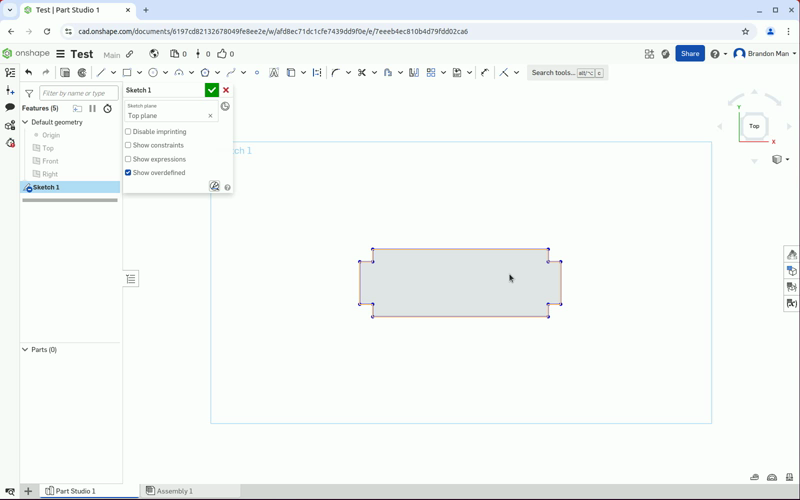
click(509, 273)
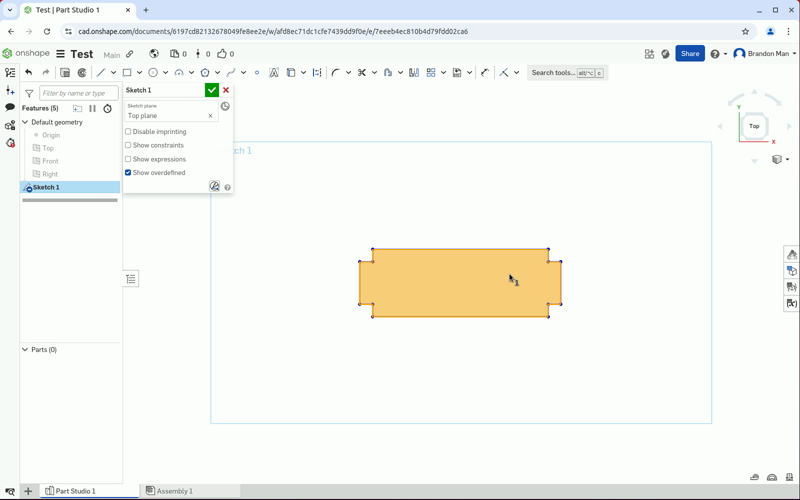
mouse_move(73, 352)
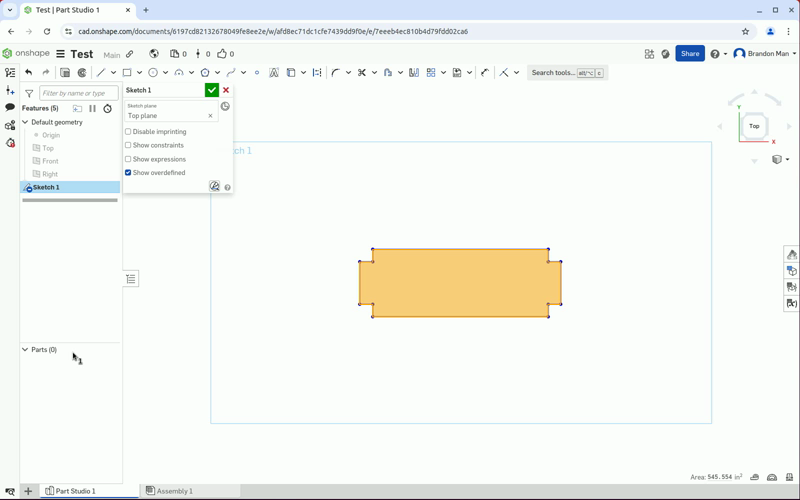
key(shift+y)
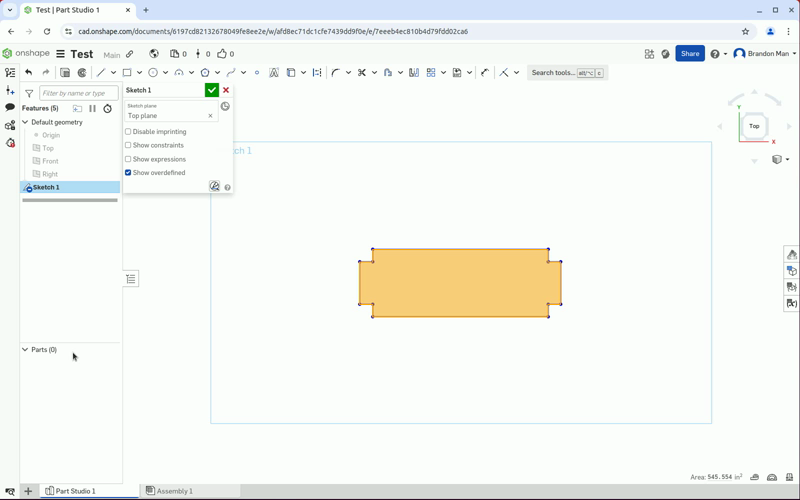
key(shift+e)
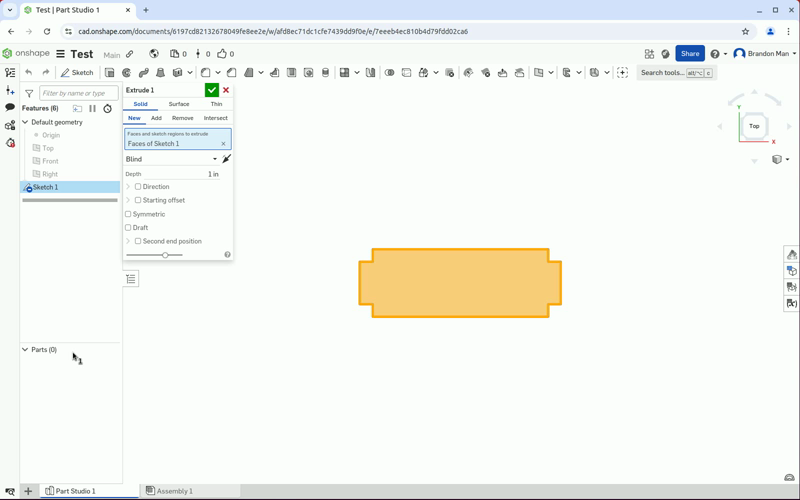
mouse_move(143, 106)
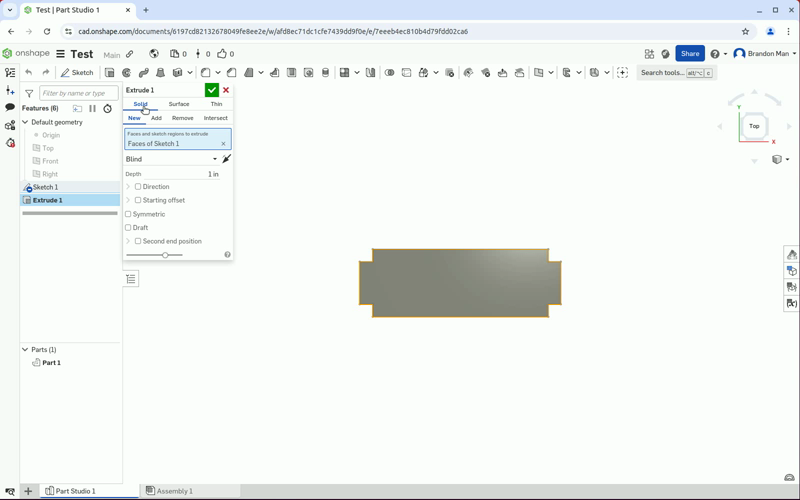
click(143, 106)
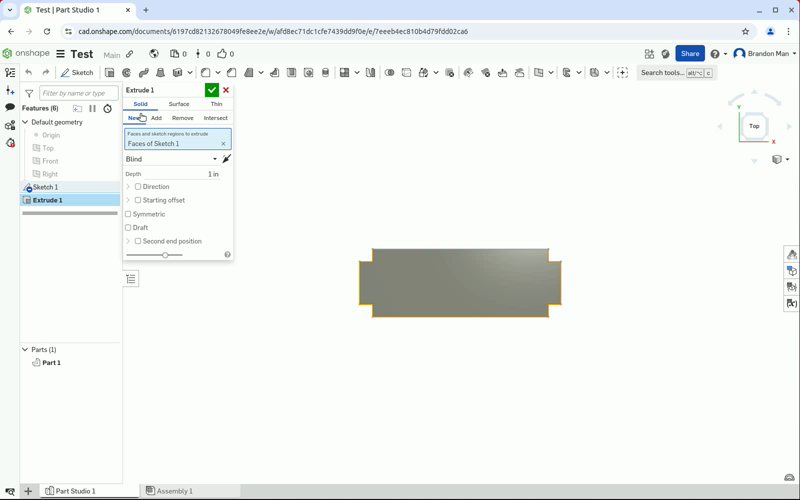
mouse_move(137, 120)
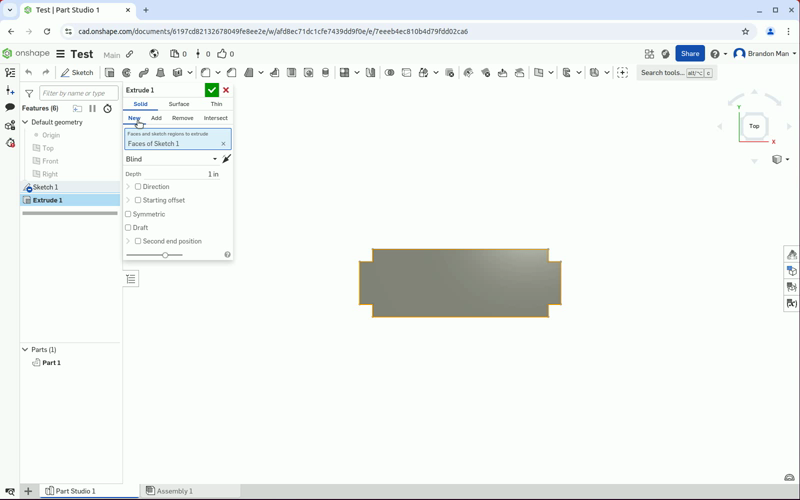
click(137, 120)
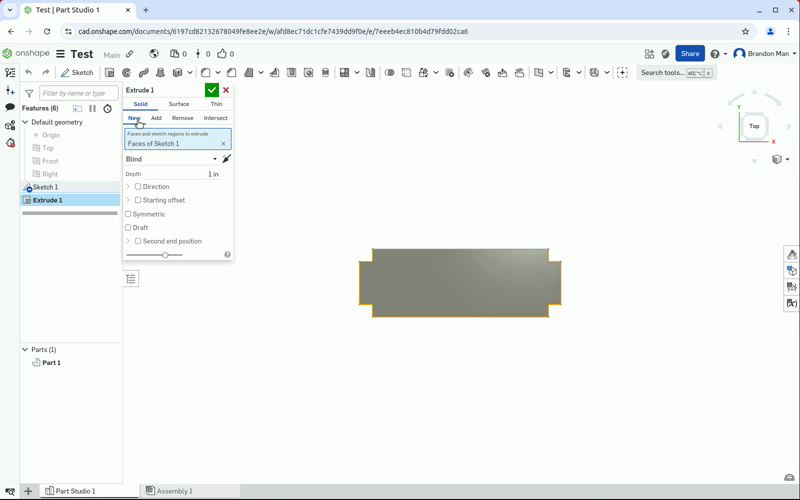
key(tab, 4)
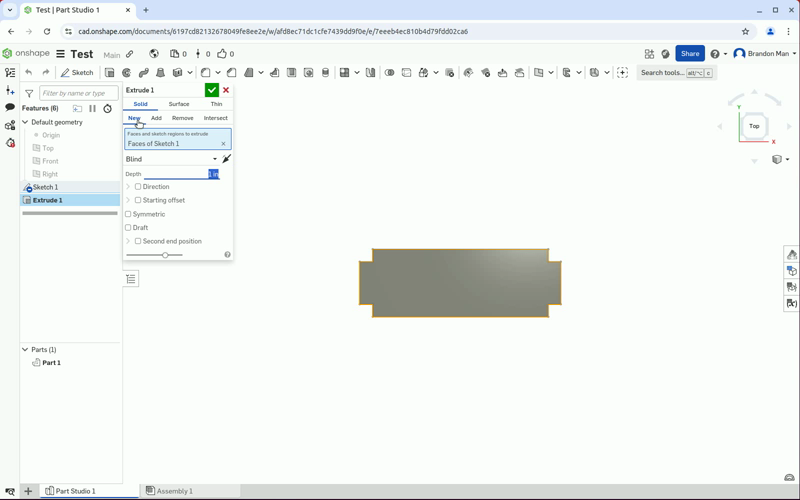
text(0.963)
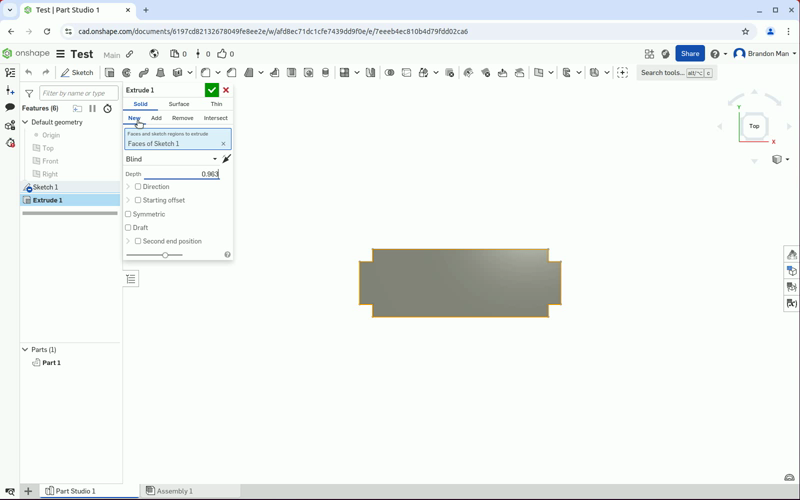
key(enter)
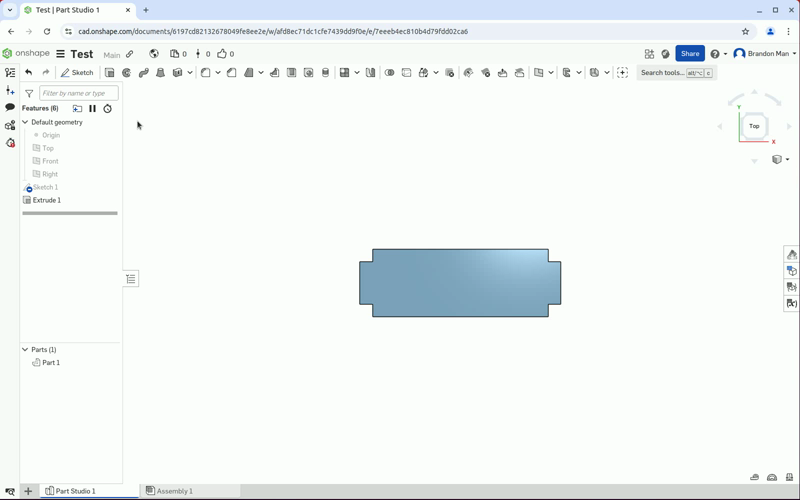
key(shift+h)
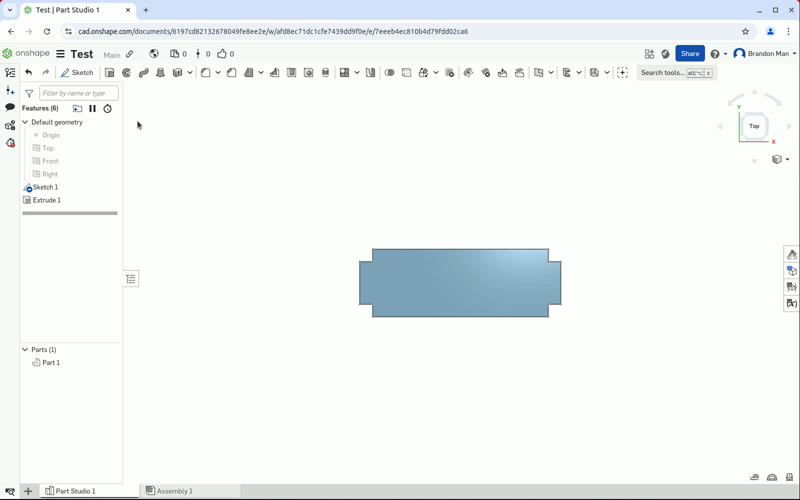
key(shift+h)
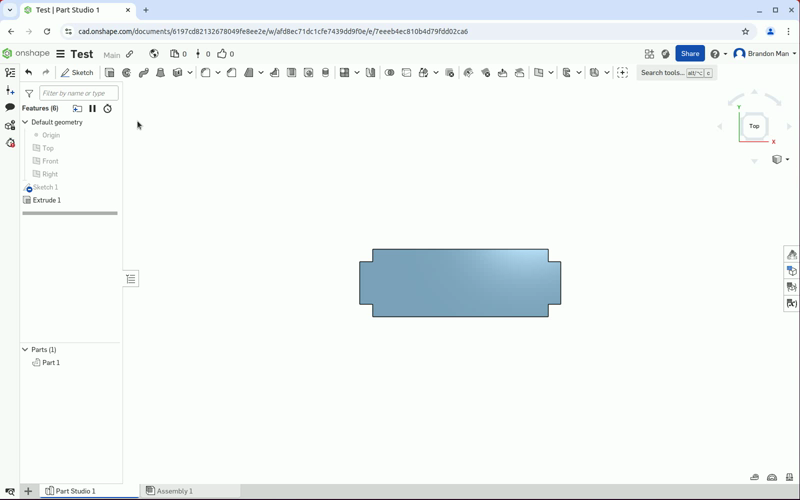
mouse_move(73, 189)
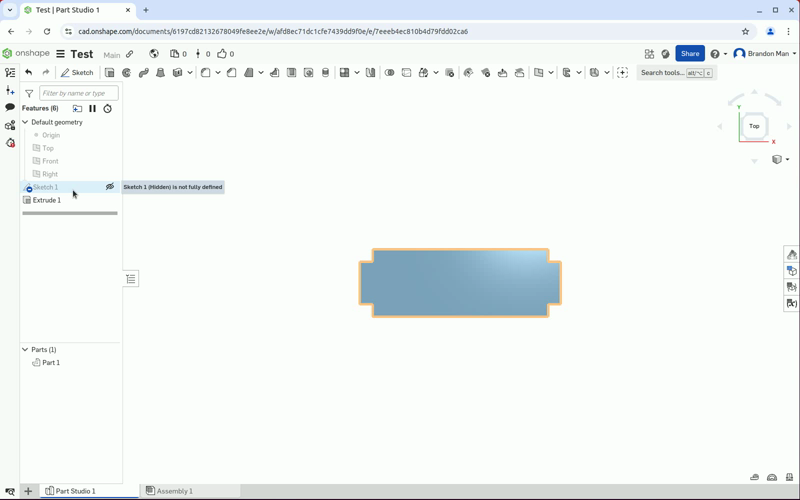
click(73, 189)
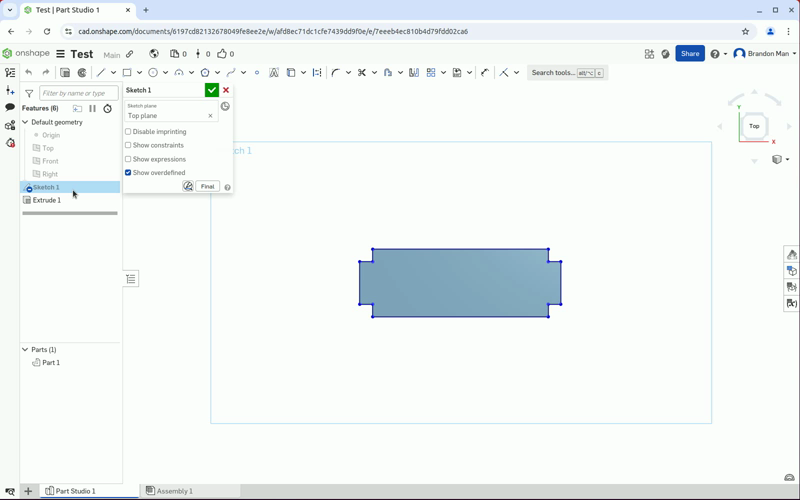
mouse_move(229, 92)
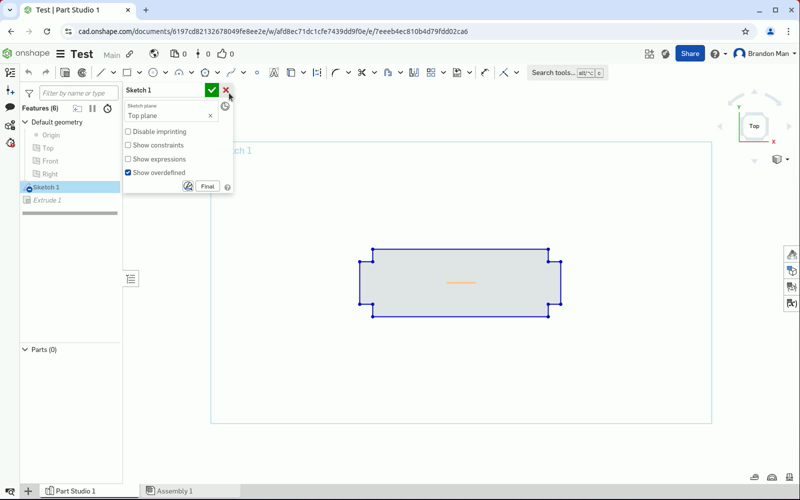
click(229, 92)
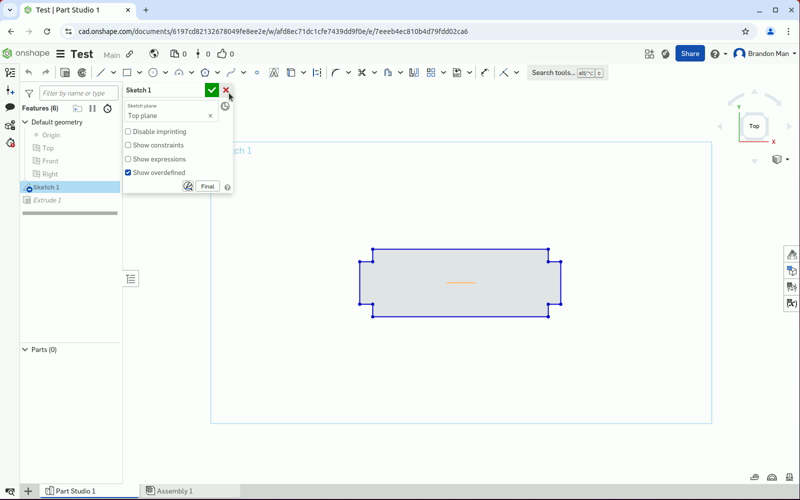
key(shift+s)
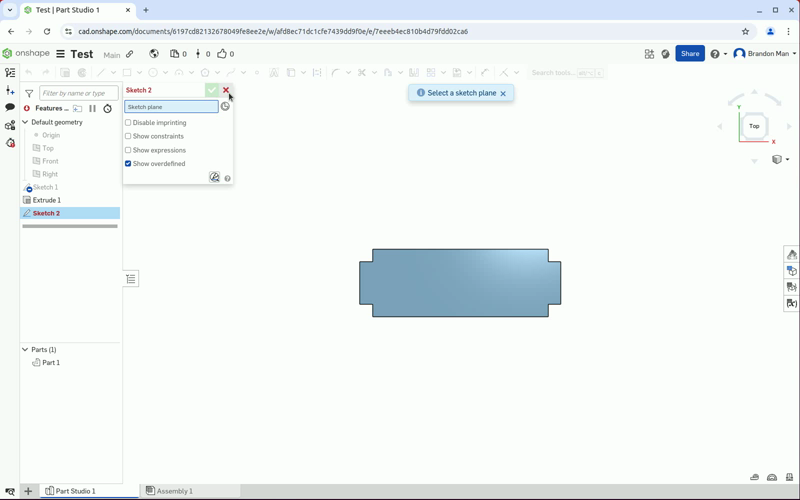
mouse_move(73, 150)
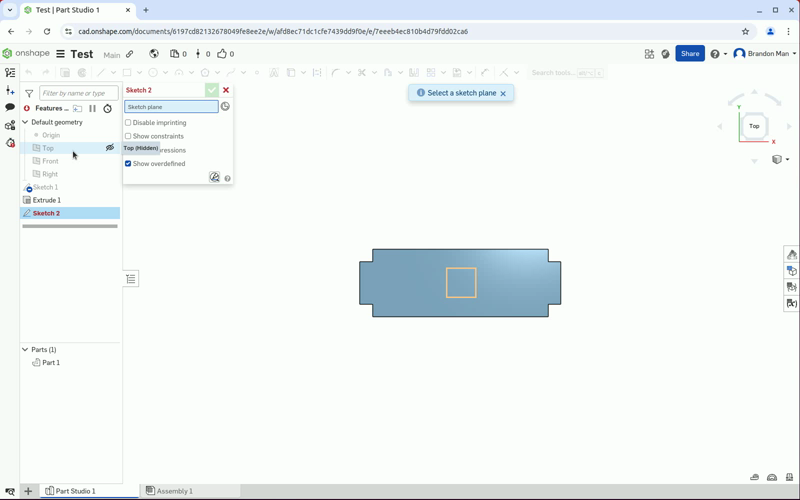
click(73, 150)
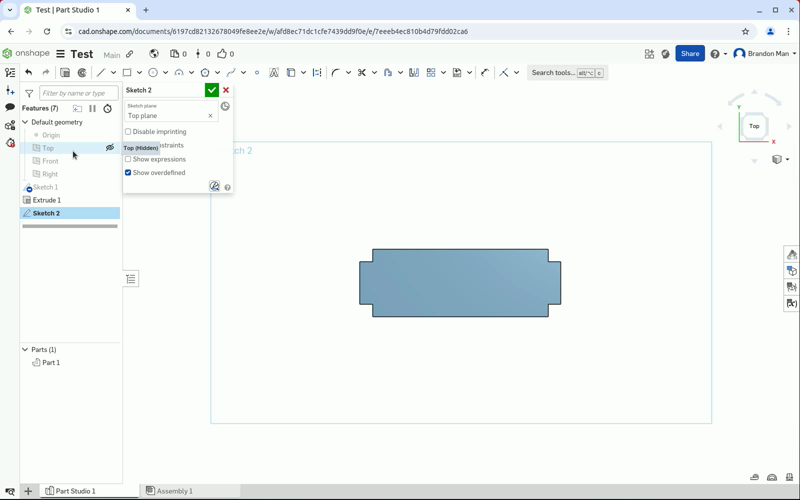
mouse_move(73, 352)
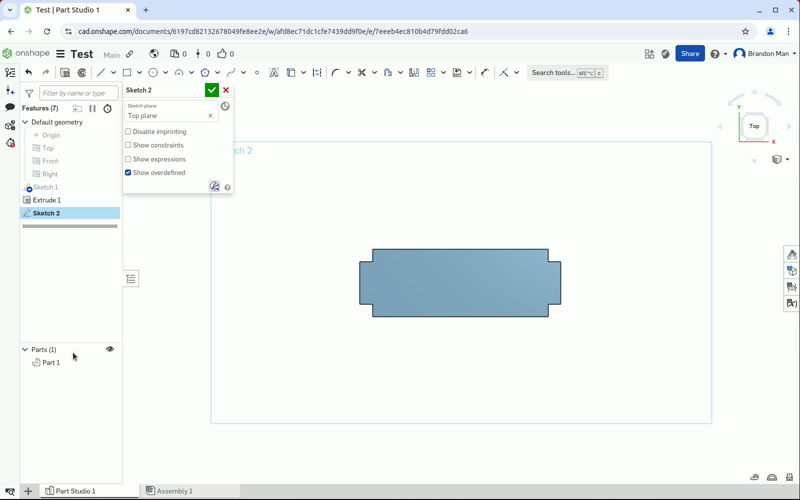
key(y)
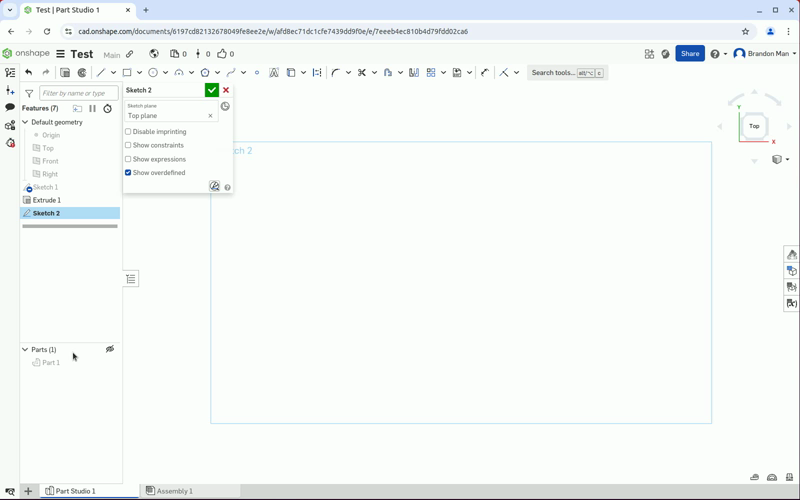
key(l)
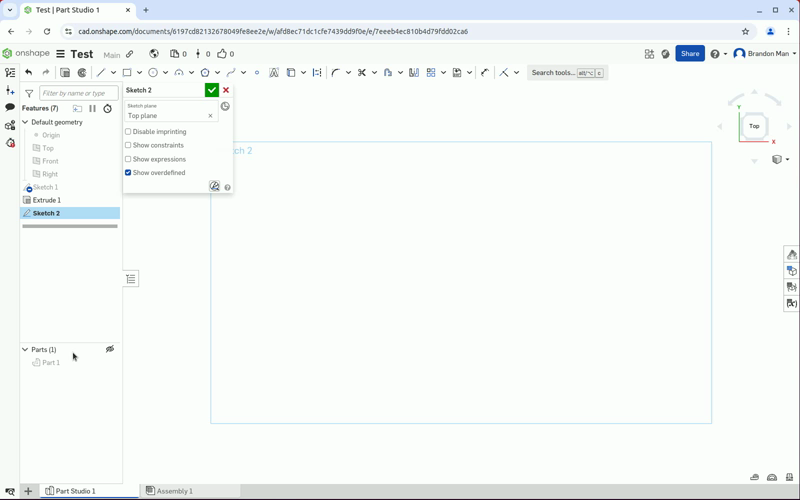
key_down(shift)
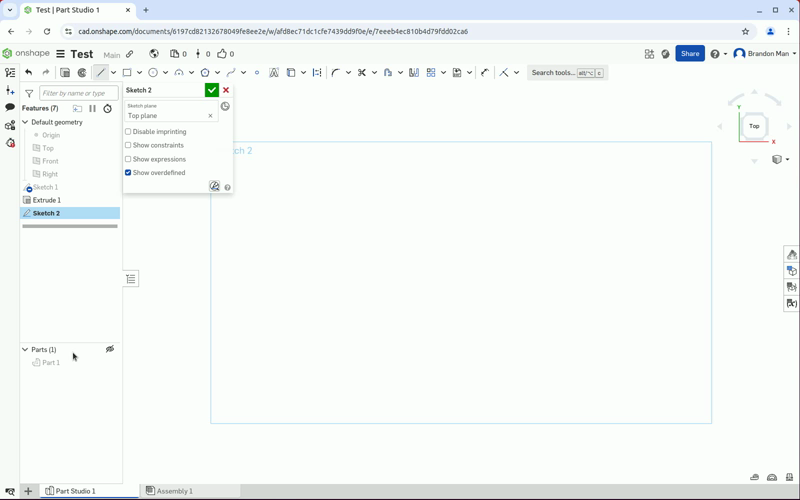
mouse_move(348, 315)
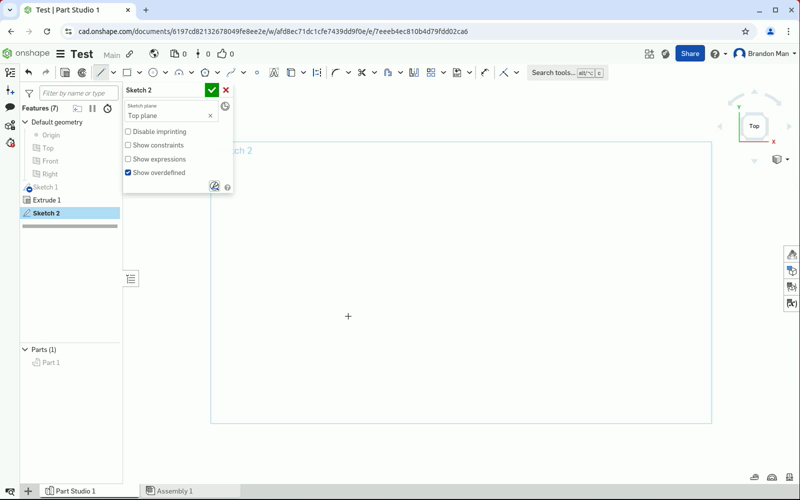
click(348, 315)
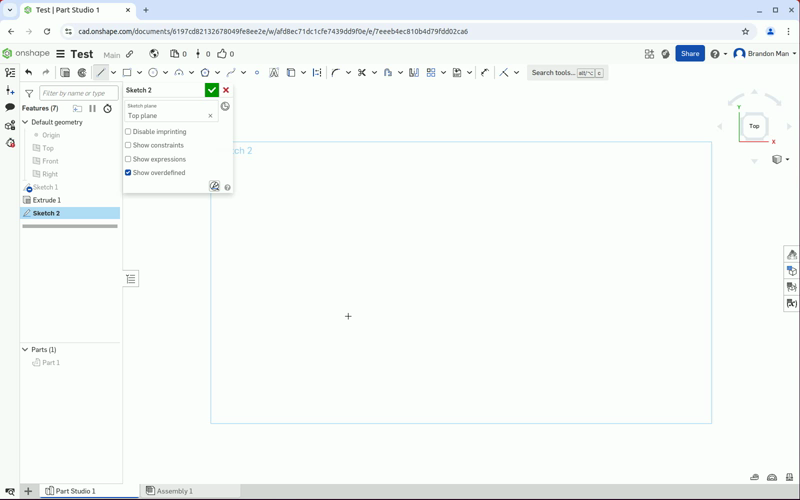
key_up(shift)
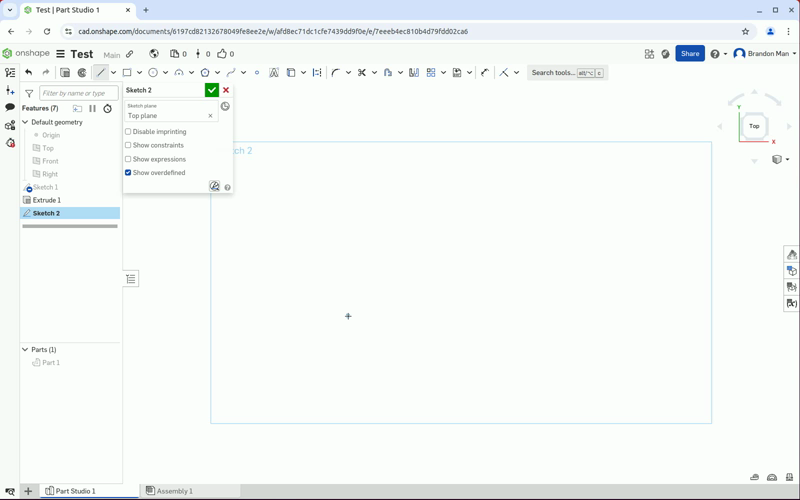
key_down(shift)
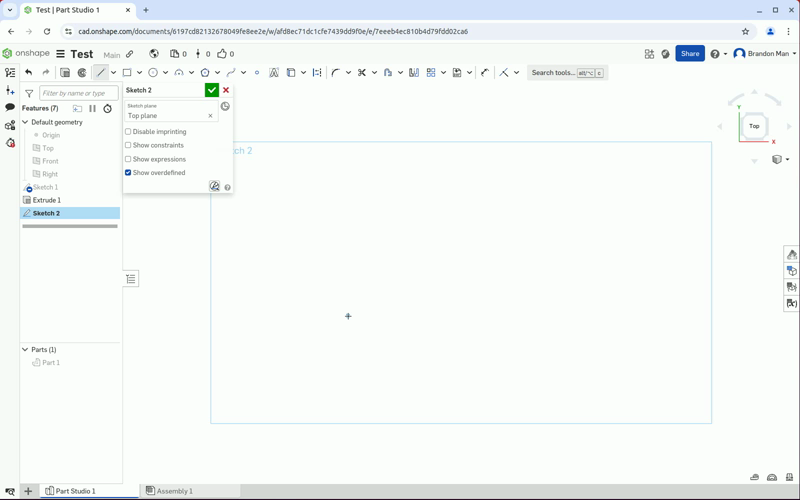
mouse_move(378, 315)
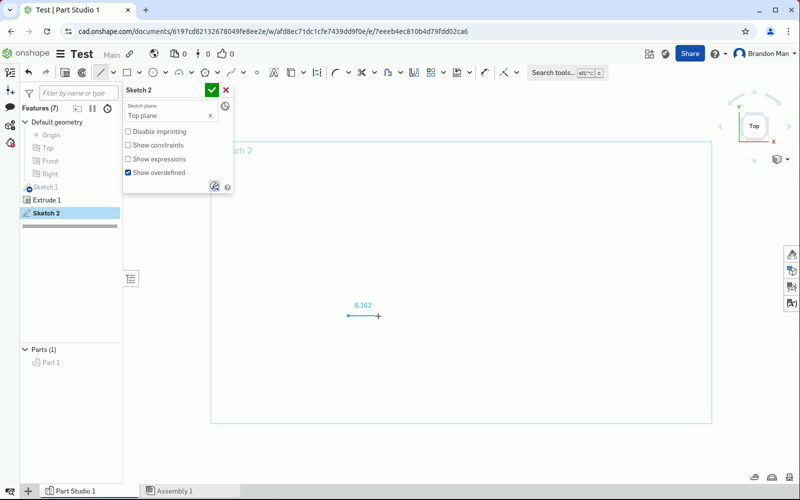
mouse_move(372, 315)
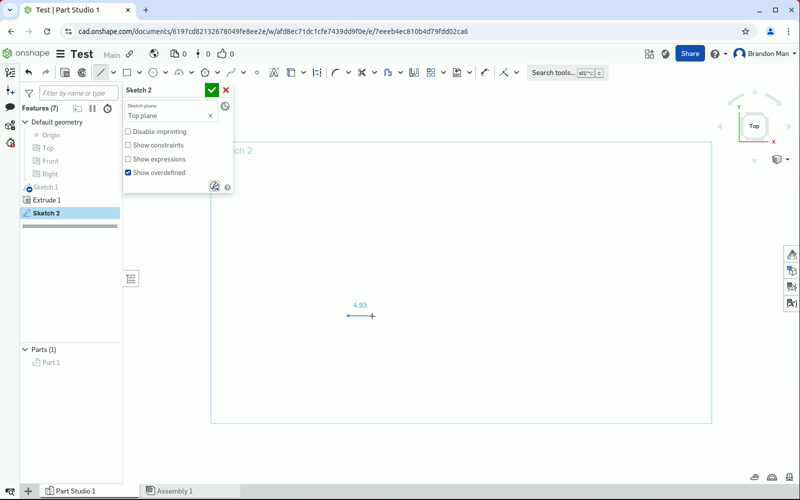
click(372, 315)
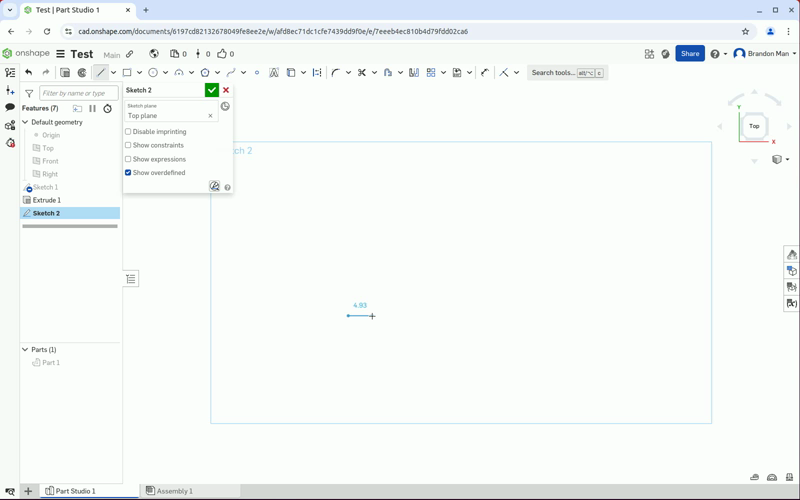
key_up(shift)
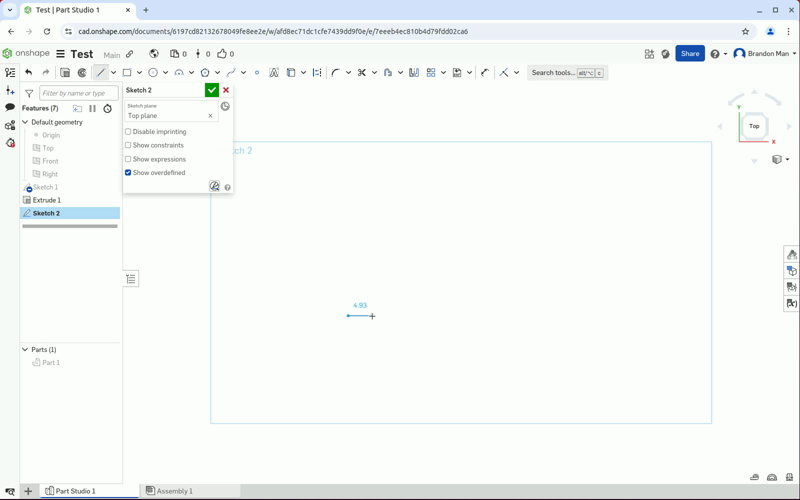
key_down(shift)
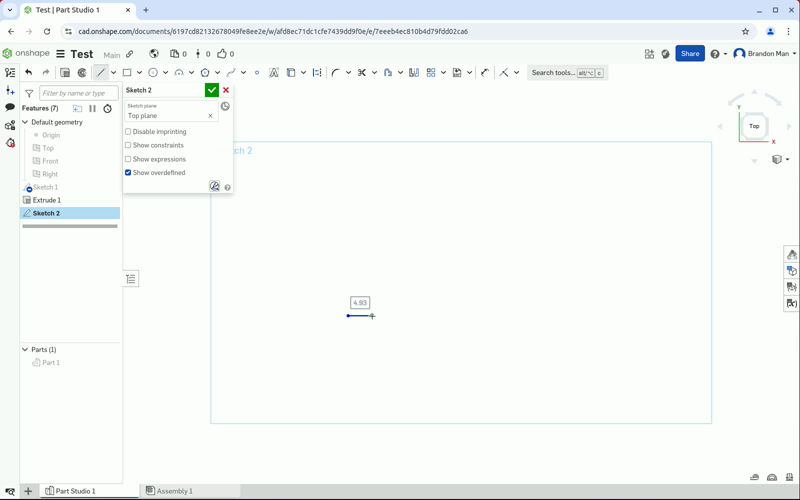
mouse_move(402, 315)
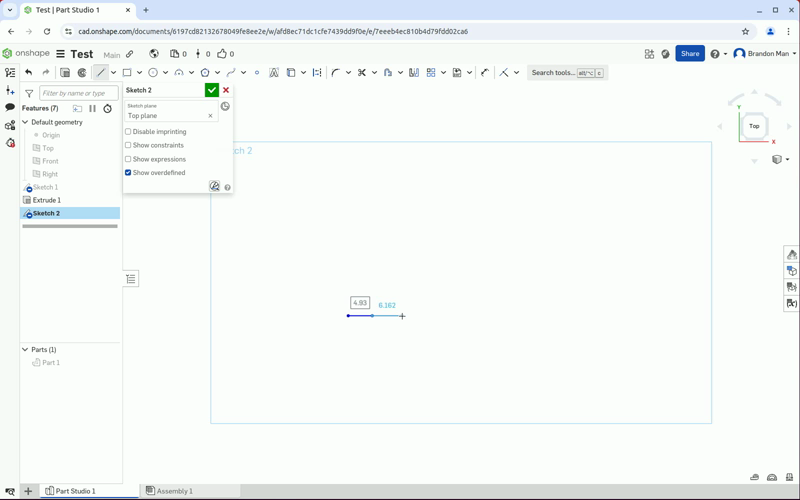
mouse_move(372, 303)
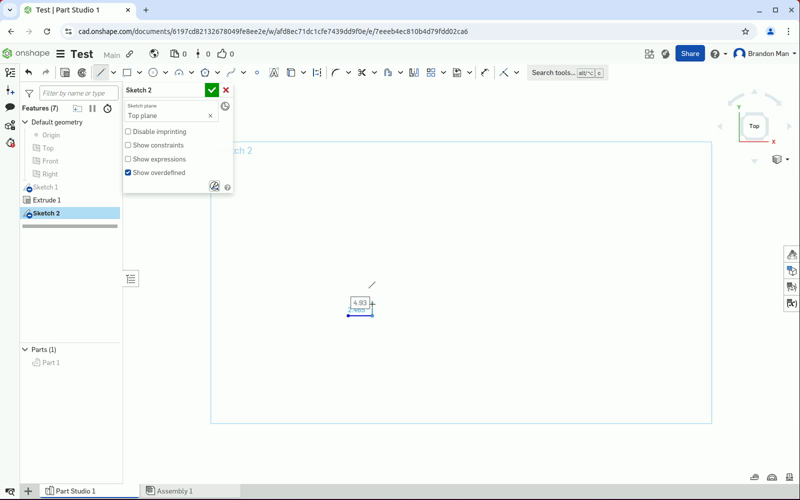
click(372, 303)
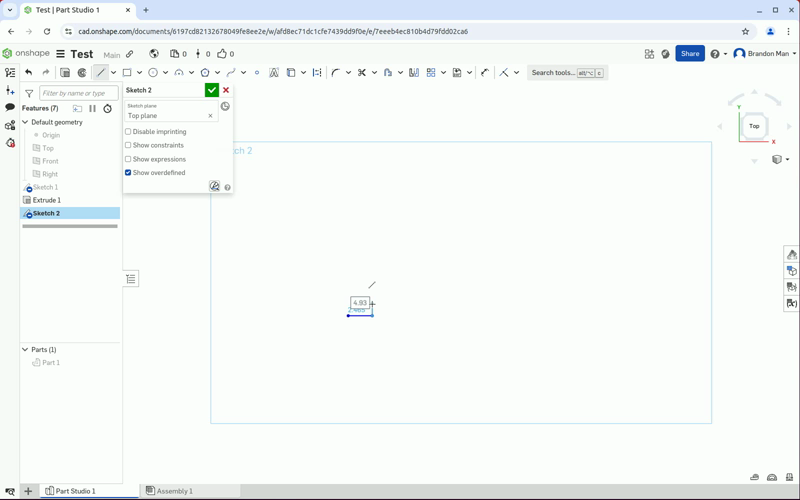
key_up(shift)
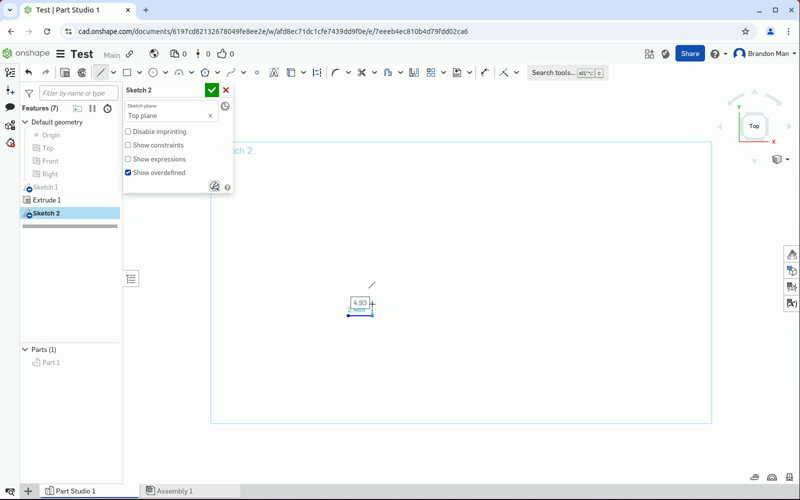
key_down(shift)
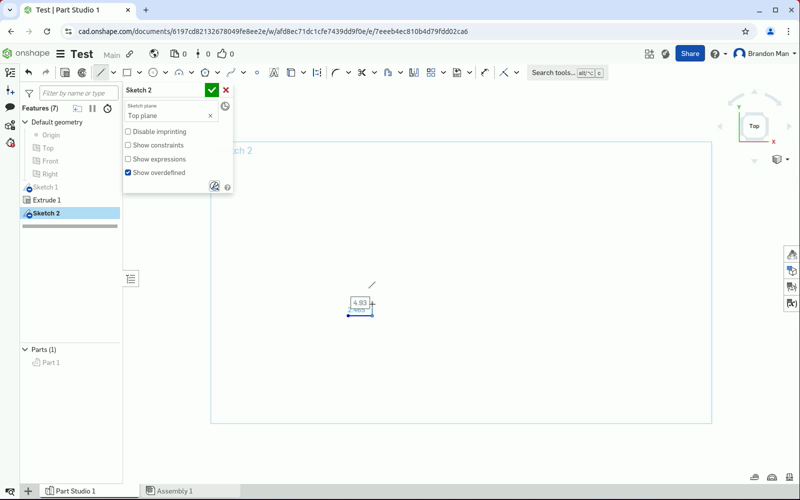
mouse_move(402, 303)
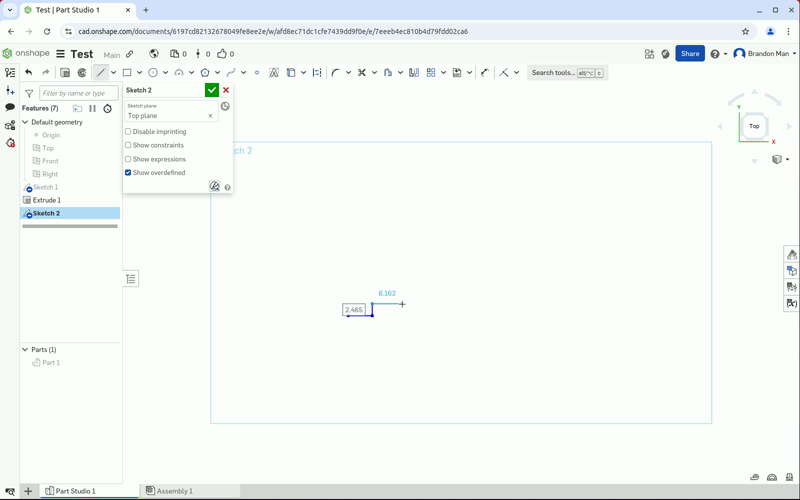
mouse_move(360, 303)
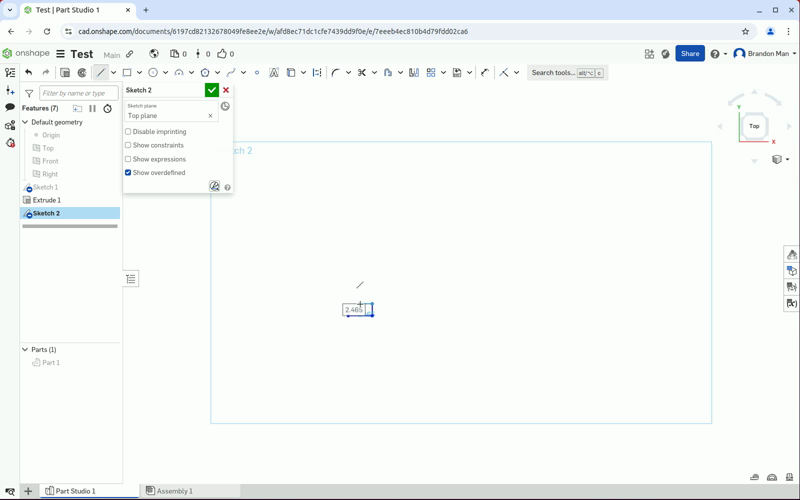
click(360, 303)
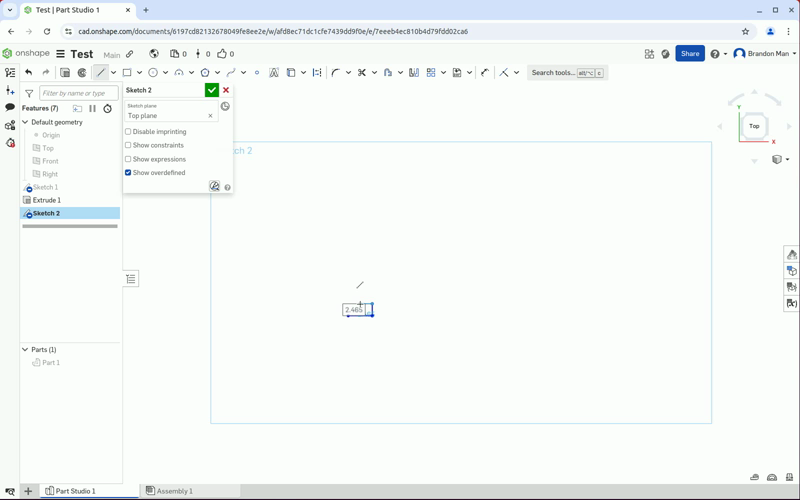
key_up(shift)
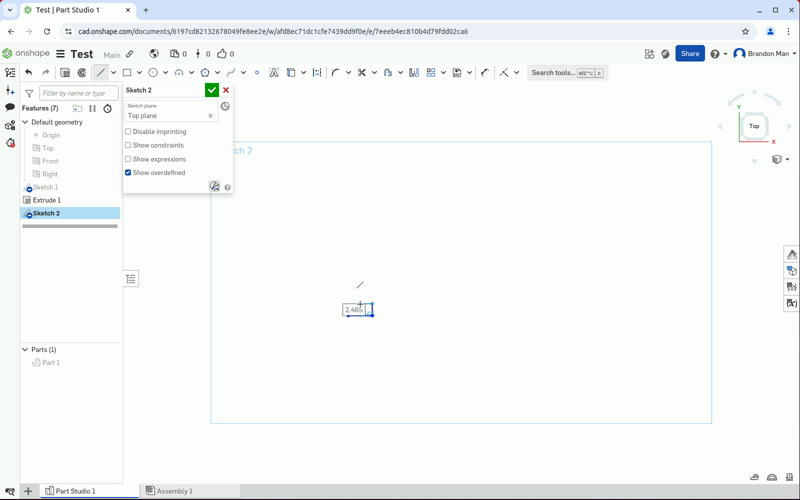
key_down(shift)
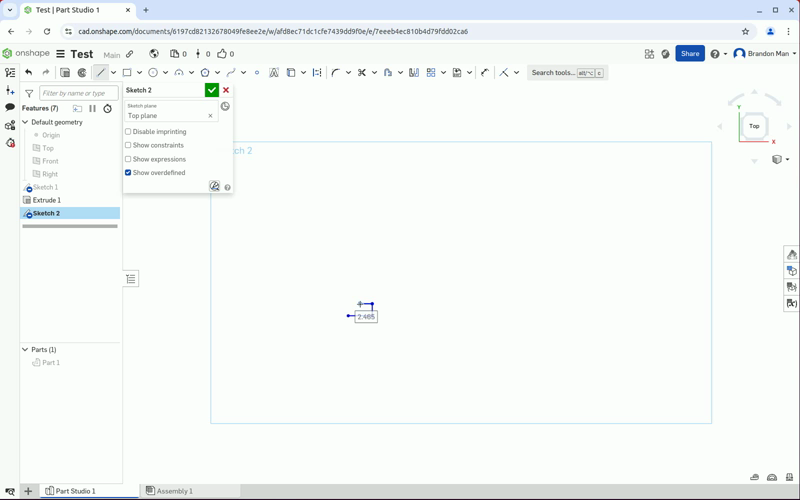
mouse_move(390, 303)
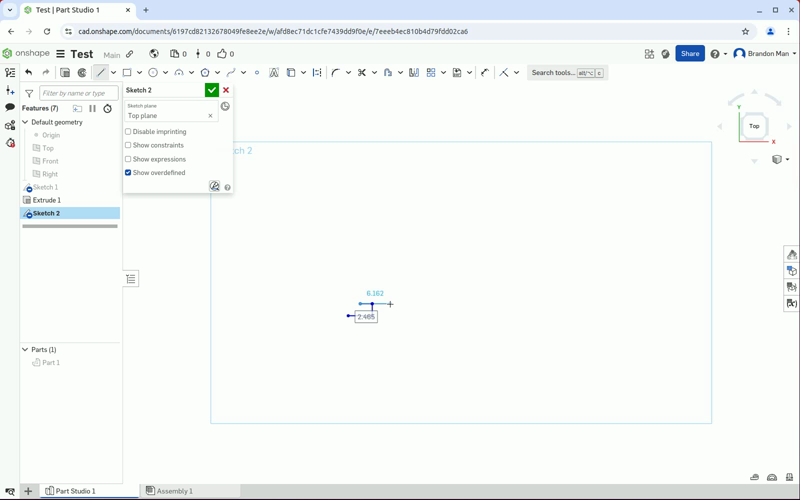
mouse_move(360, 260)
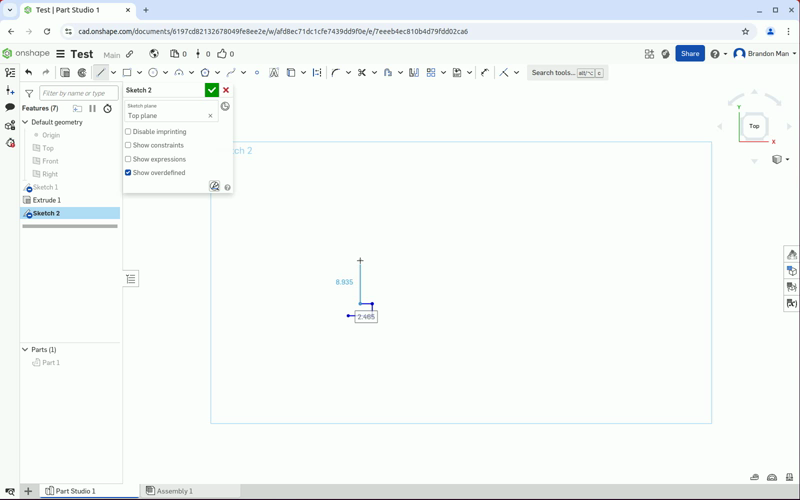
click(360, 260)
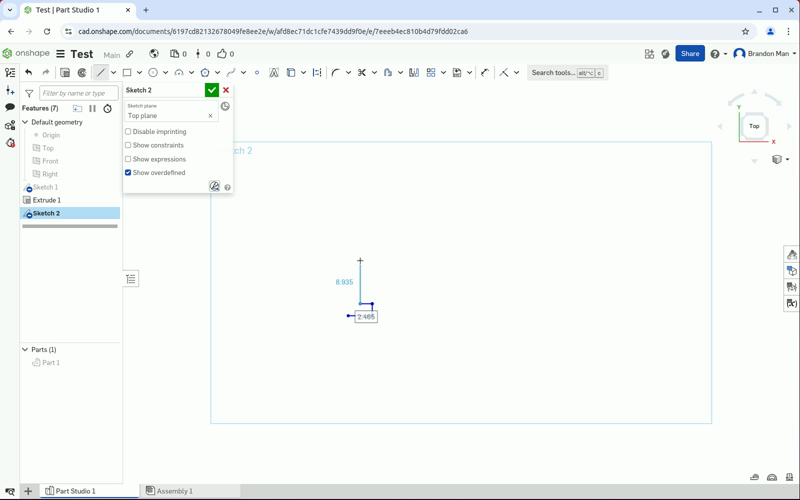
key_up(shift)
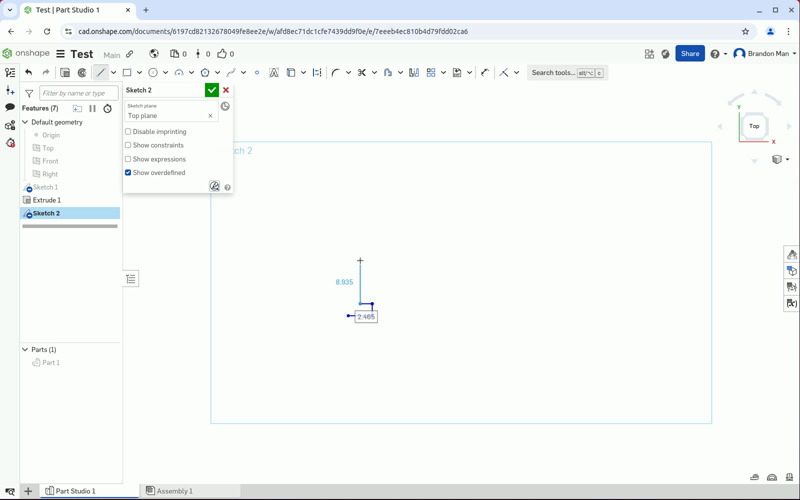
key_down(shift)
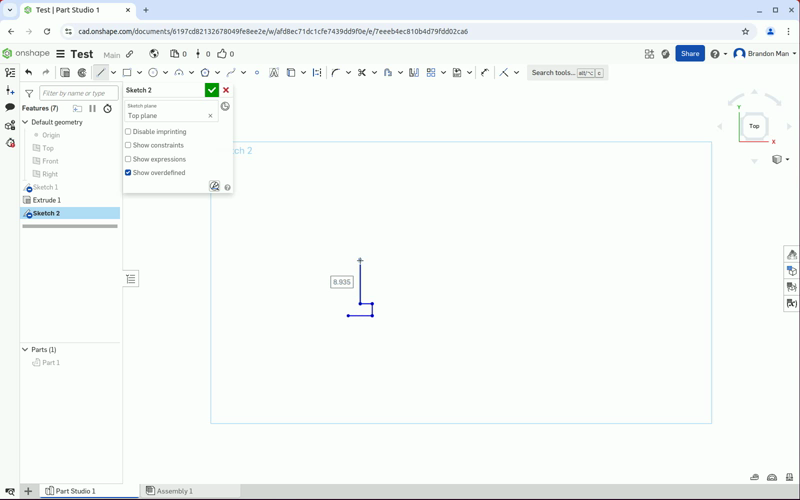
mouse_move(390, 260)
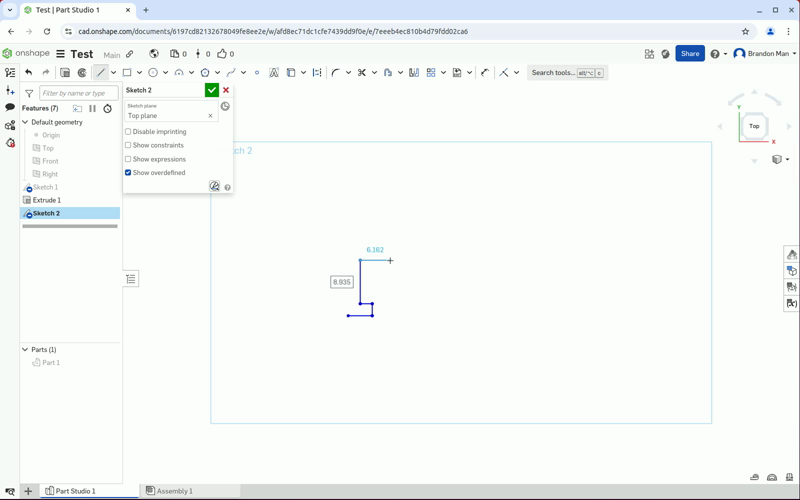
mouse_move(372, 260)
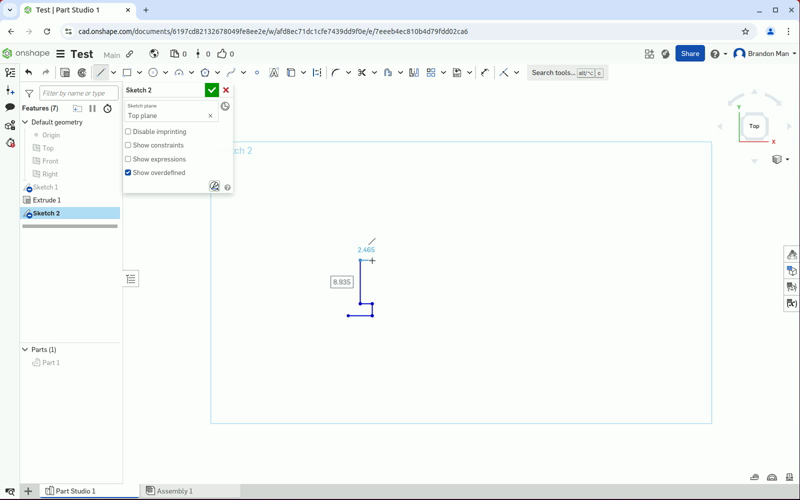
click(372, 260)
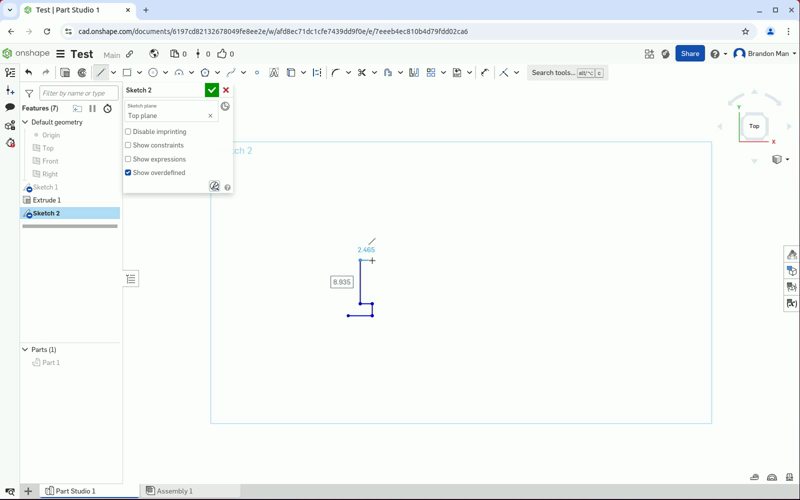
key_up(shift)
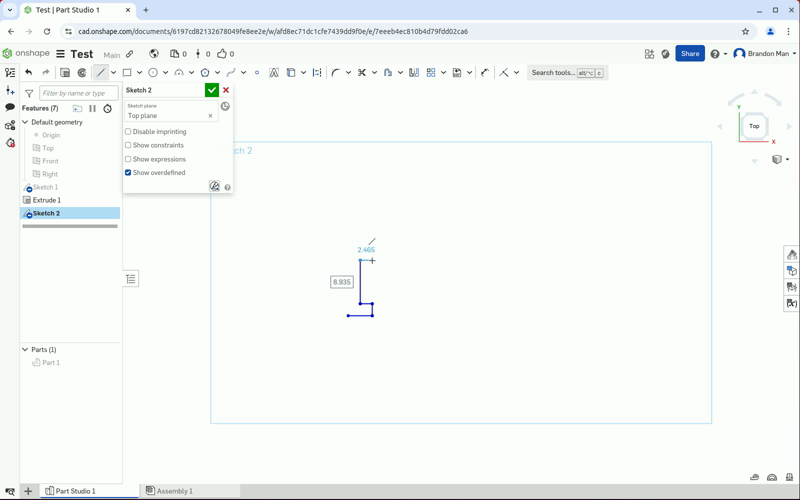
key_down(shift)
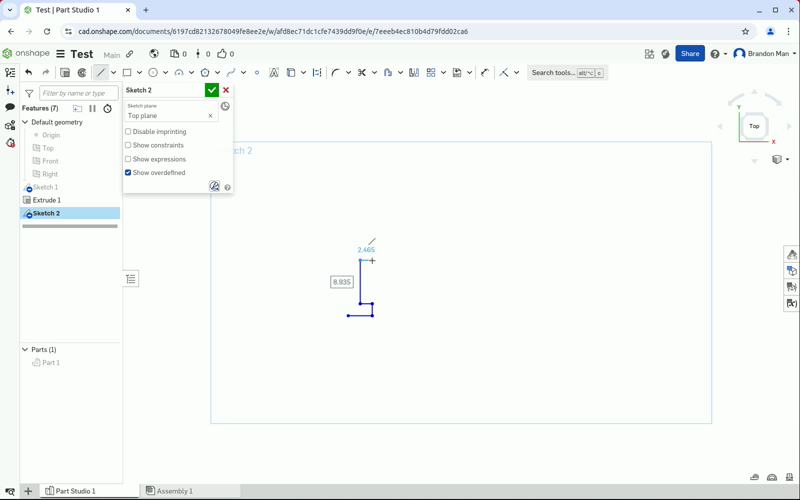
mouse_move(402, 260)
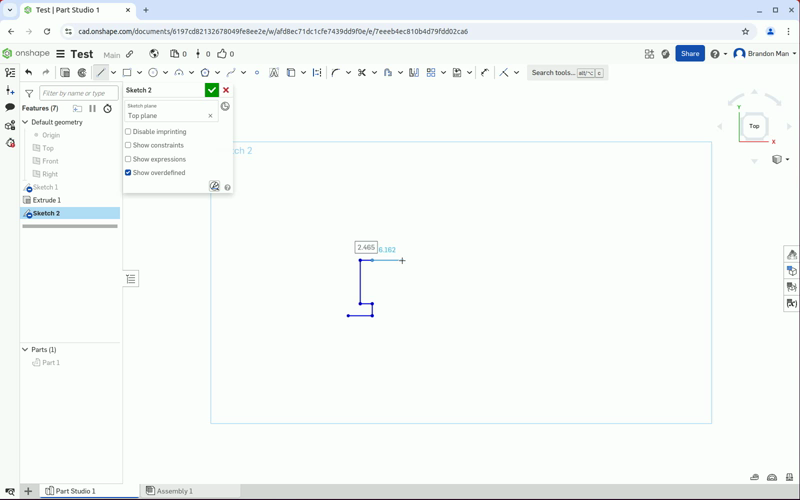
mouse_move(372, 248)
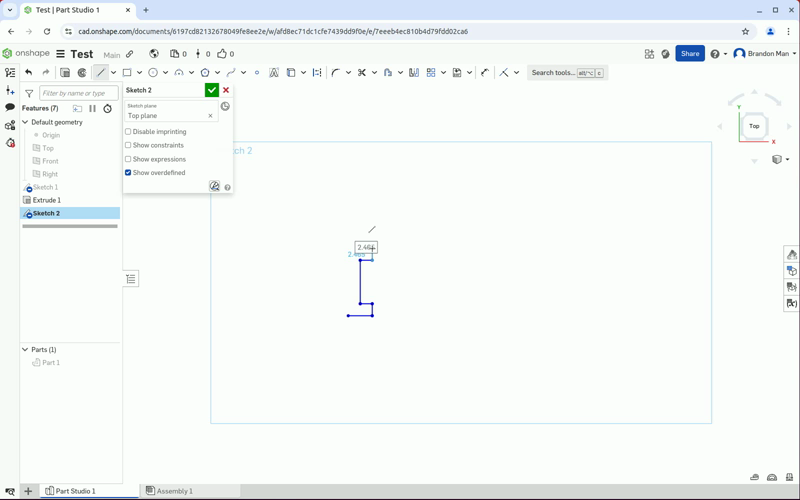
click(372, 248)
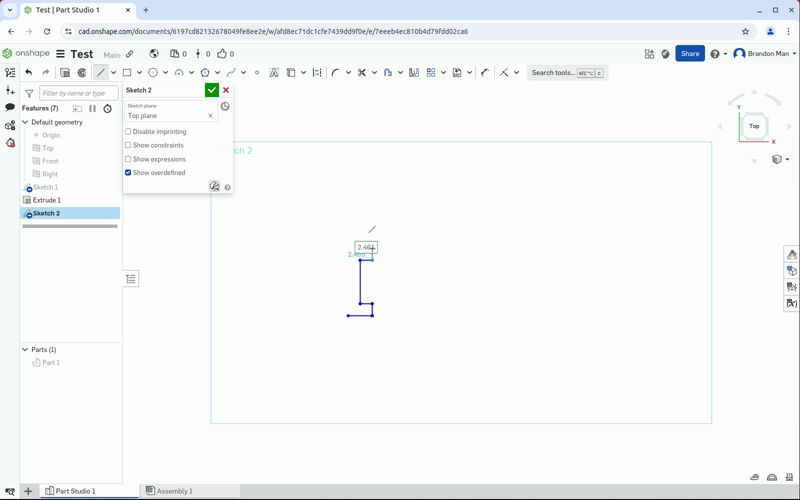
key_up(shift)
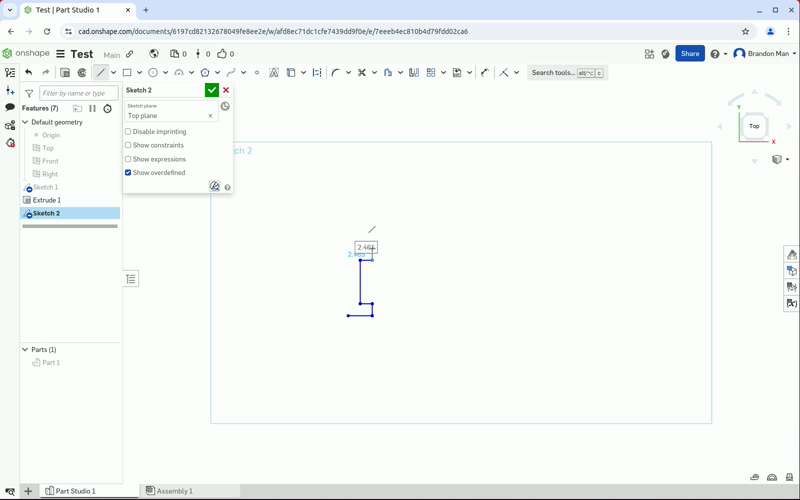
key_down(shift)
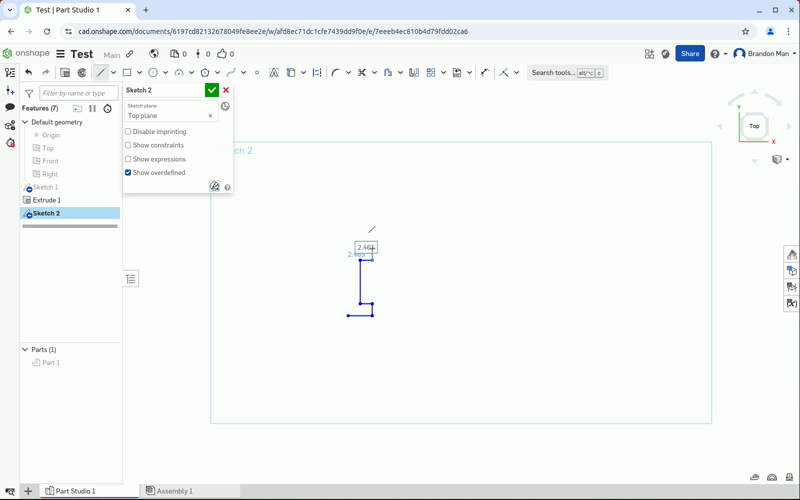
mouse_move(402, 248)
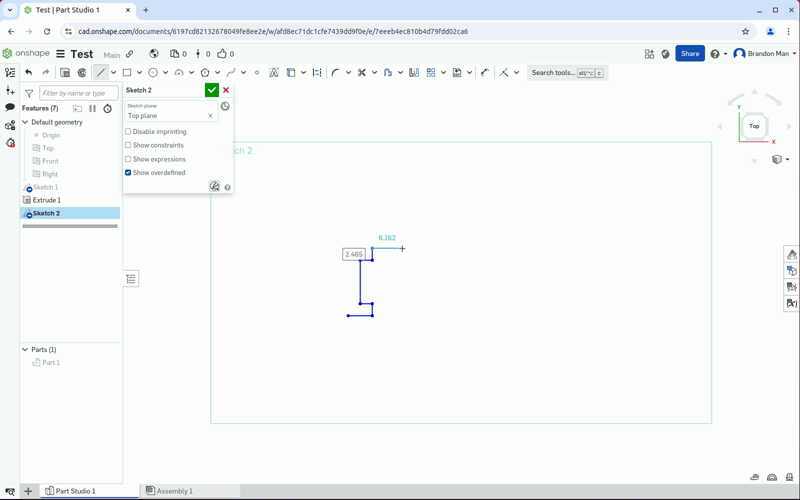
mouse_move(348, 248)
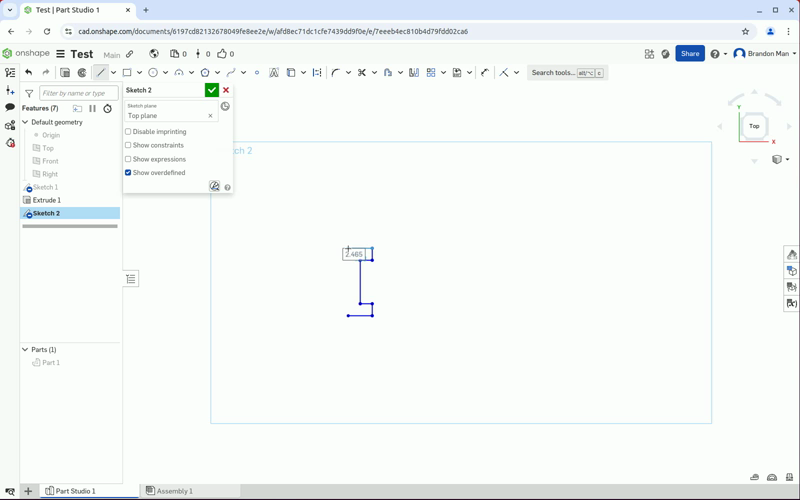
click(348, 248)
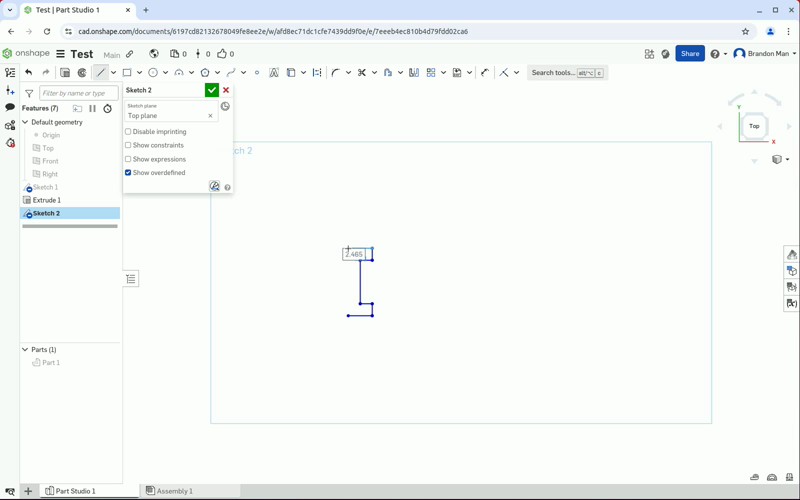
key_up(shift)
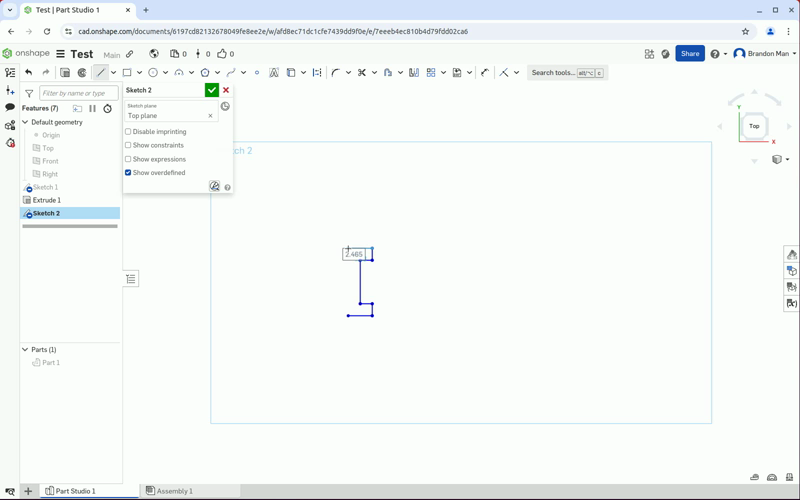
key_down(shift)
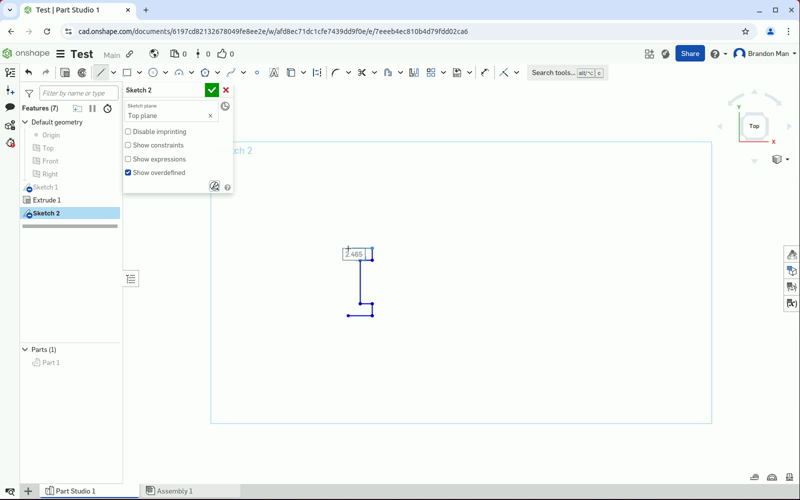
mouse_move(348, 315)
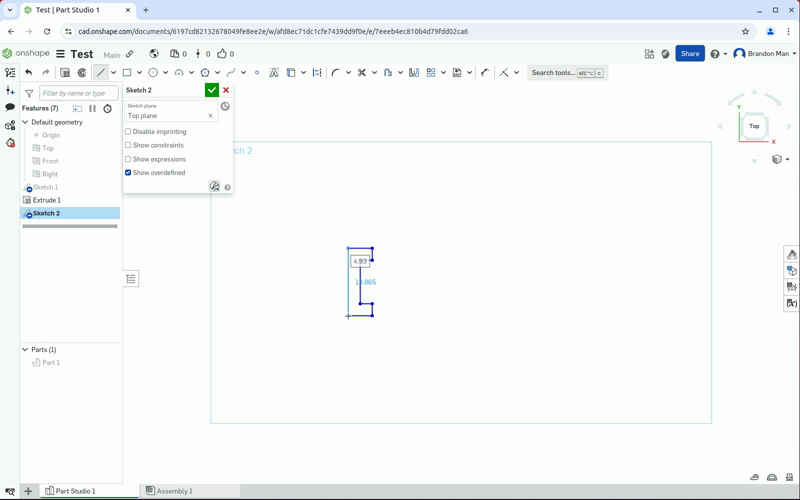
key_up(shift)
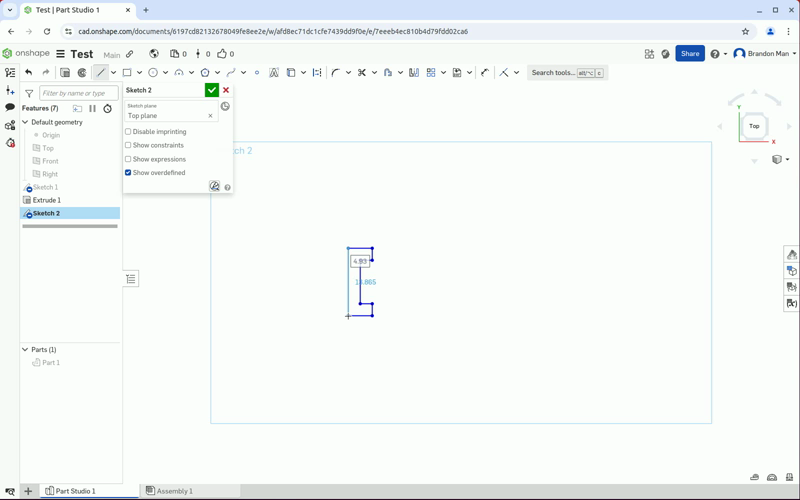
click(348, 315)
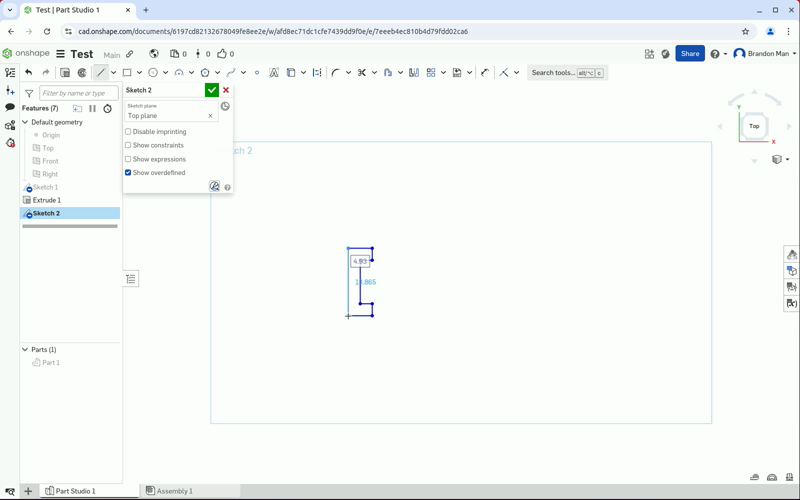
key(esc)
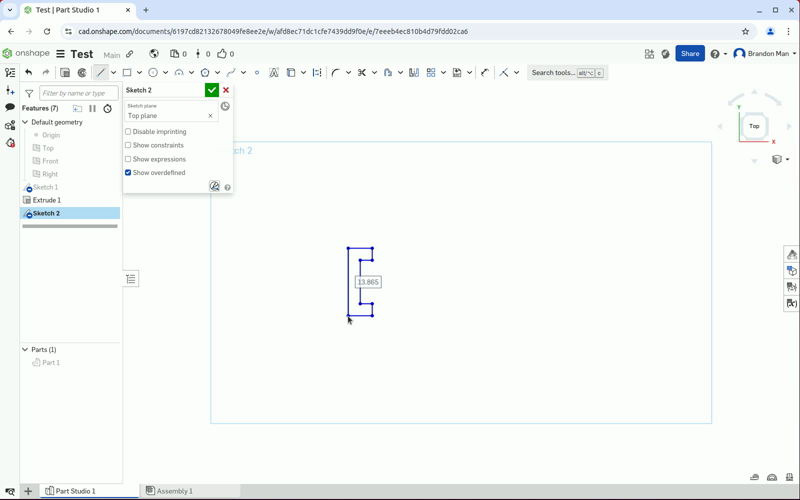
mouse_move(366, 304)
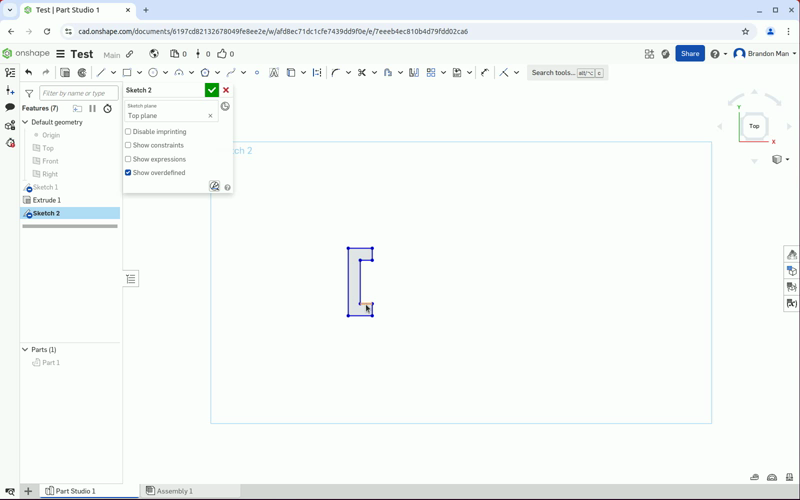
scroll(6)
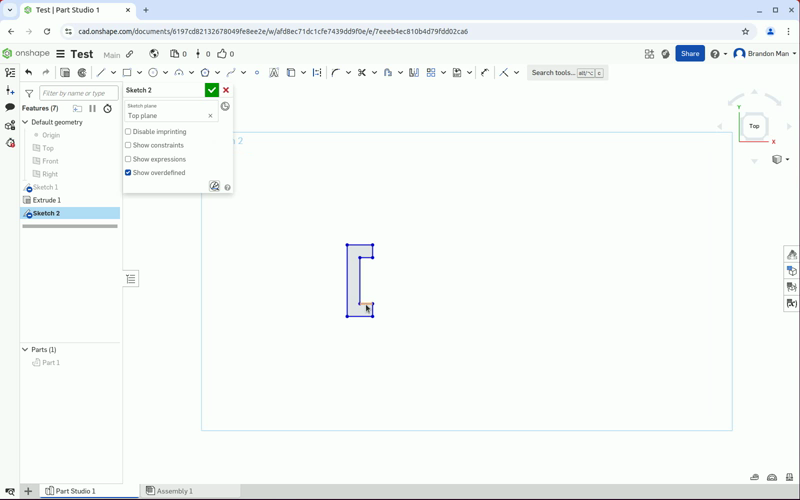
scroll(6)
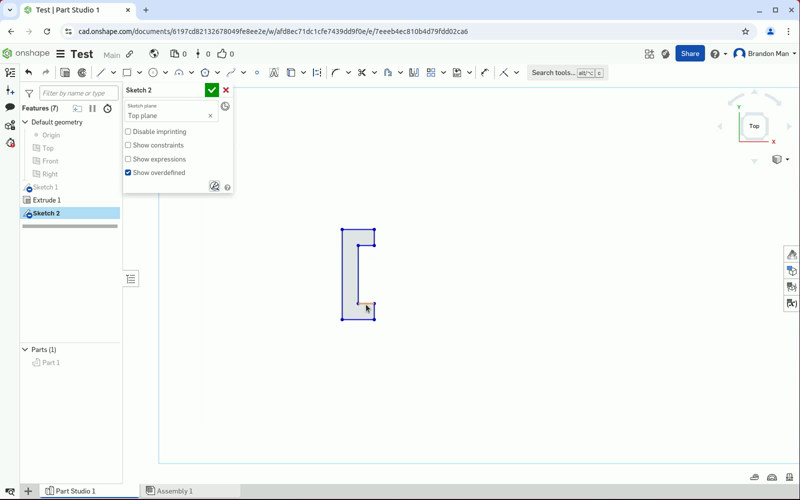
scroll(6)
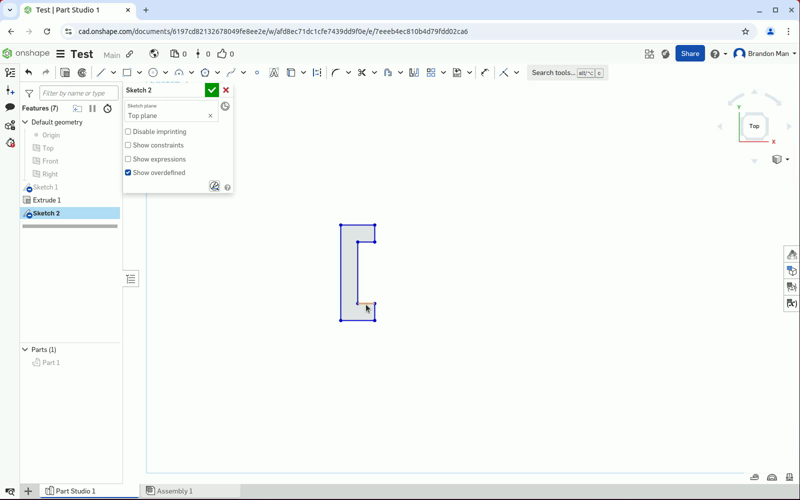
scroll(6)
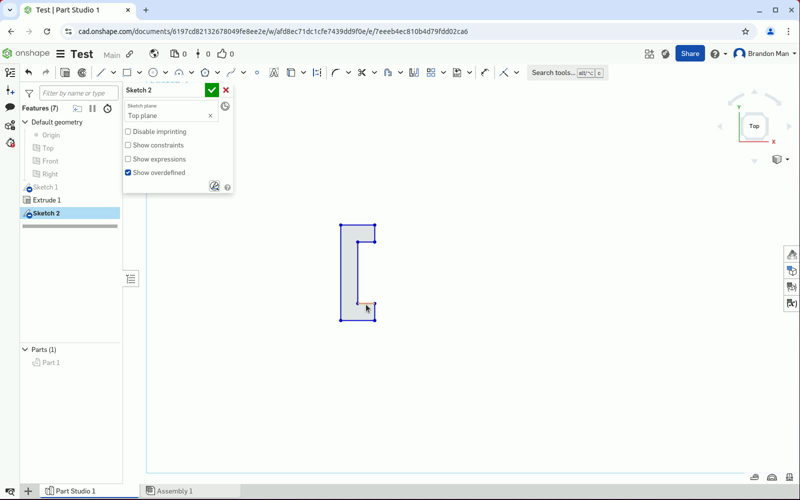
scroll(6)
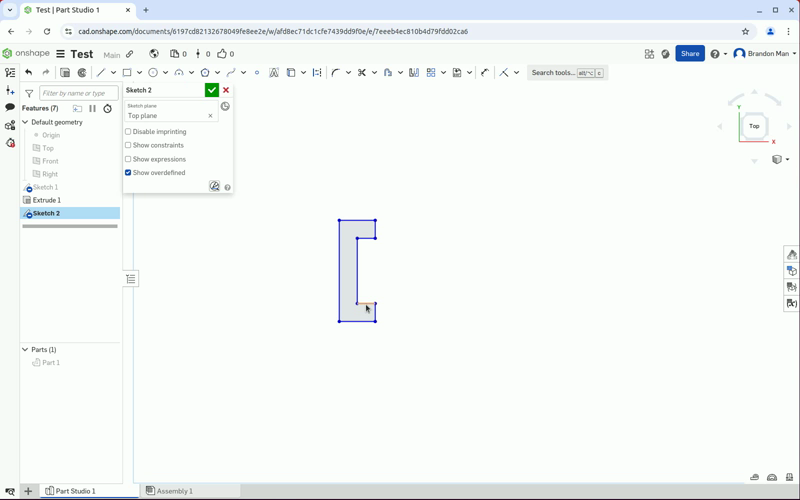
scroll(6)
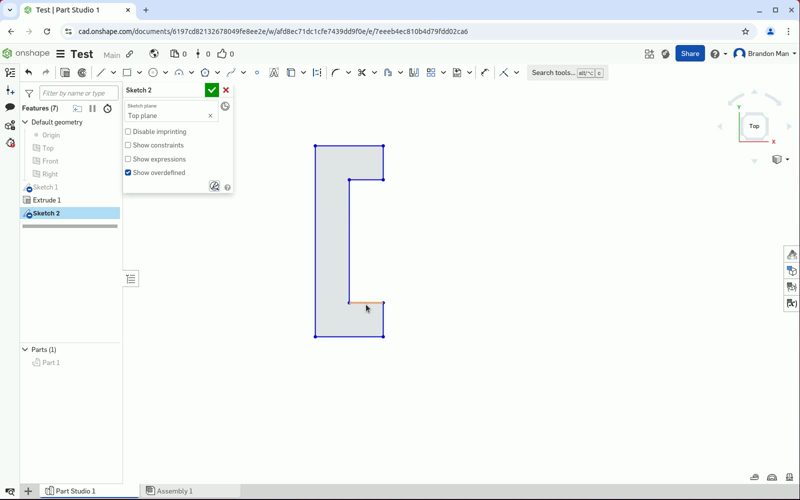
scroll(6)
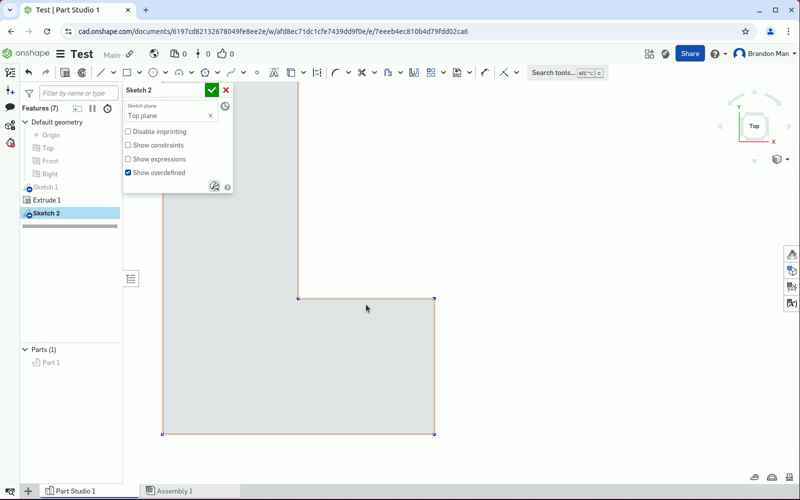
click(366, 304)
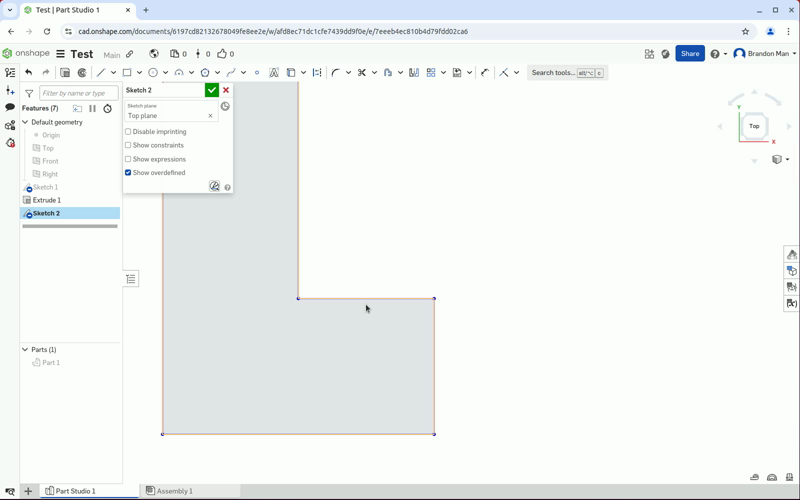
scroll(-6)
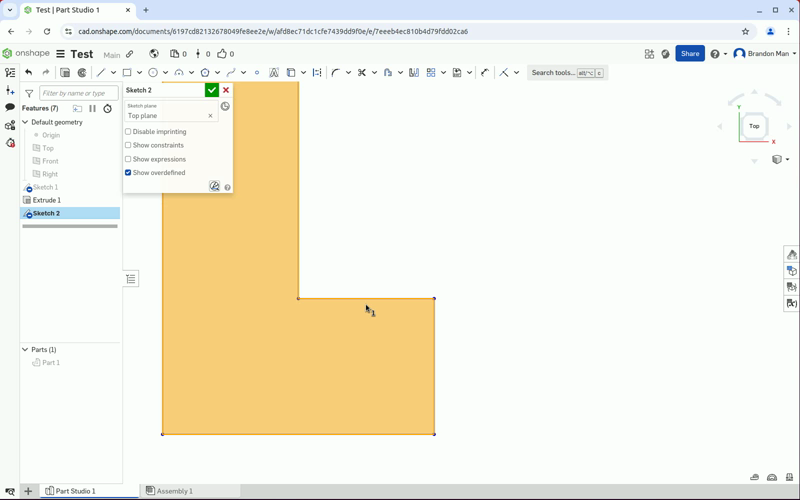
scroll(-6)
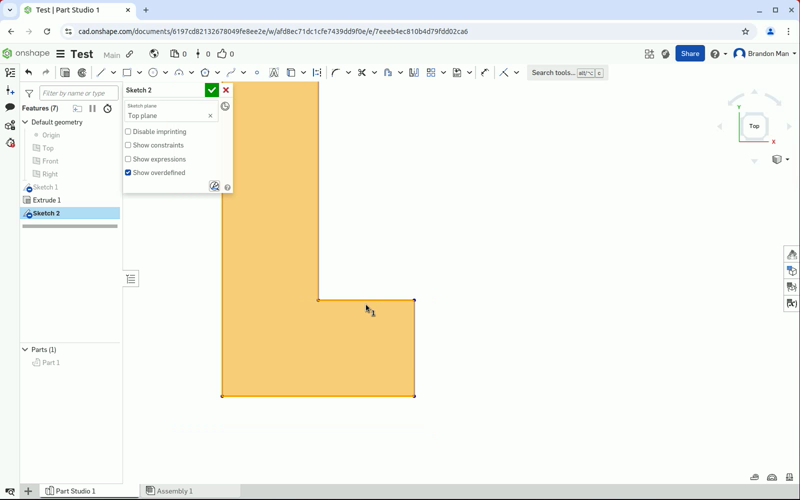
scroll(-6)
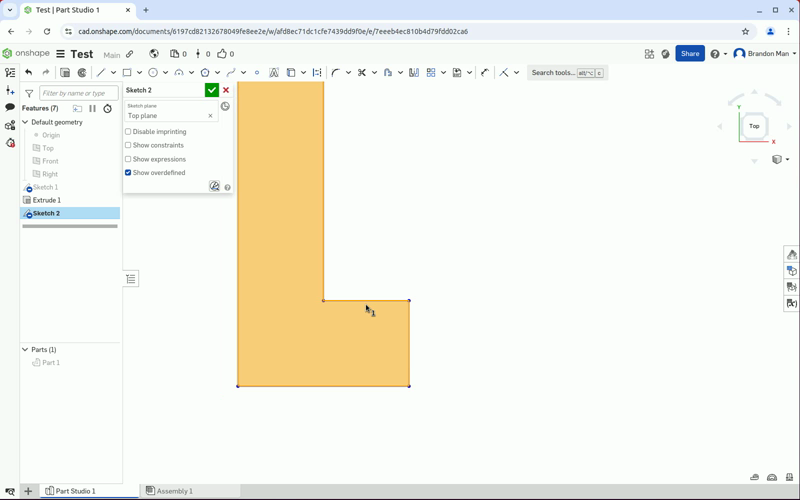
scroll(-6)
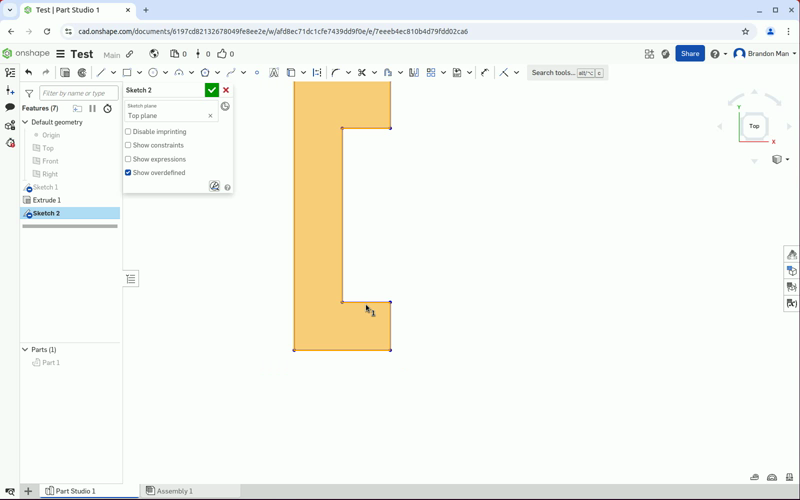
scroll(-6)
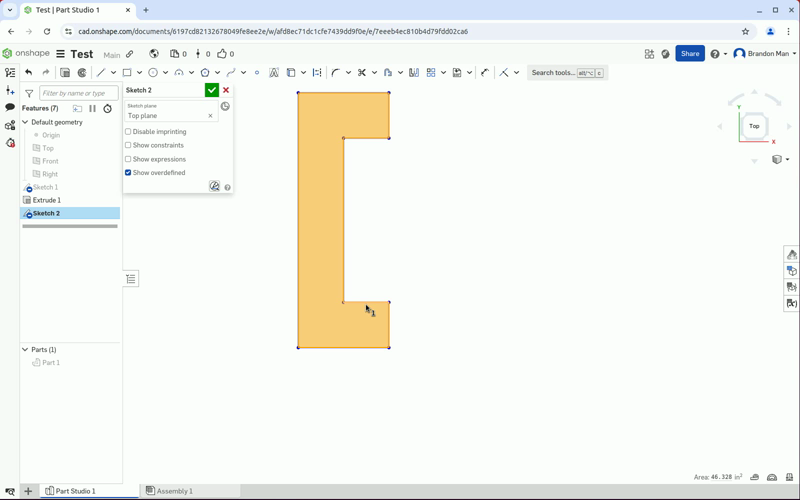
scroll(-6)
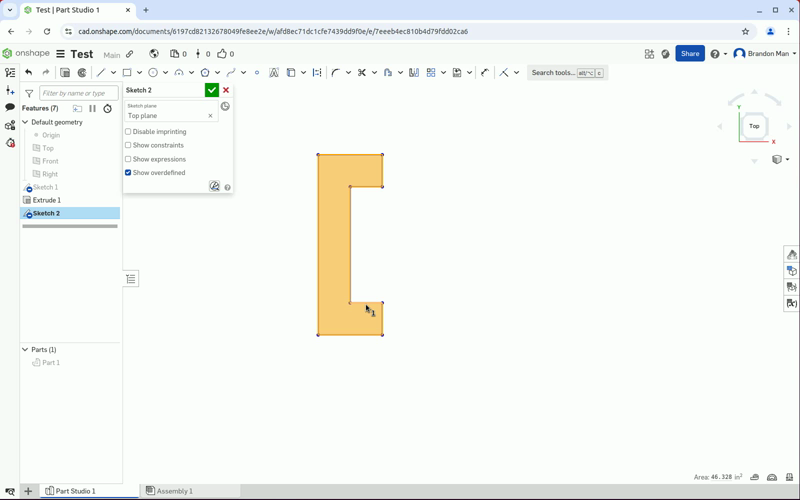
scroll(-6)
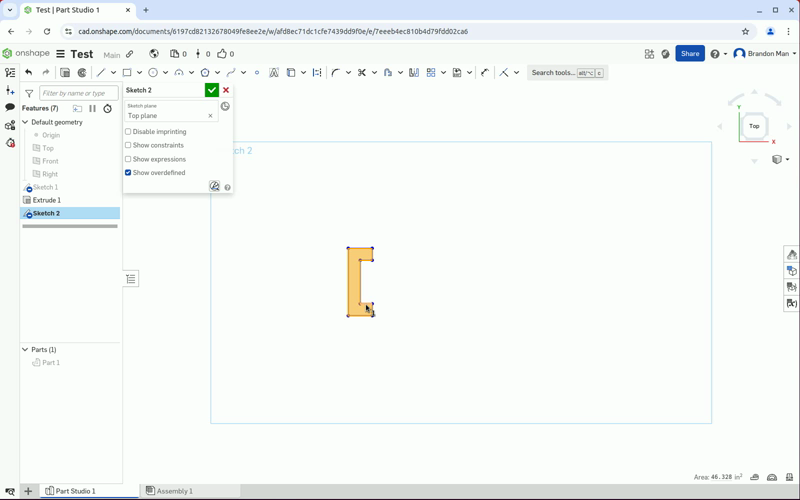
mouse_move(73, 352)
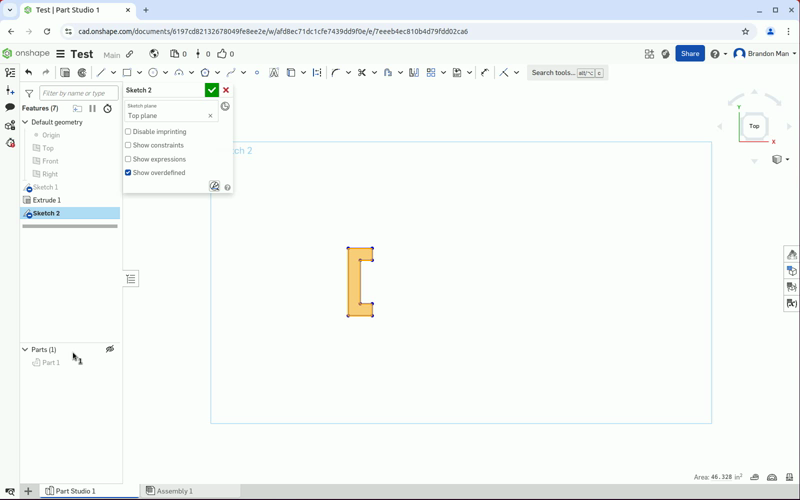
key(shift+y)
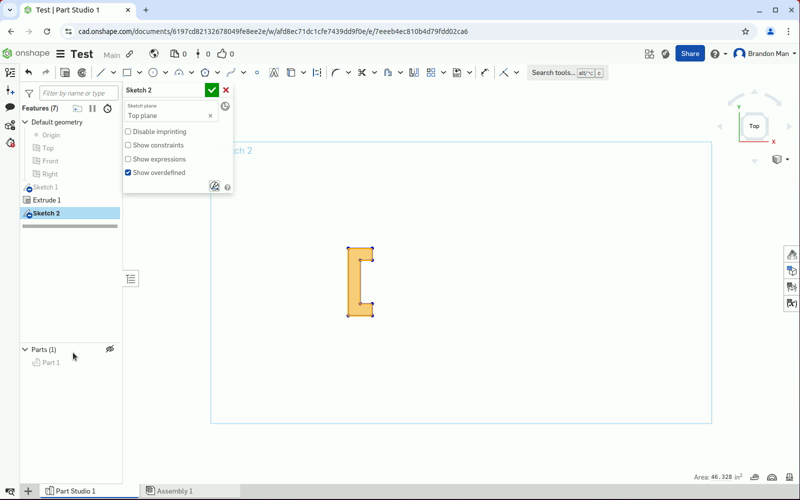
key(shift+e)
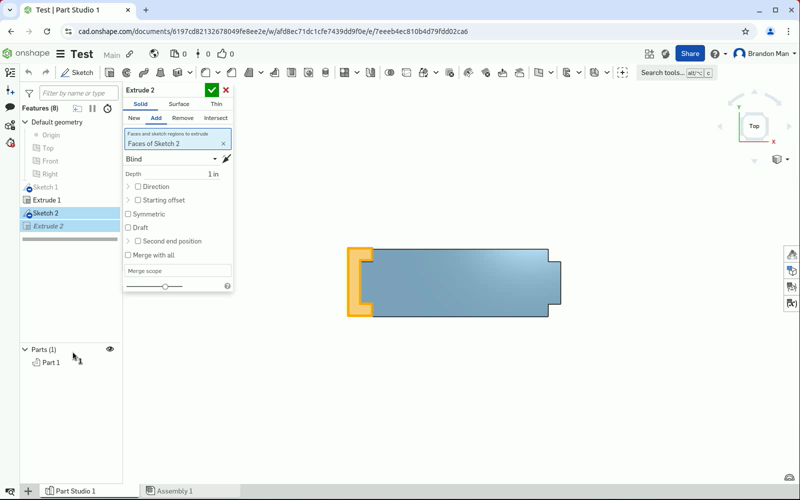
mouse_move(143, 106)
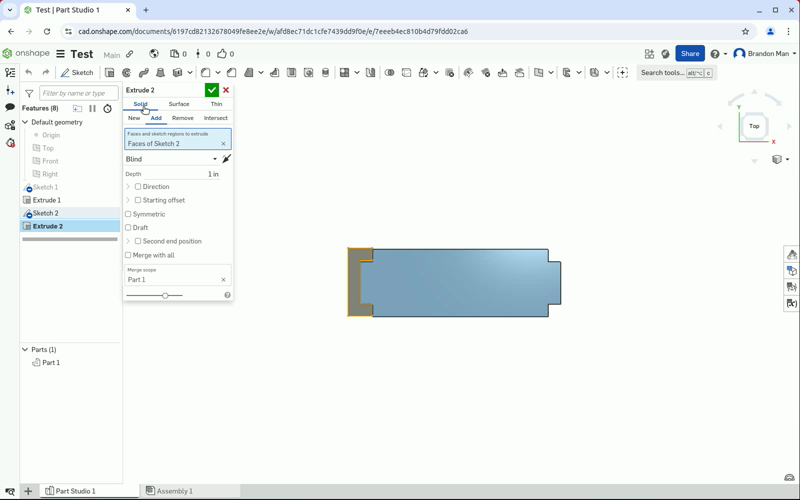
click(143, 106)
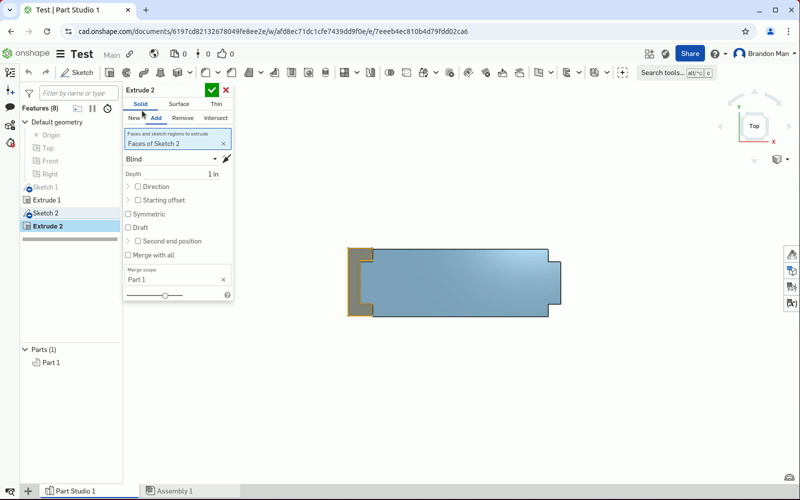
mouse_move(137, 120)
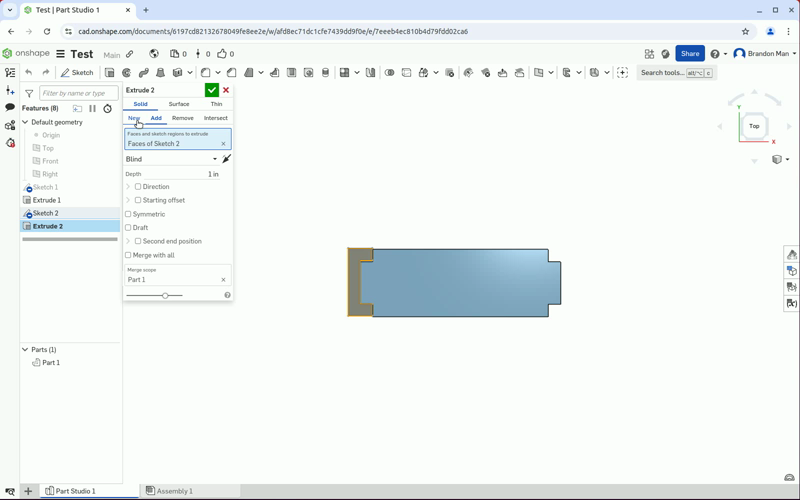
click(137, 120)
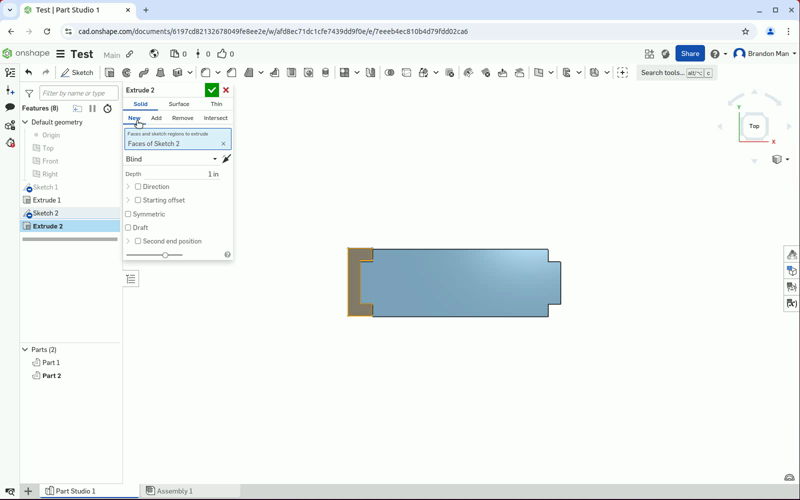
key(tab, 4)
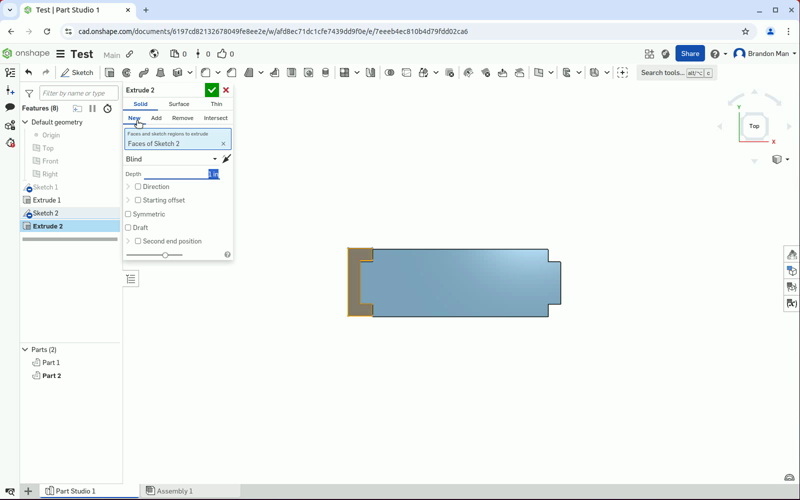
text(2.407)
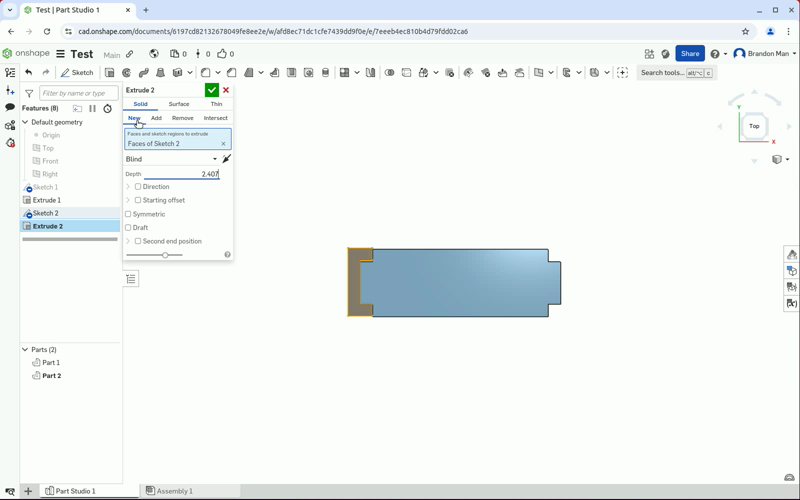
key(enter)
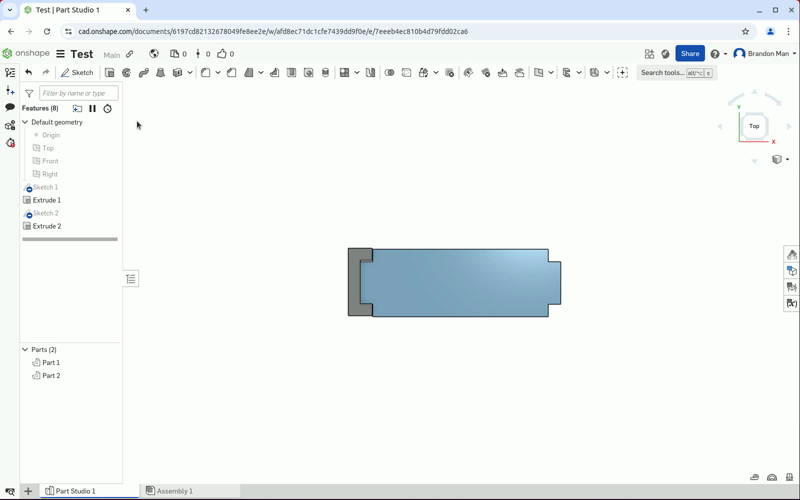
key(shift+h)
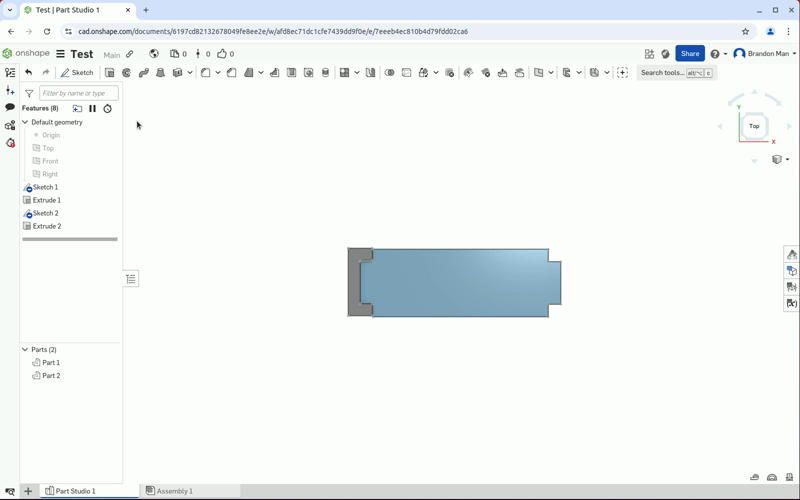
key(shift+h)
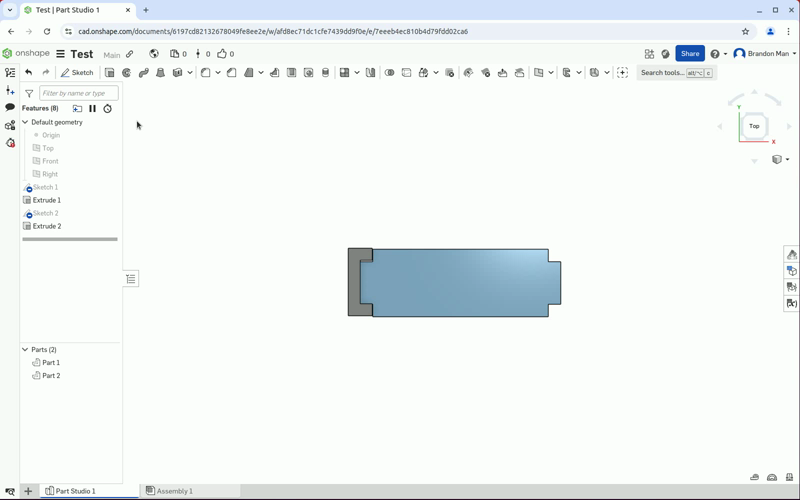
mouse_move(73, 189)
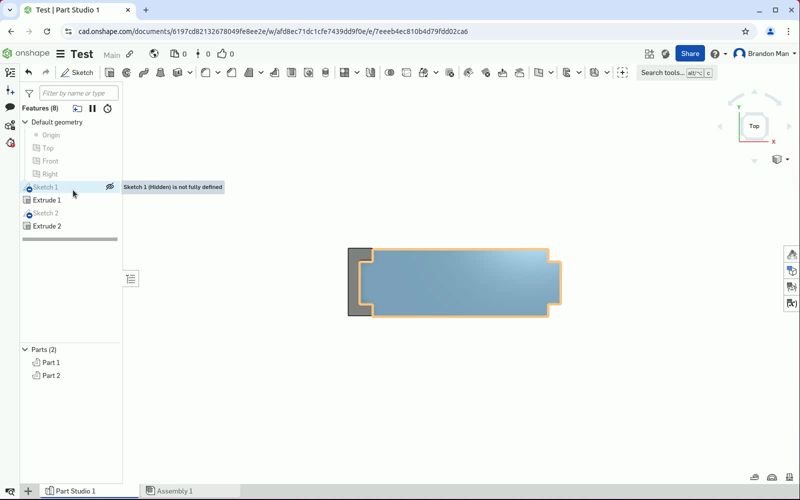
click(73, 189)
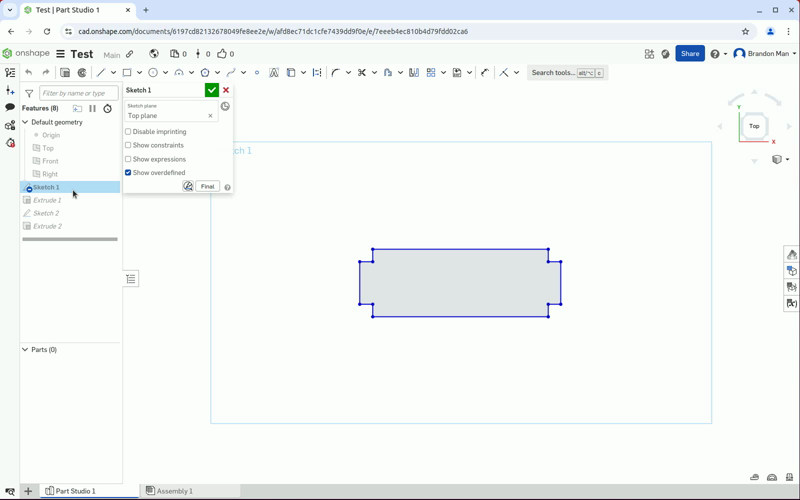
mouse_move(229, 92)
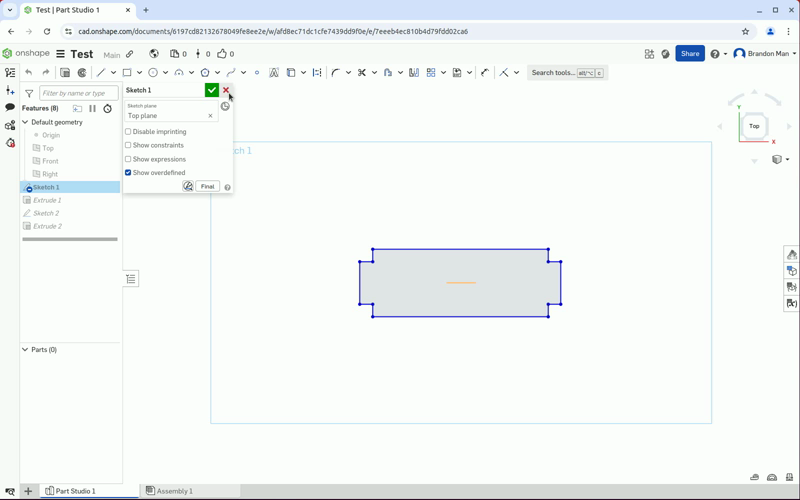
click(229, 92)
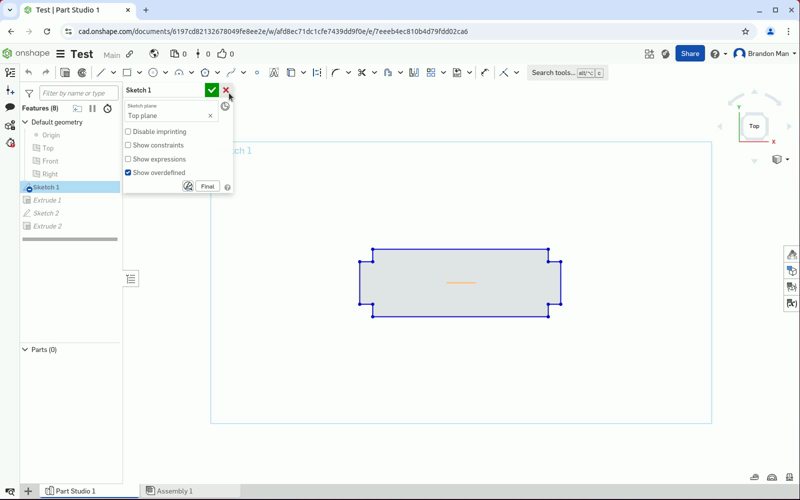
key(shift+s)
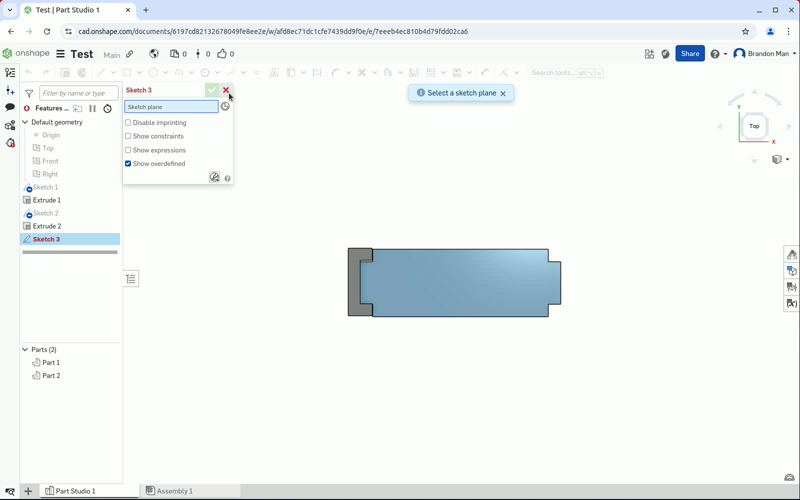
mouse_move(73, 150)
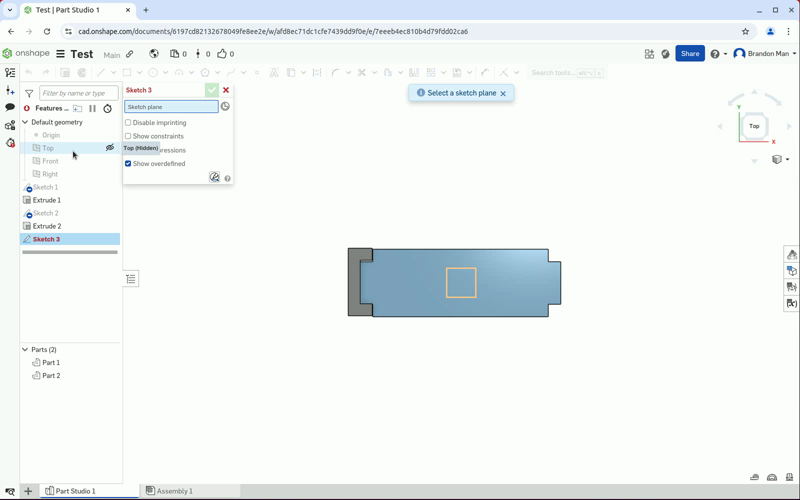
click(73, 150)
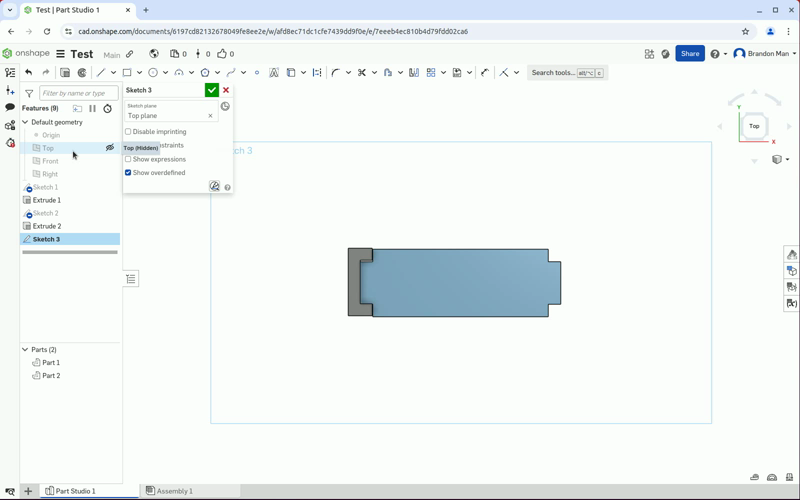
mouse_move(73, 352)
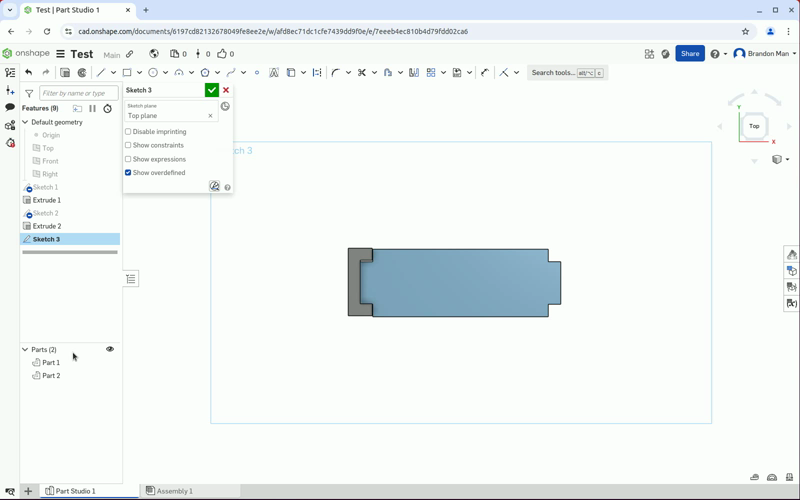
key(y)
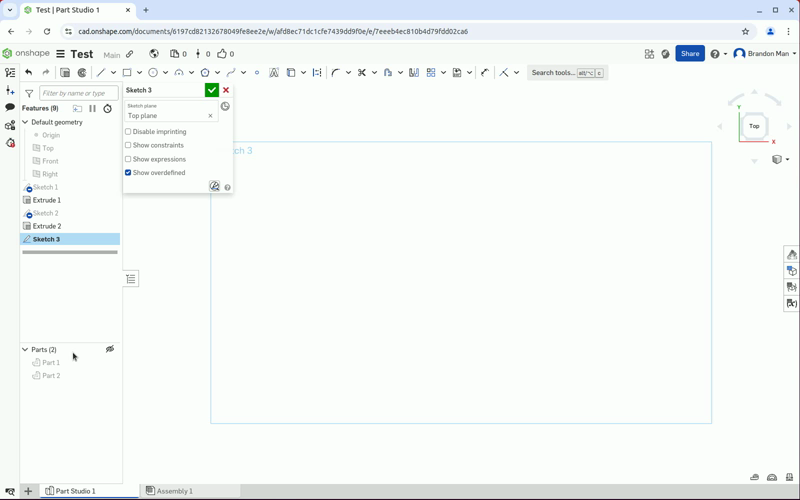
key(l)
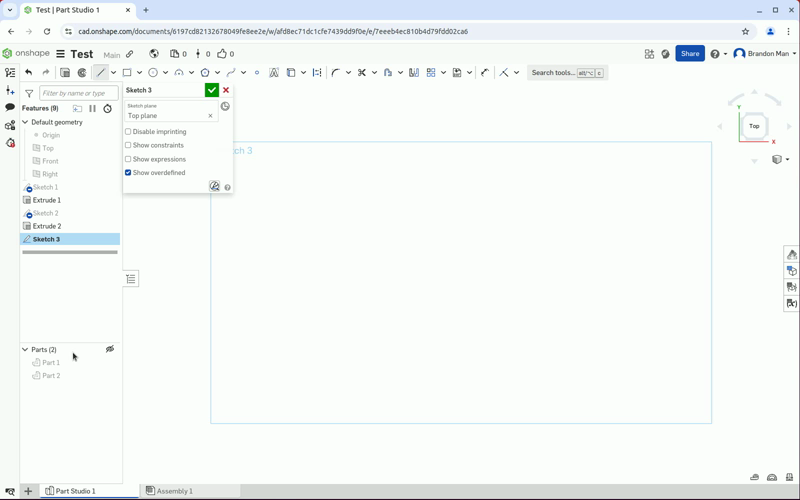
key_down(shift)
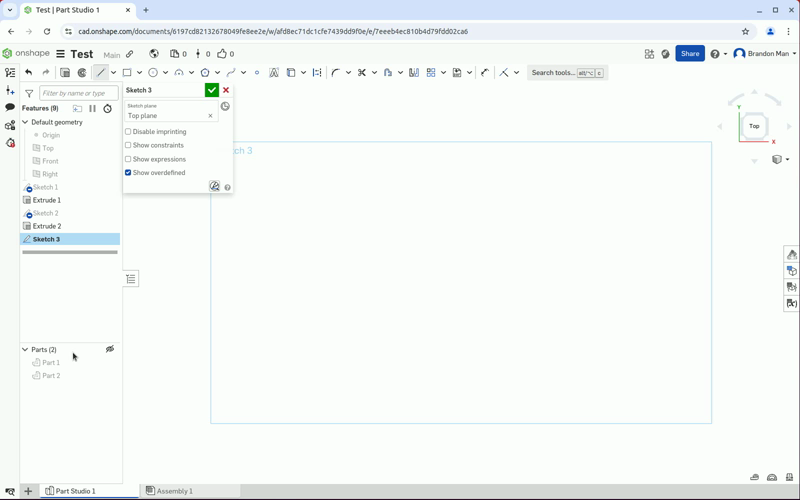
mouse_move(549, 315)
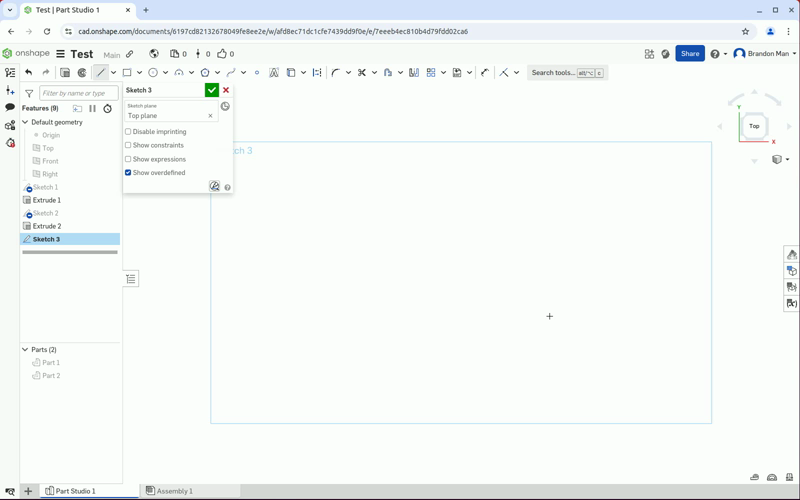
click(549, 315)
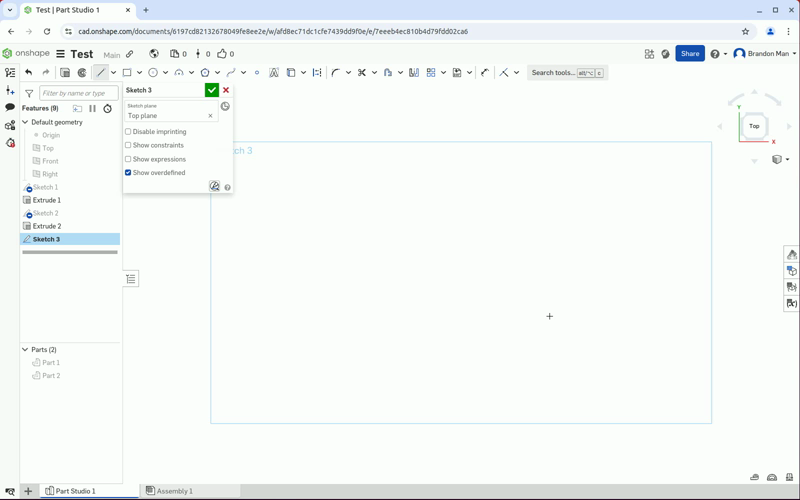
key_up(shift)
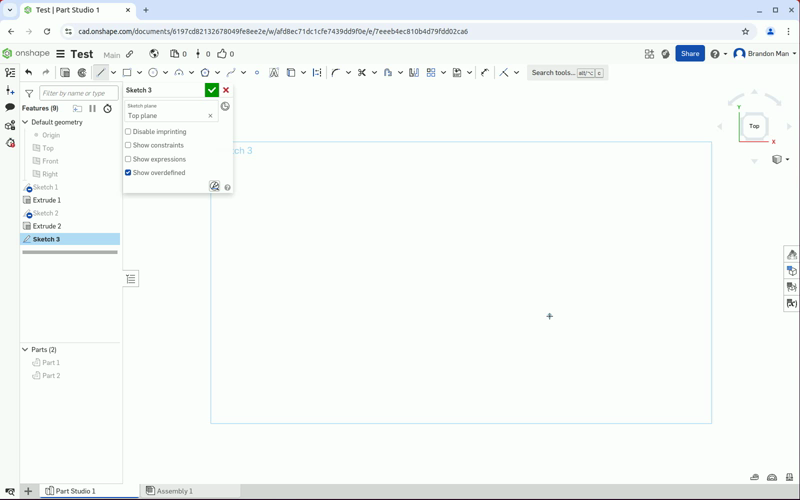
key_down(shift)
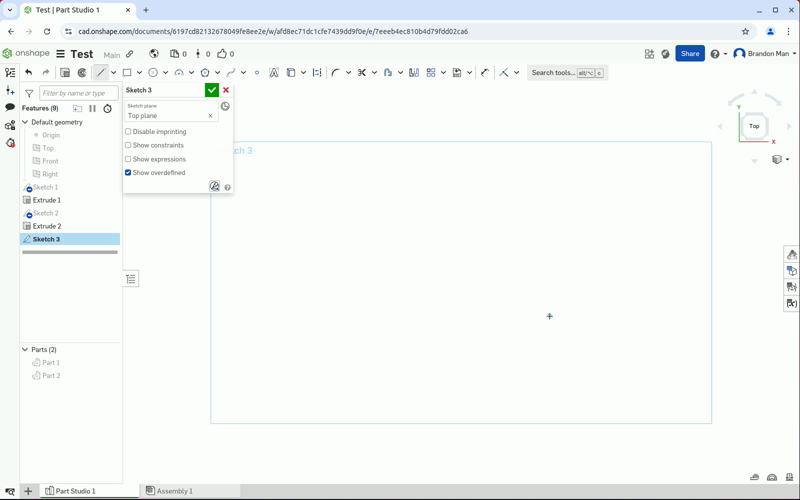
mouse_move(579, 315)
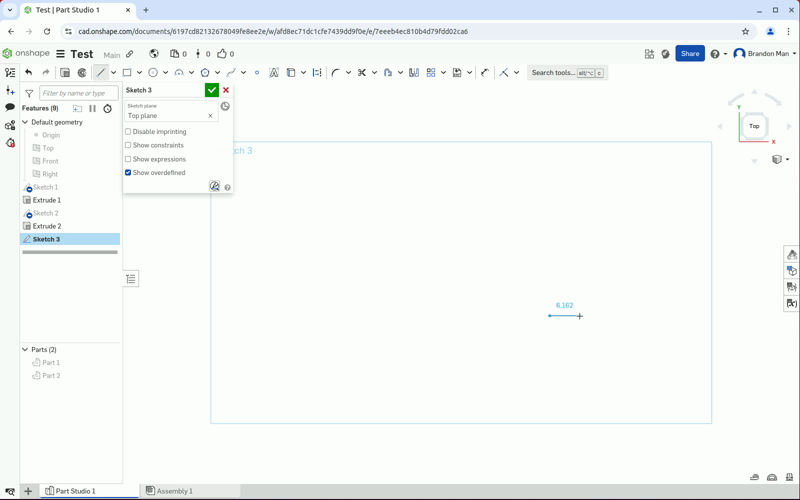
mouse_move(573, 315)
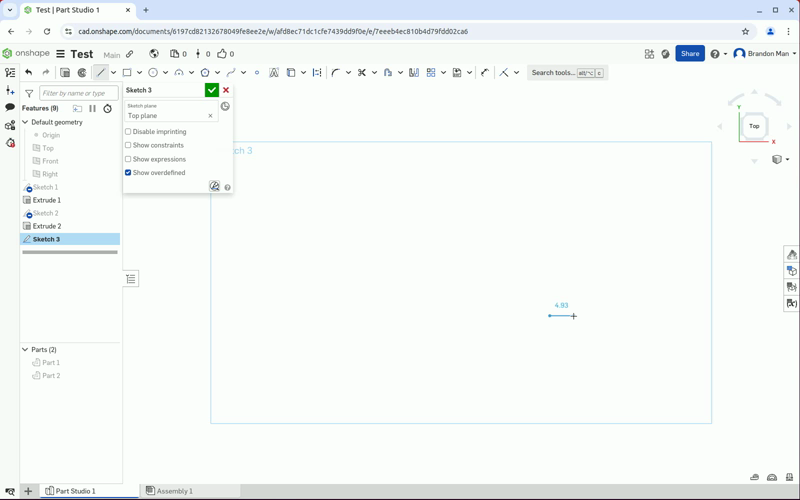
click(573, 315)
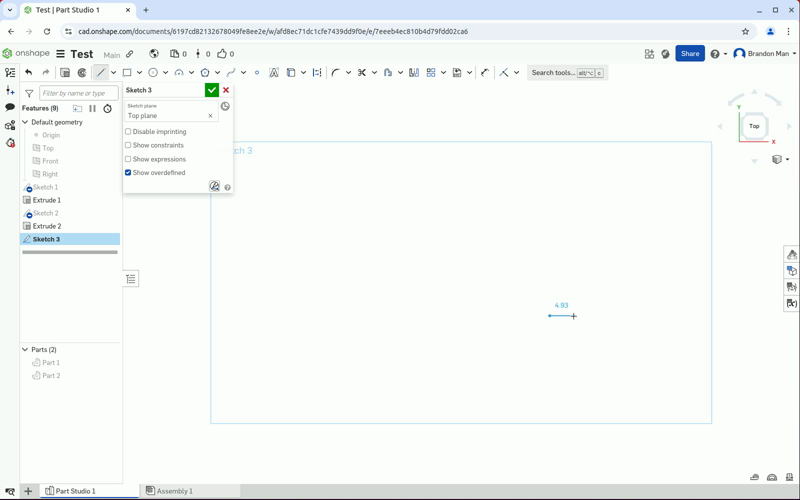
key_up(shift)
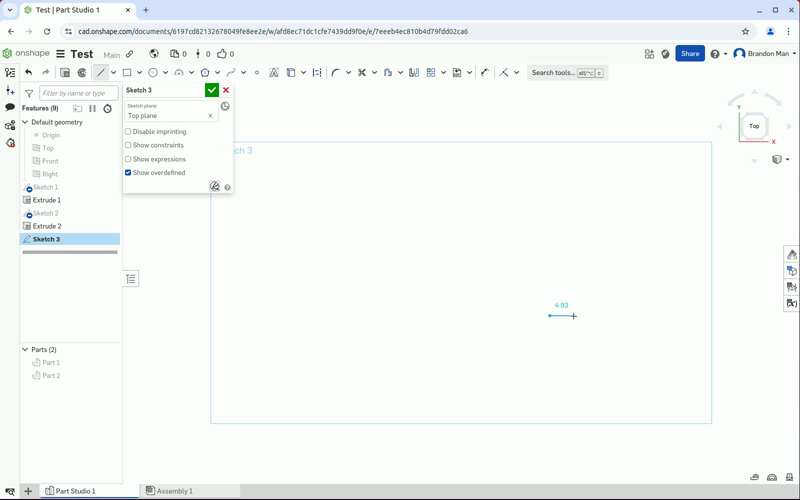
key_down(shift)
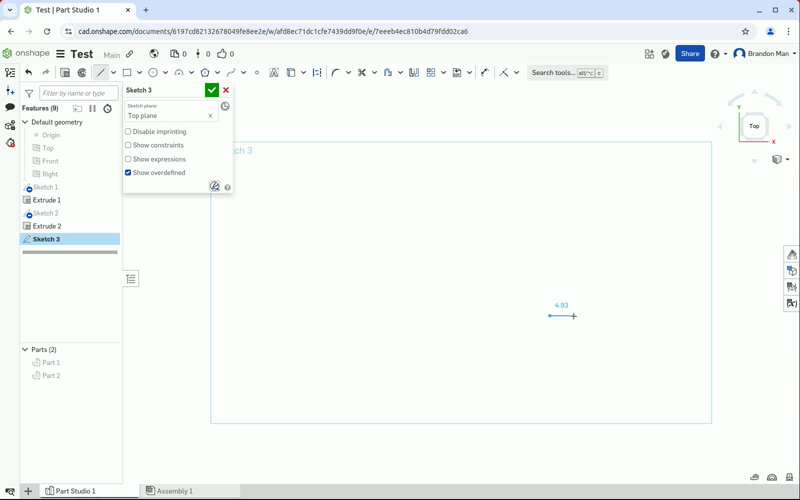
mouse_move(573, 248)
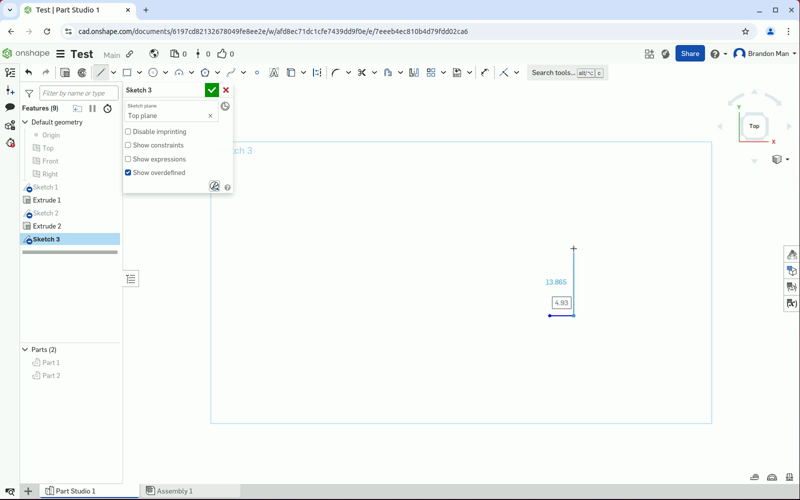
click(573, 248)
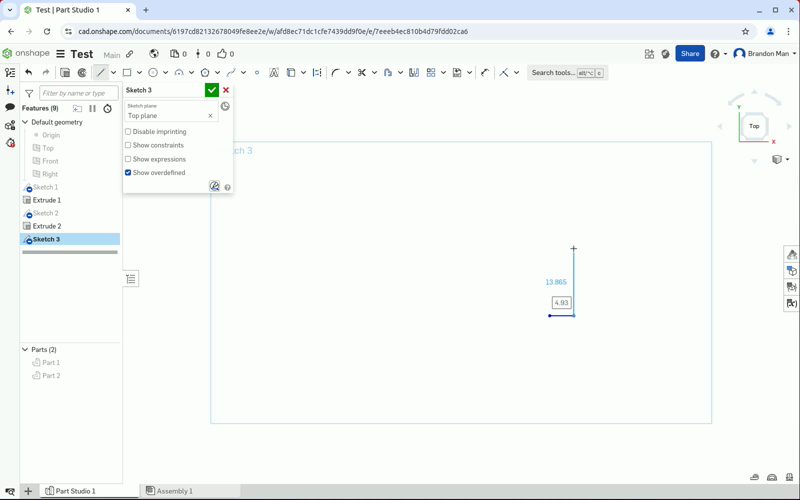
key_up(shift)
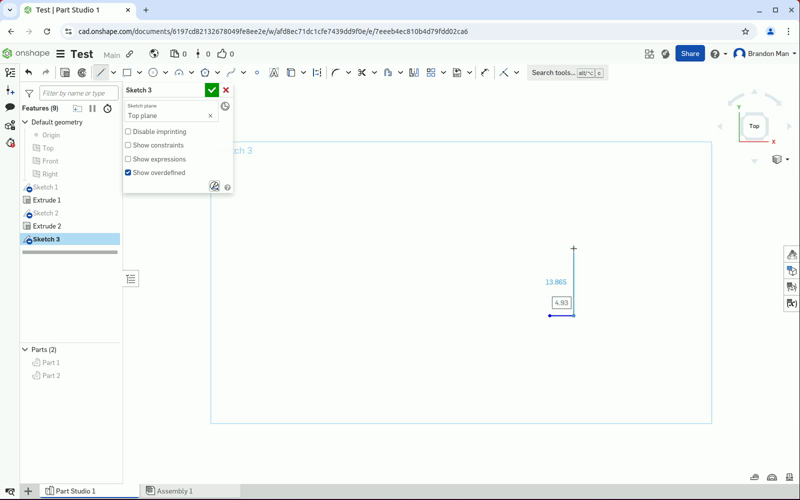
key_down(shift)
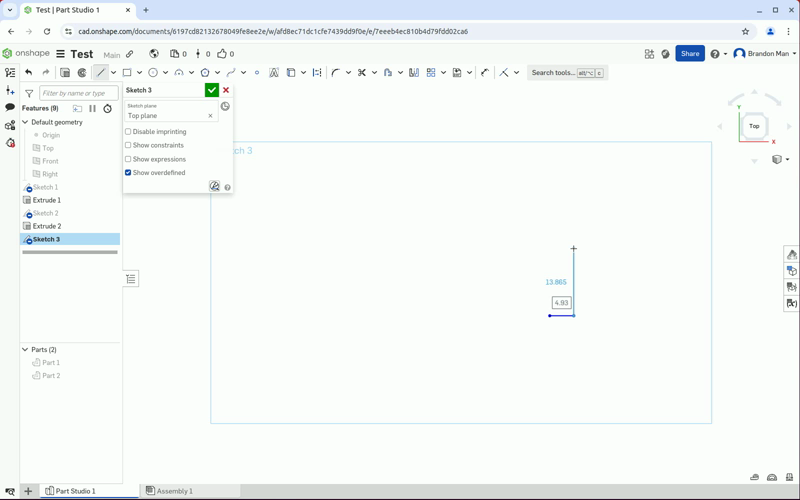
mouse_move(589, 248)
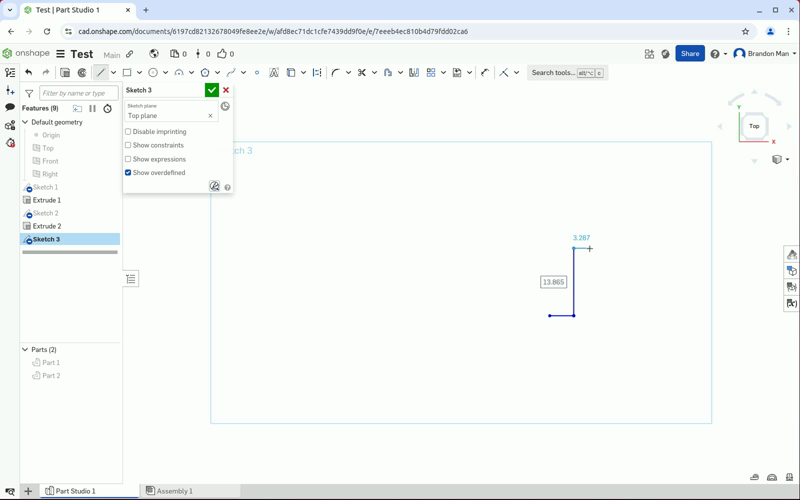
mouse_move(549, 248)
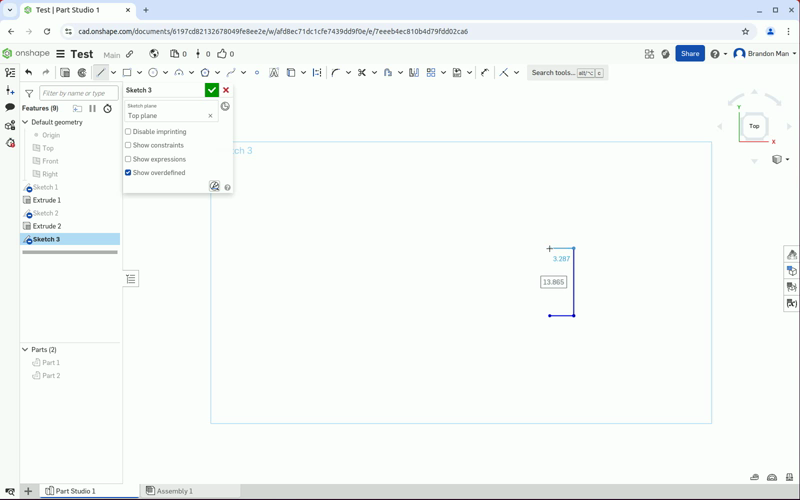
click(549, 248)
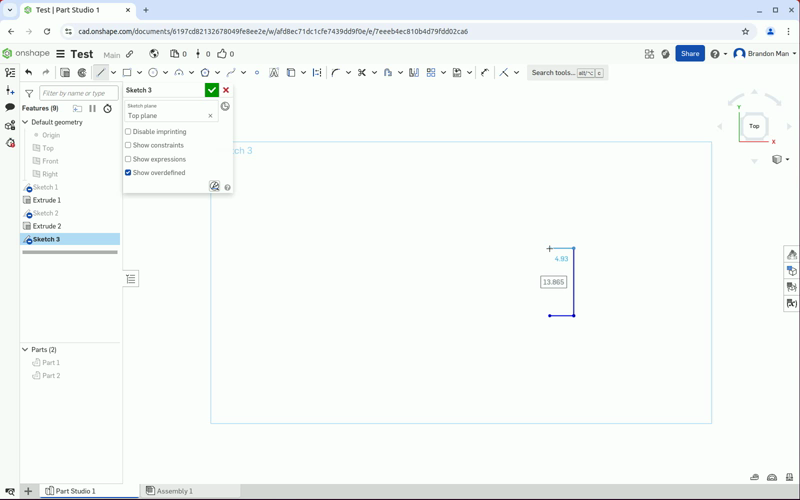
key_up(shift)
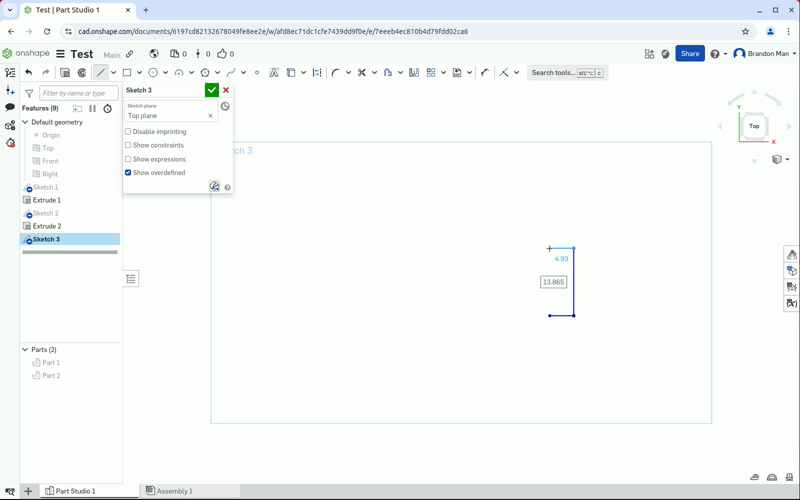
key_down(shift)
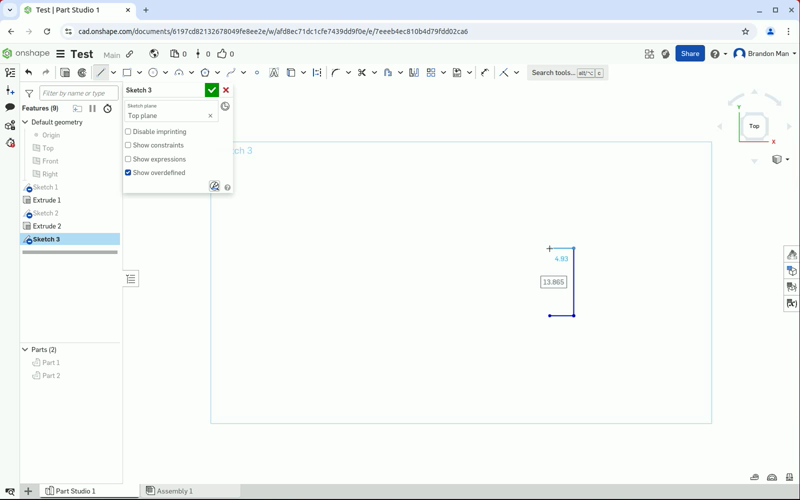
mouse_move(579, 248)
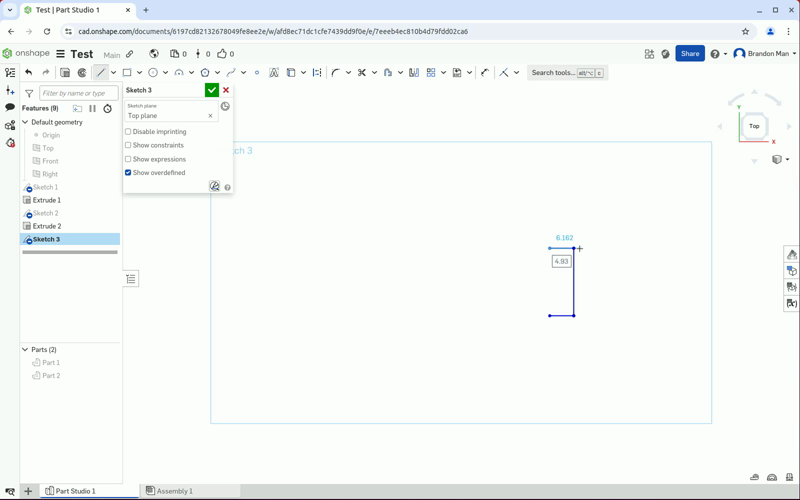
mouse_move(549, 260)
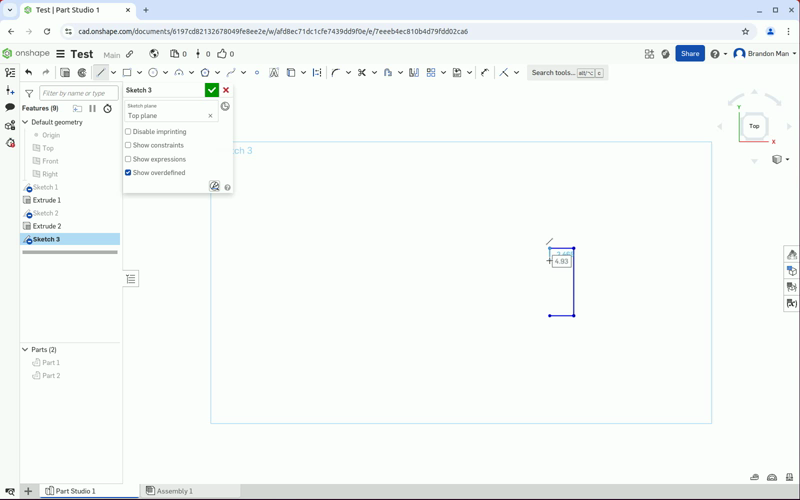
click(549, 260)
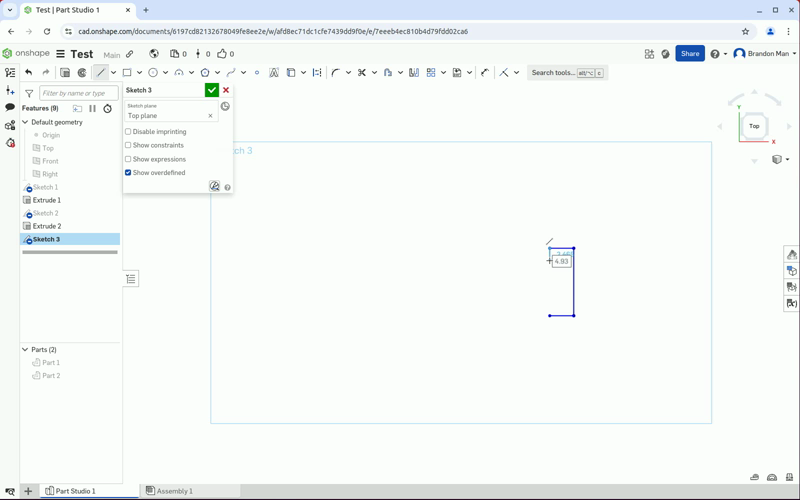
key_up(shift)
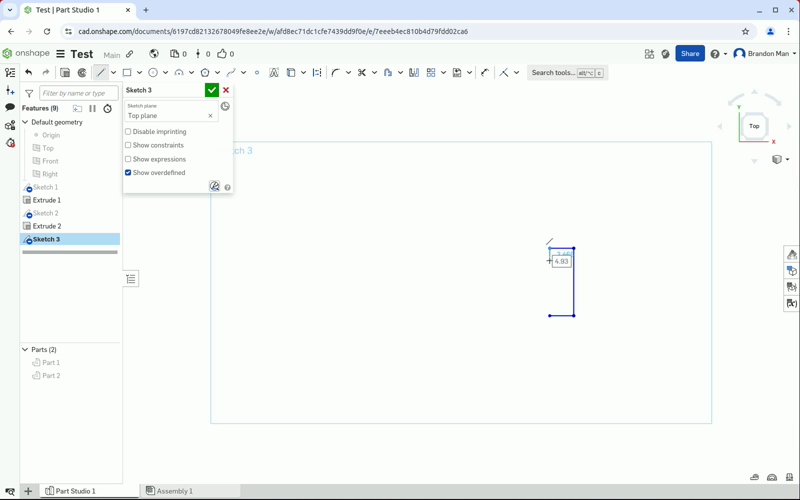
key_down(shift)
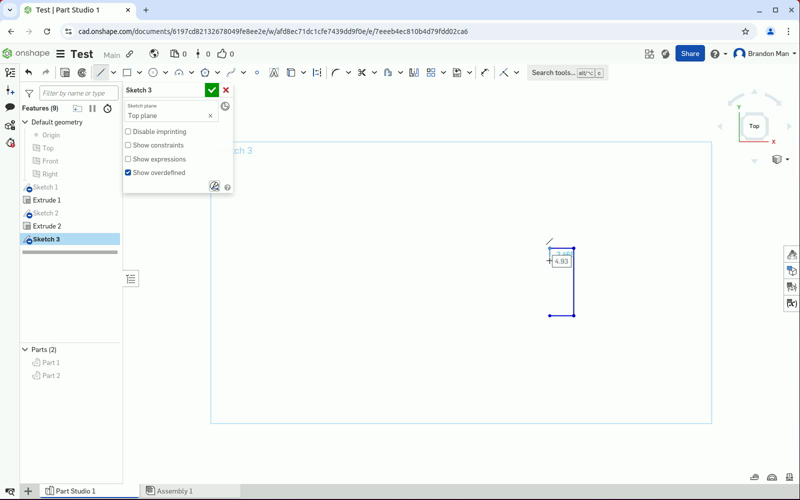
mouse_move(579, 260)
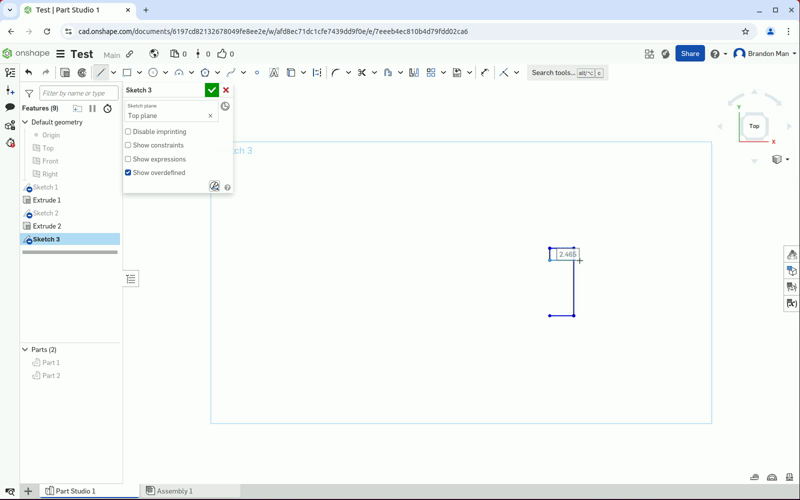
mouse_move(561, 260)
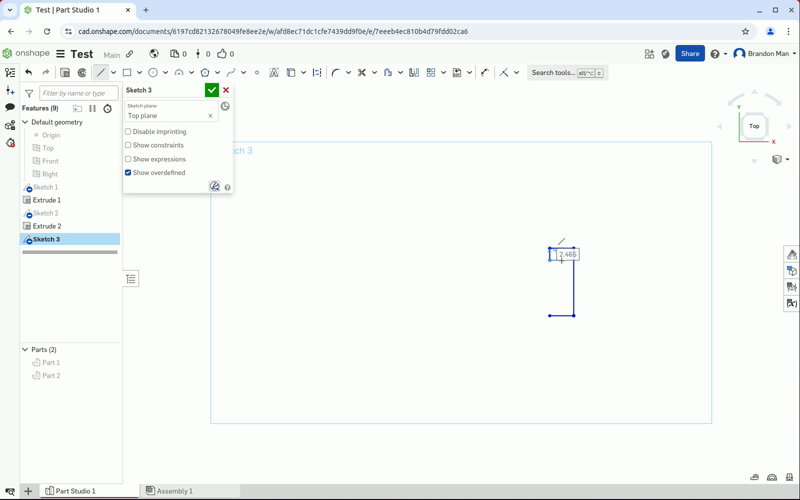
click(561, 260)
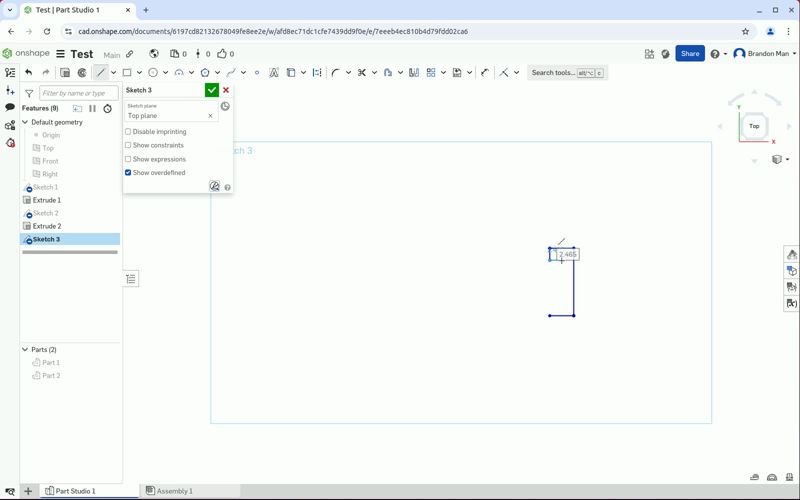
key_up(shift)
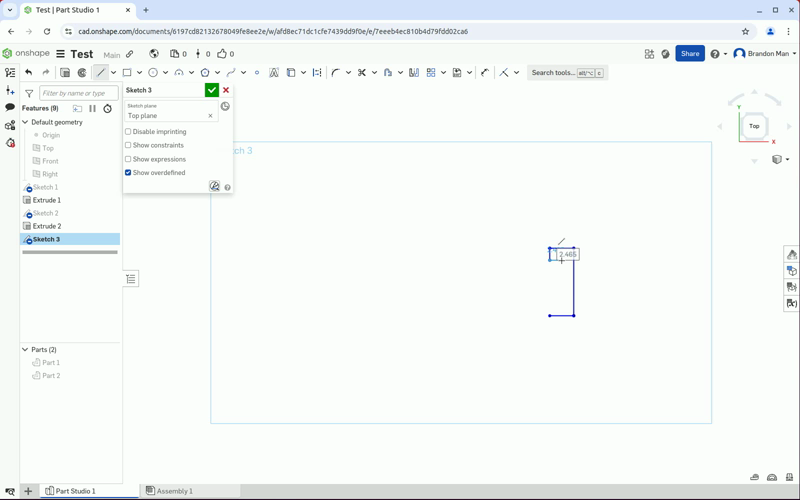
key_down(shift)
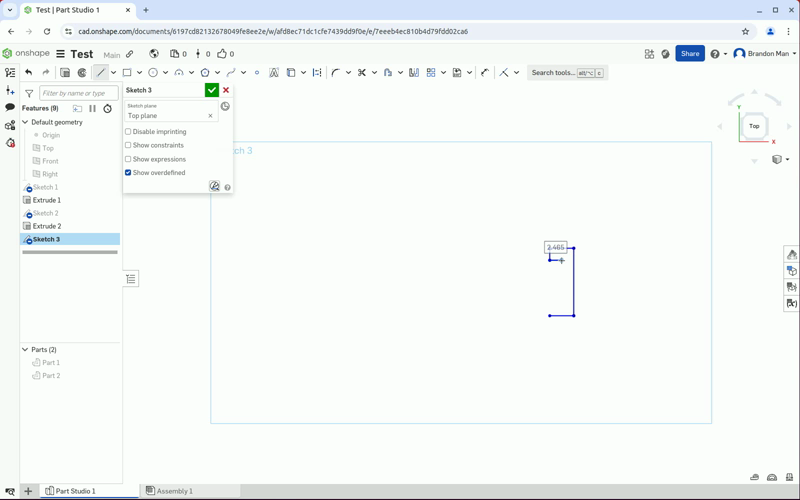
mouse_move(589, 260)
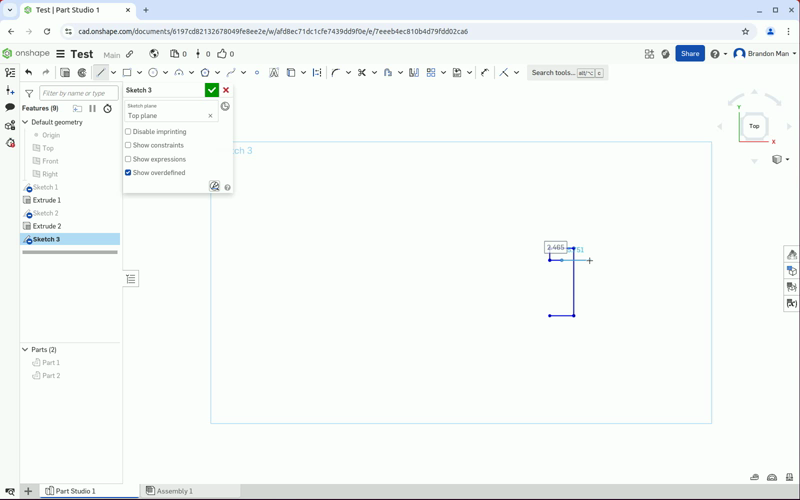
mouse_move(561, 303)
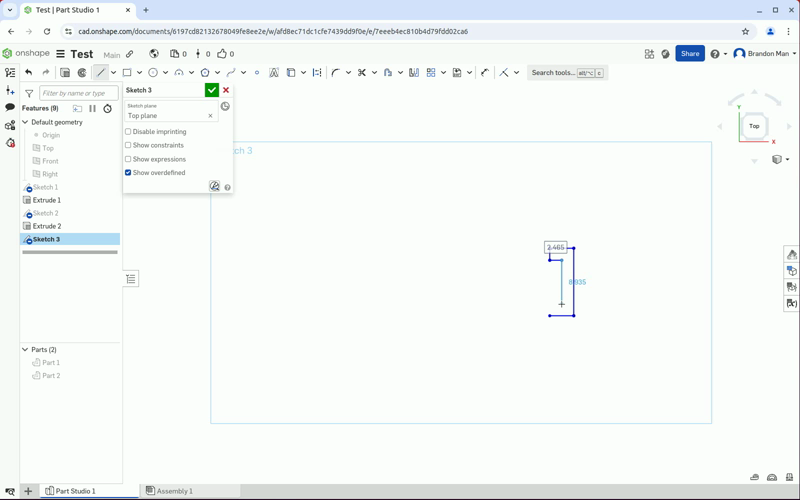
click(561, 303)
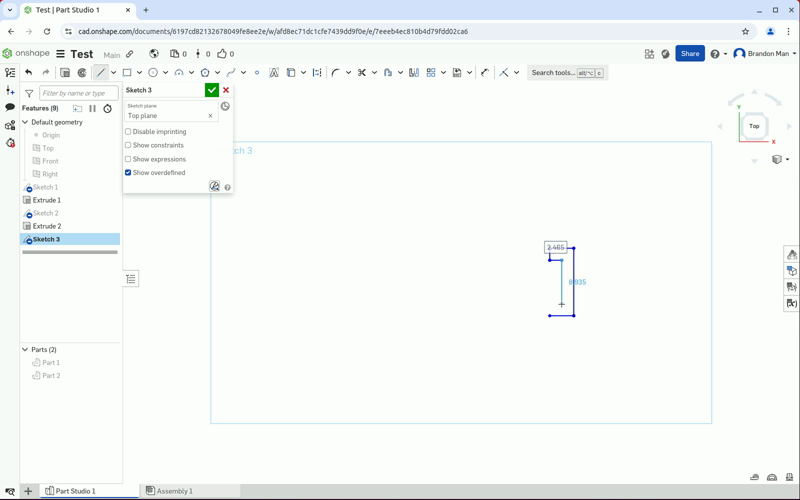
key_up(shift)
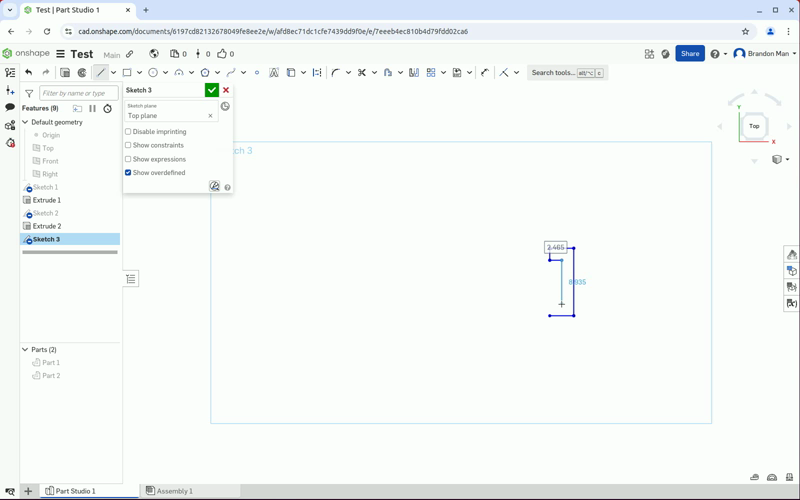
key_down(shift)
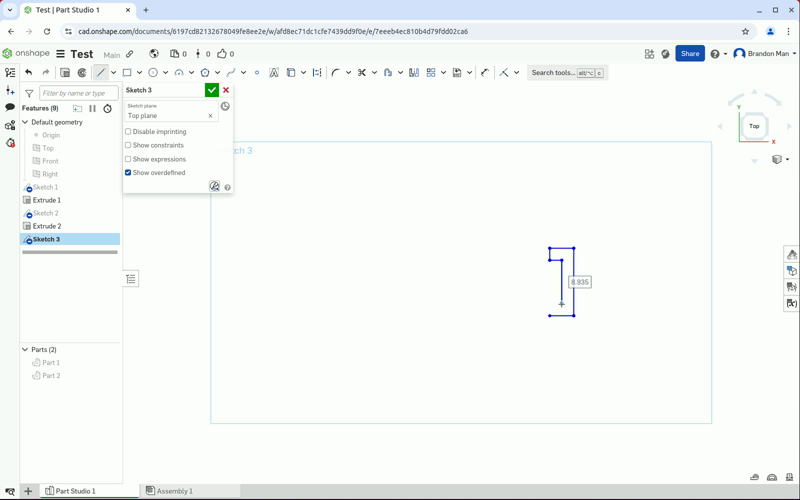
mouse_move(589, 303)
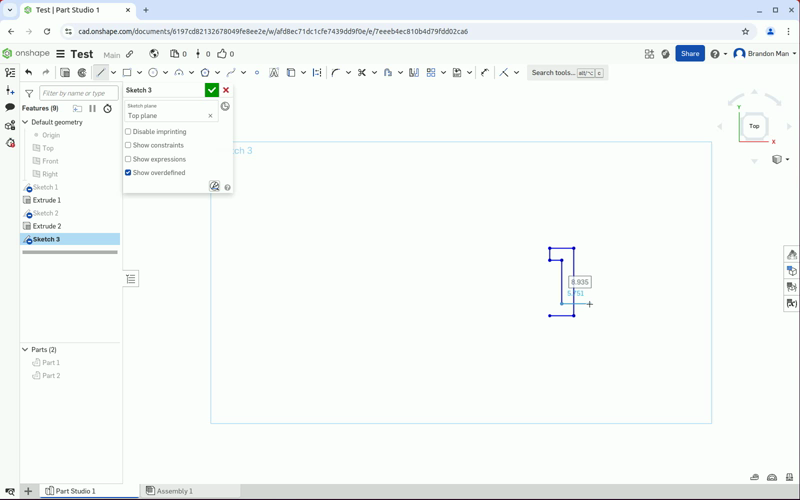
mouse_move(549, 303)
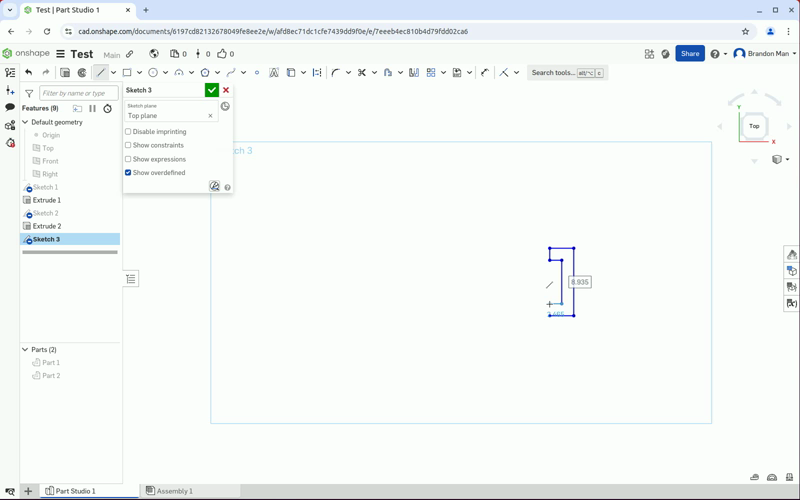
click(549, 303)
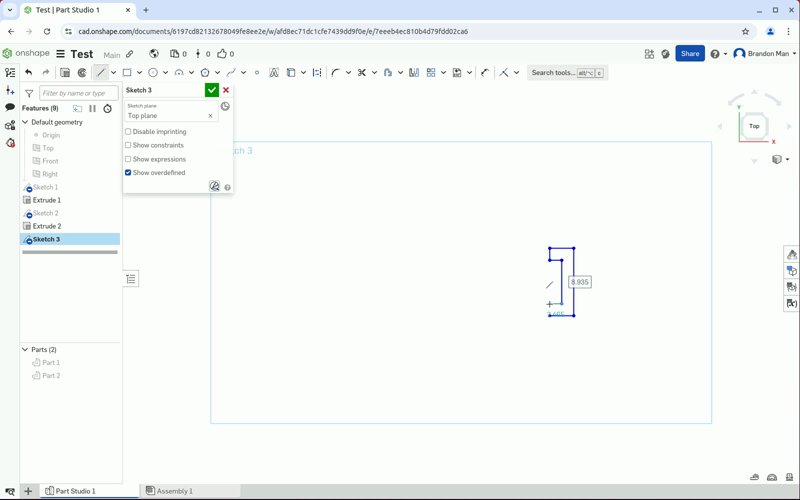
key_up(shift)
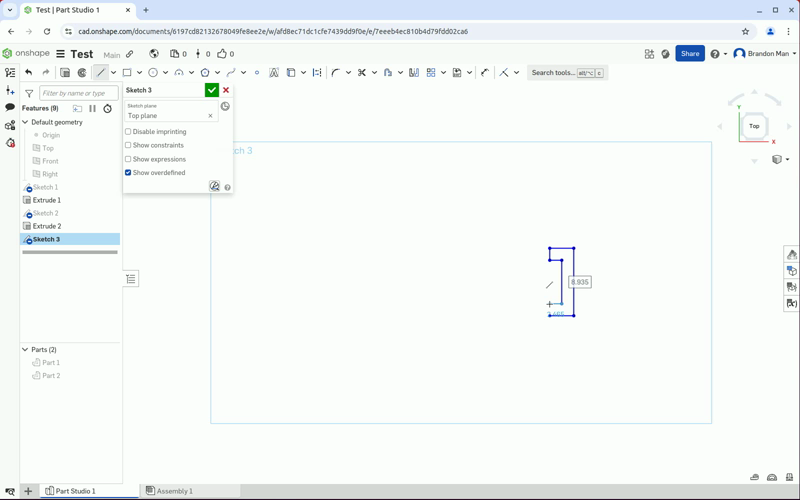
mouse_move(579, 303)
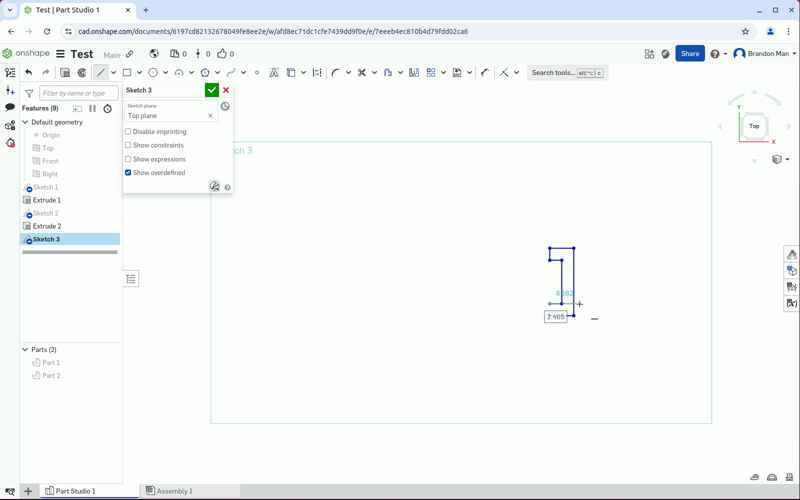
key_down(shift)
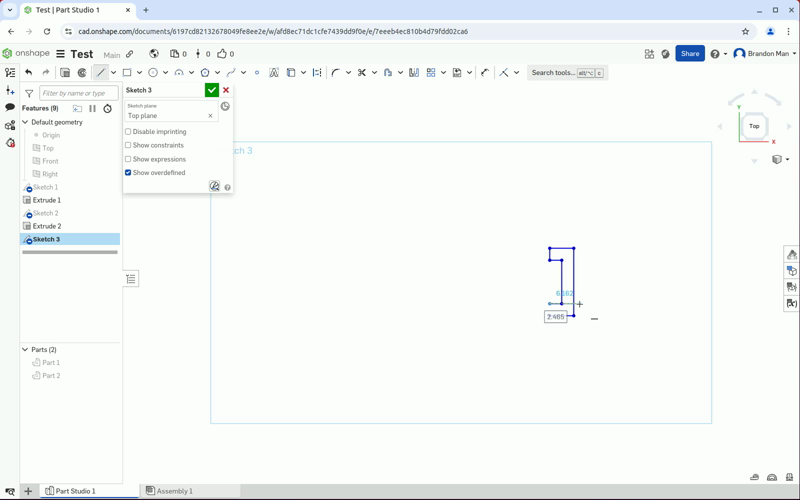
mouse_move(549, 315)
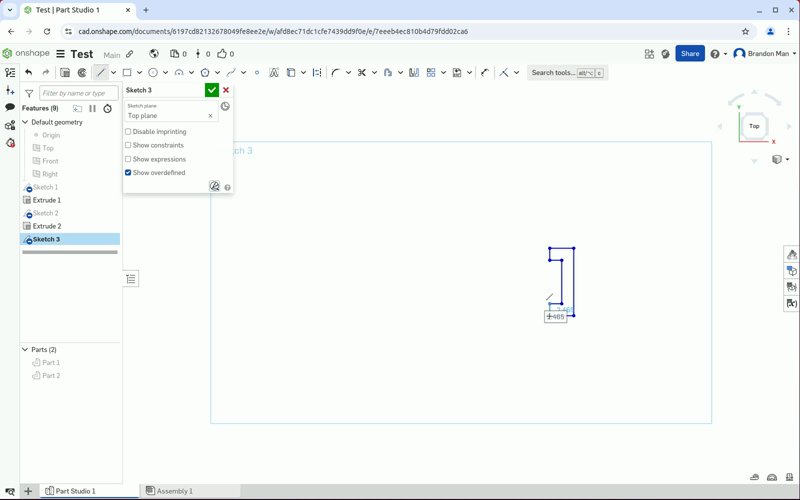
key_up(shift)
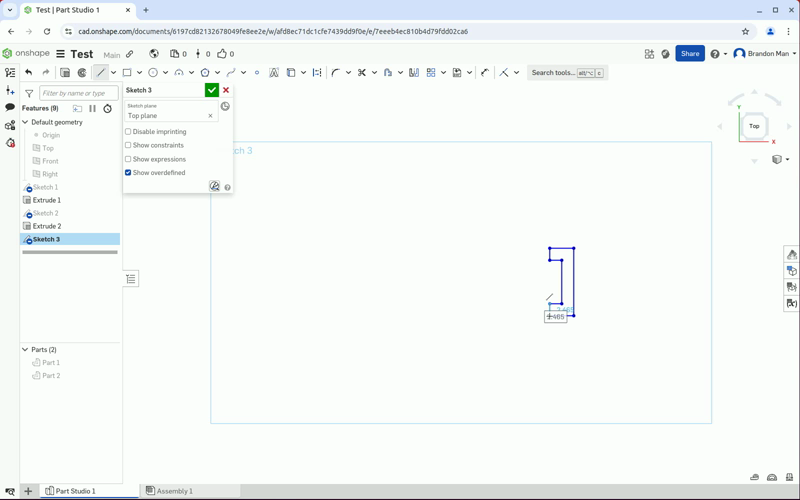
click(549, 315)
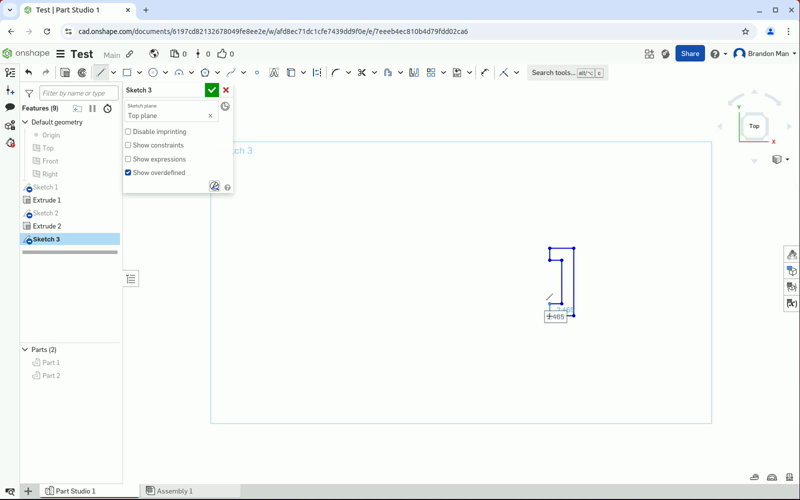
key(esc)
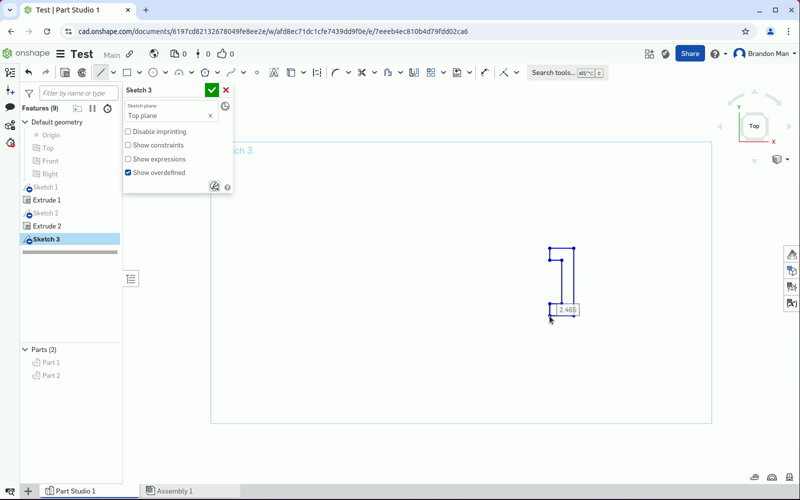
mouse_move(552, 310)
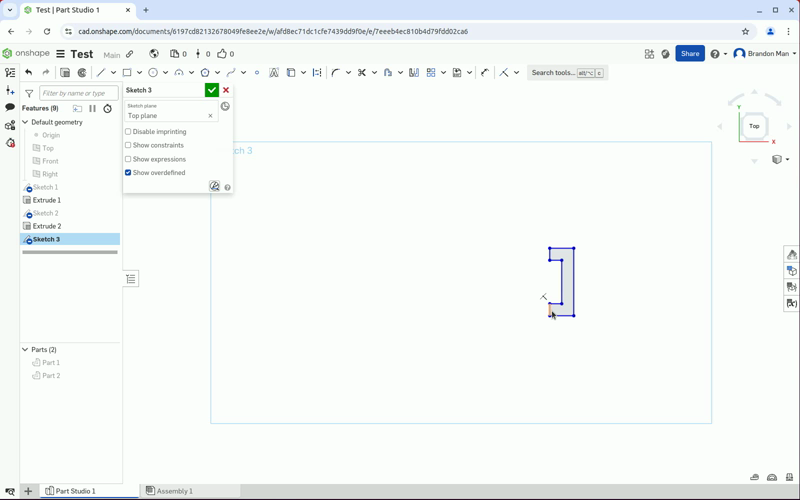
scroll(6)
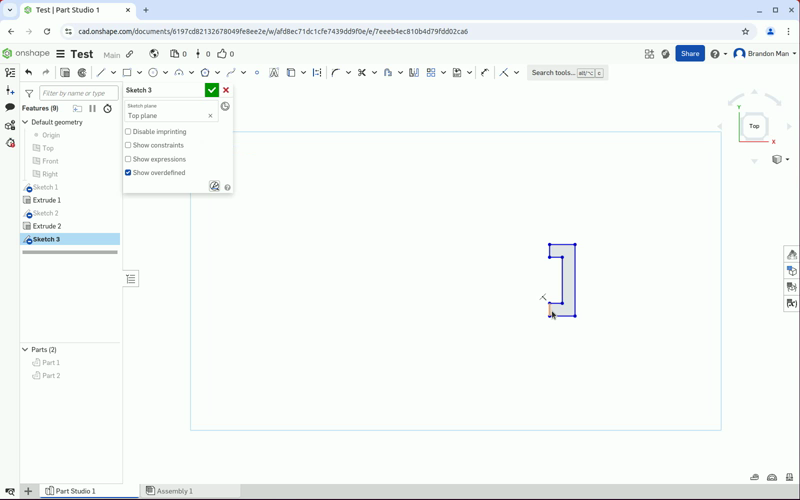
scroll(6)
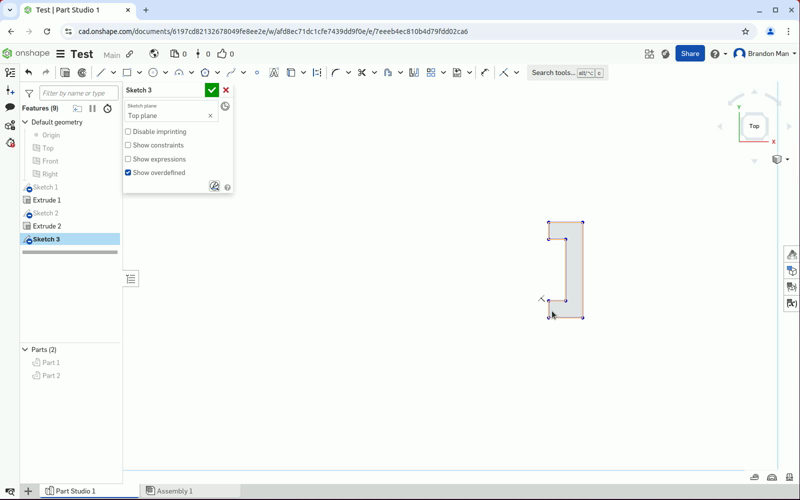
scroll(6)
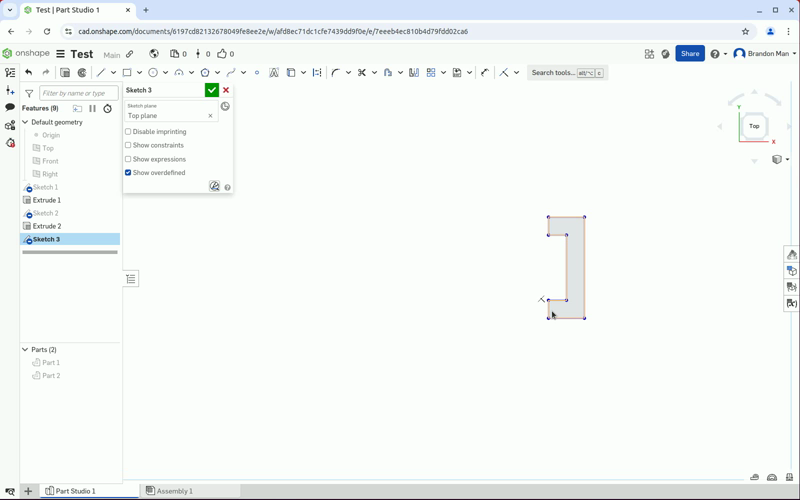
scroll(6)
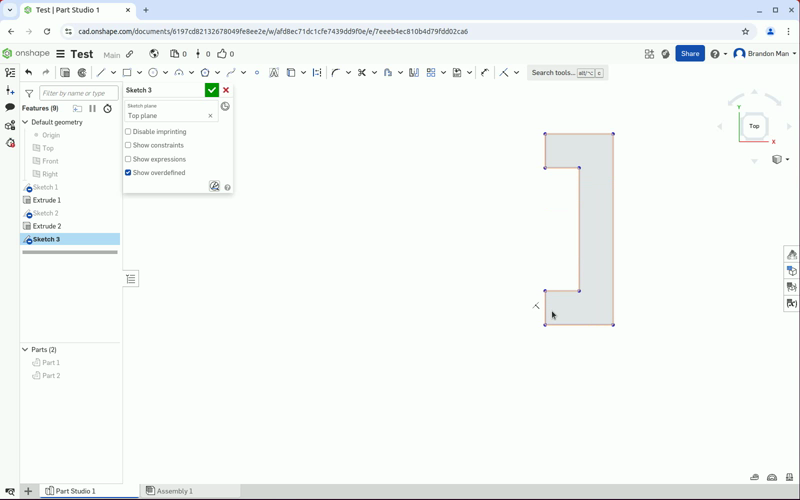
scroll(6)
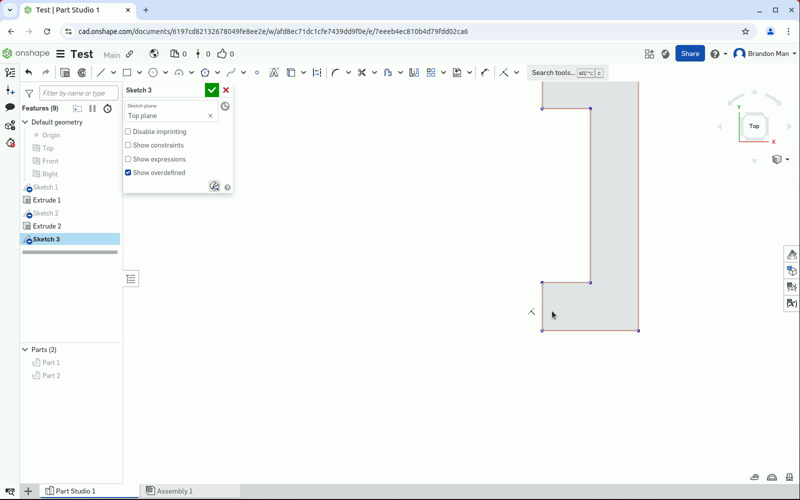
scroll(6)
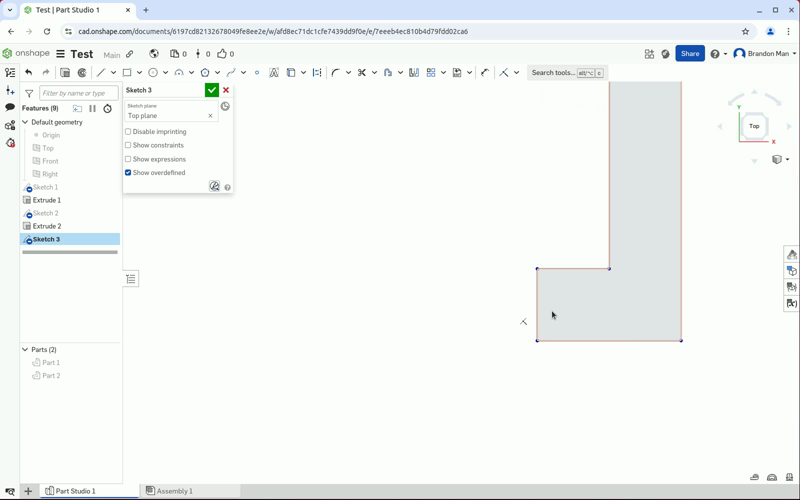
scroll(6)
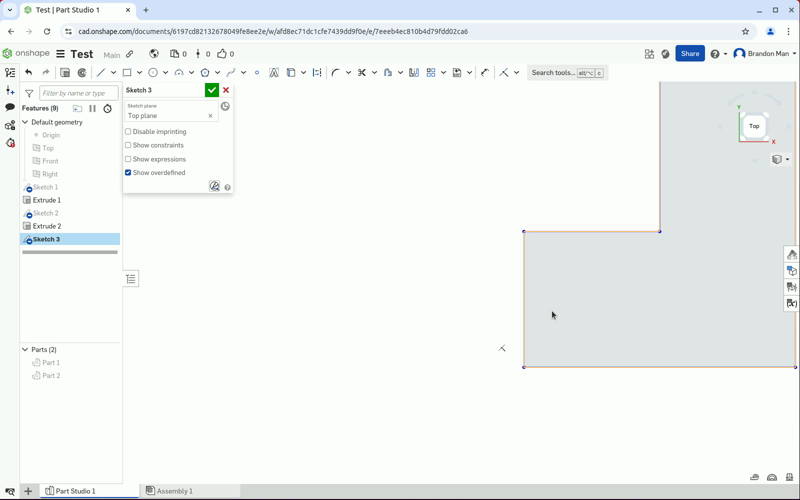
click(552, 310)
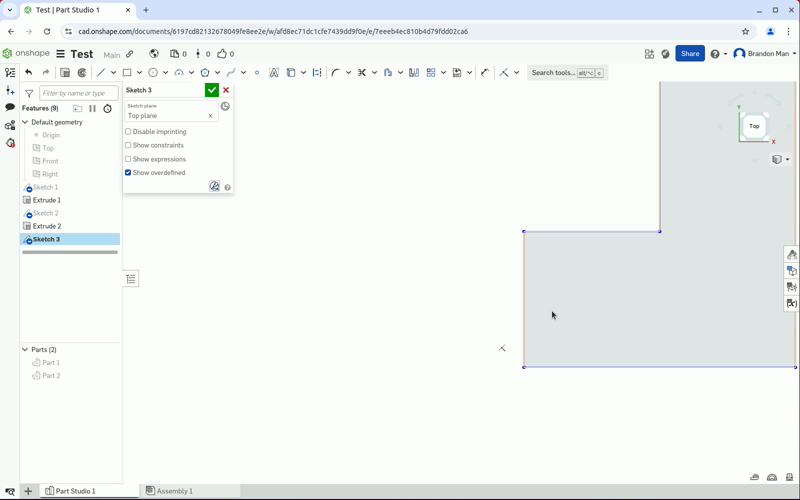
scroll(-6)
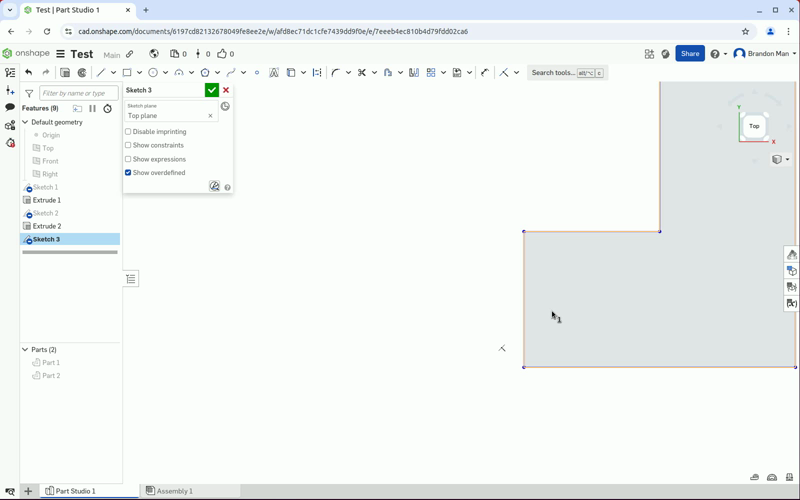
scroll(-6)
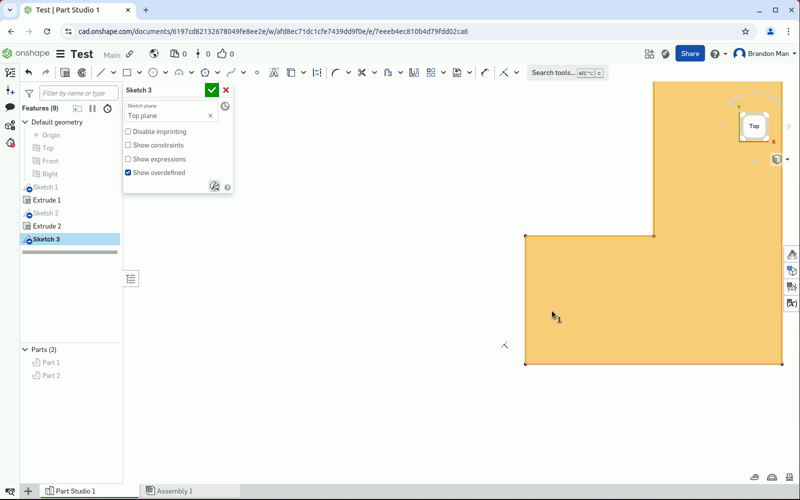
scroll(-6)
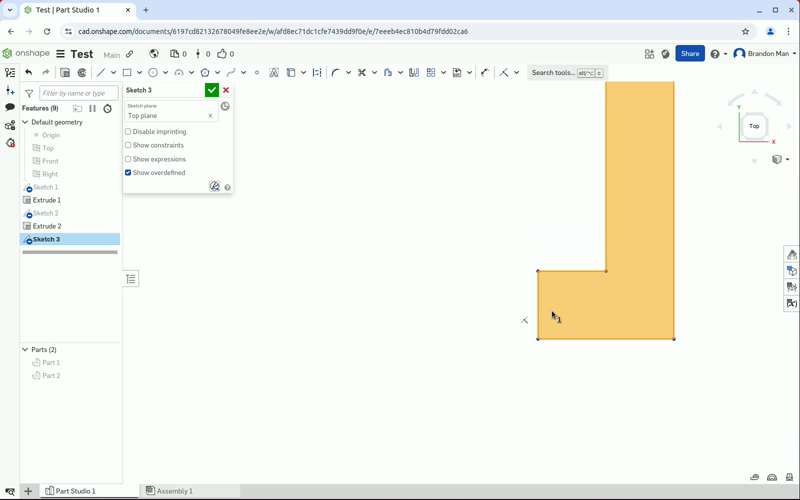
scroll(-6)
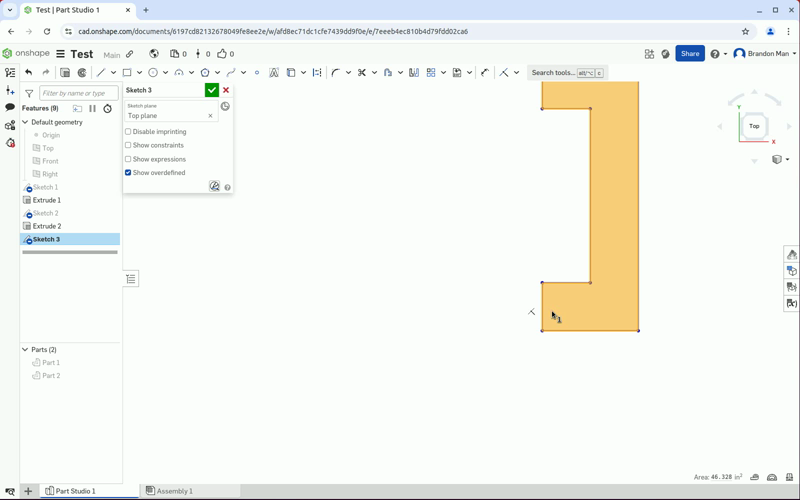
scroll(-6)
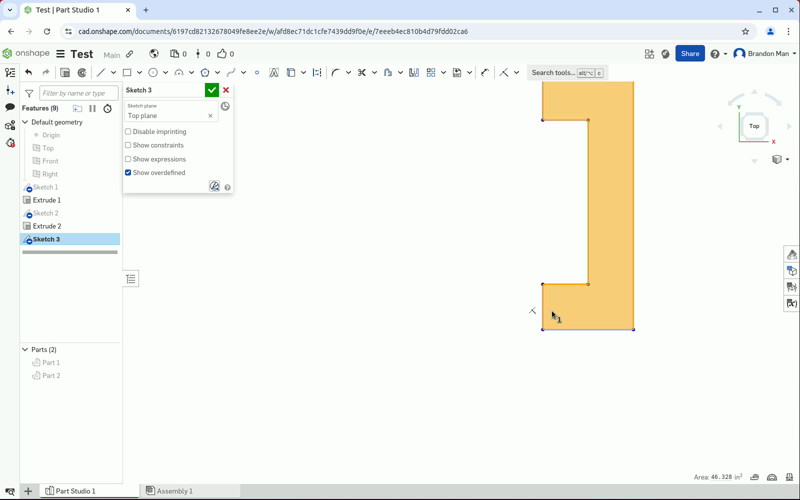
scroll(-6)
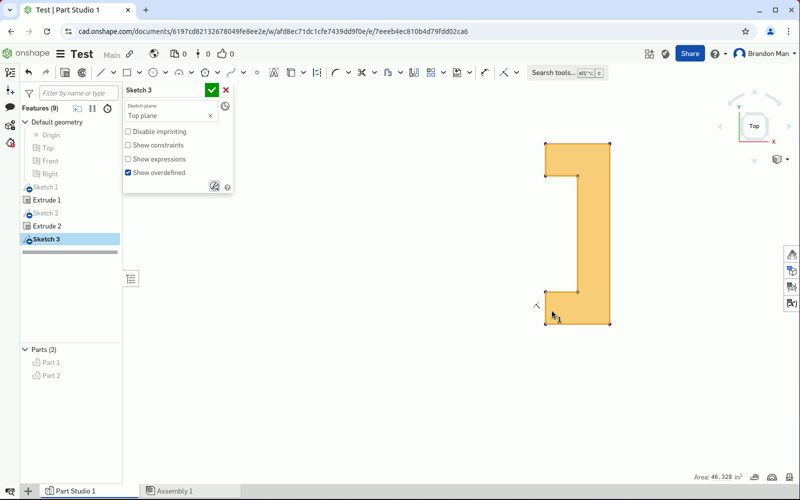
scroll(-6)
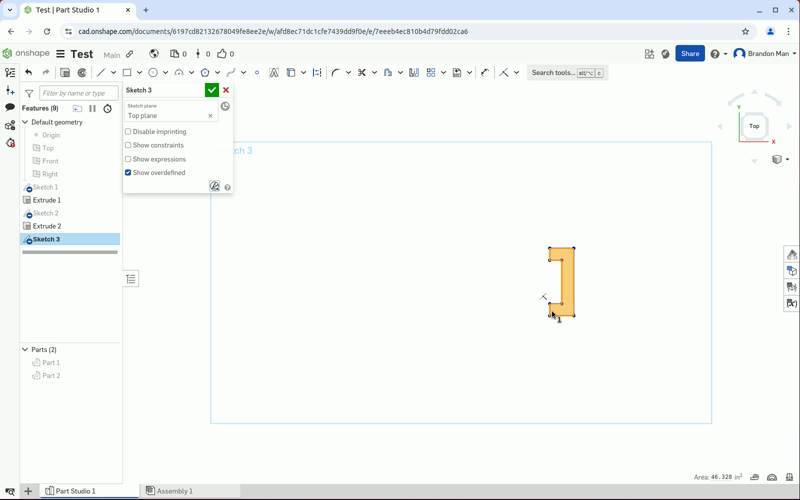
mouse_move(73, 352)
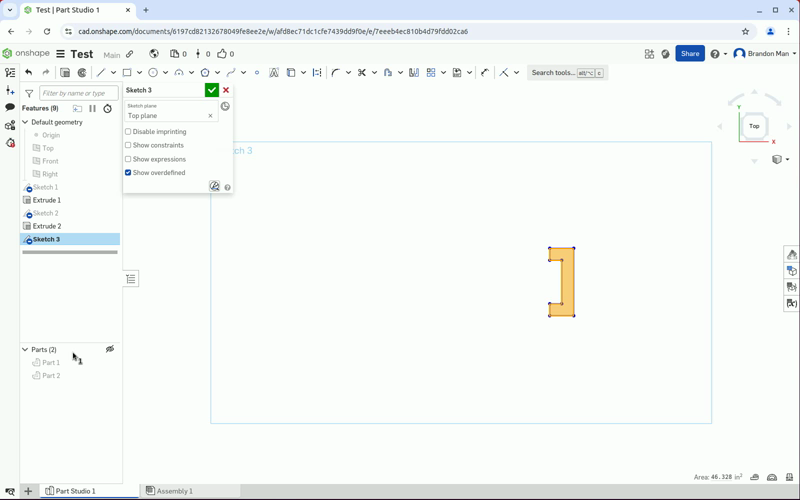
key(shift+y)
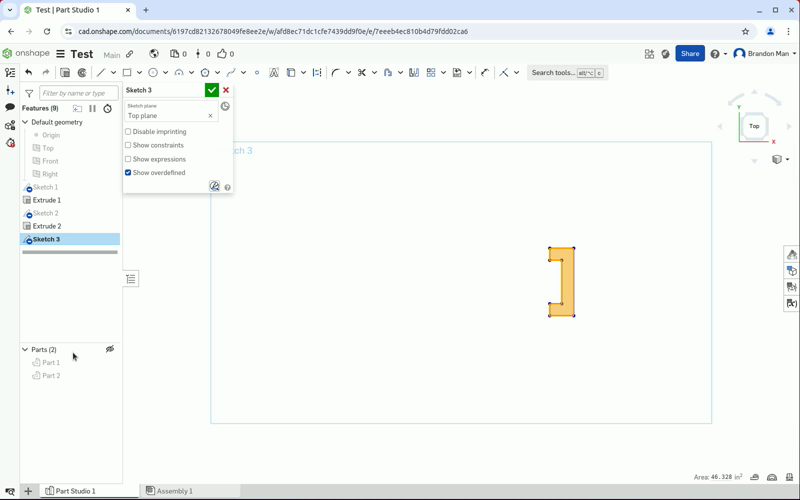
key(shift+e)
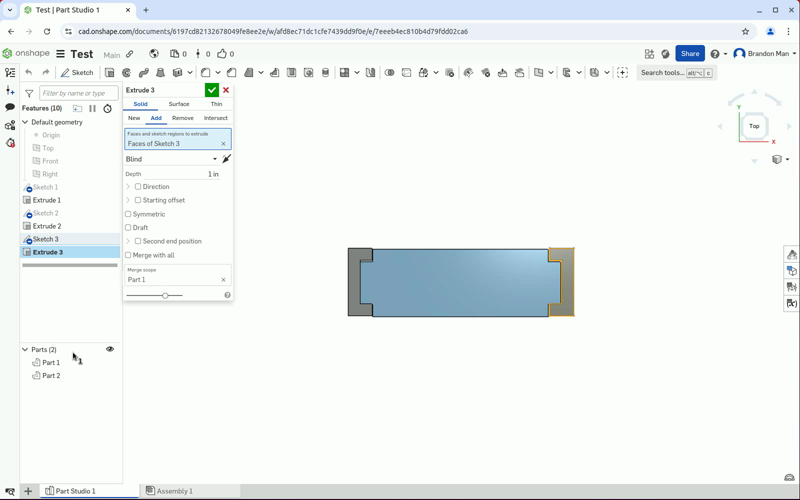
mouse_move(143, 106)
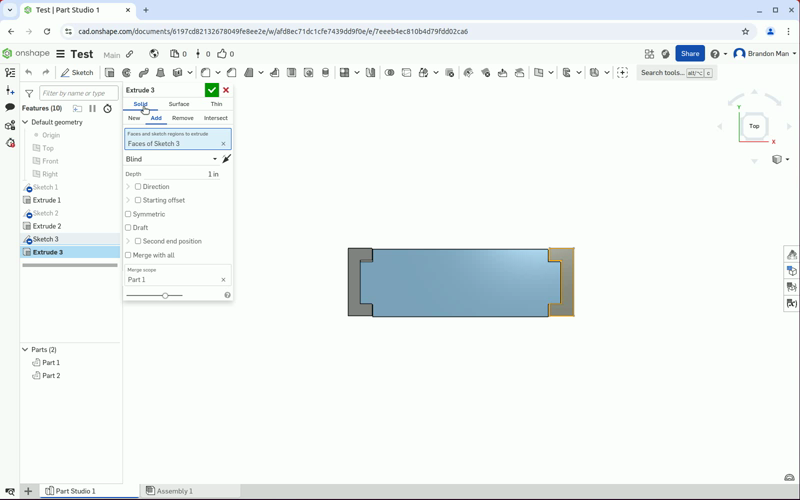
click(143, 106)
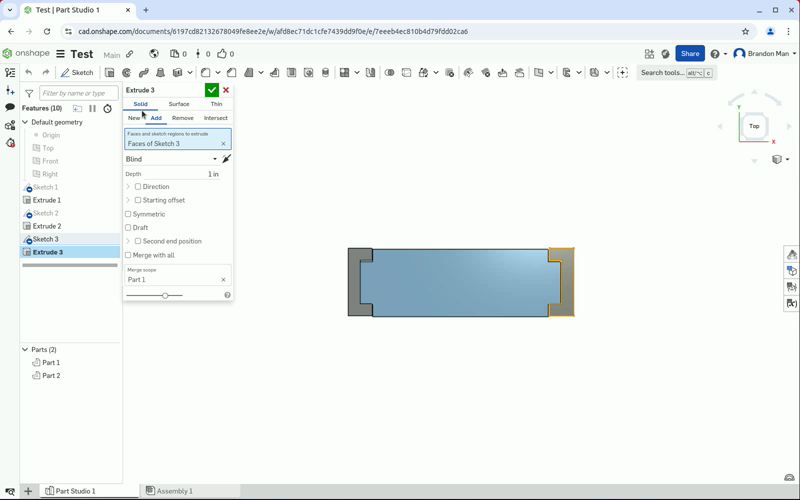
mouse_move(137, 120)
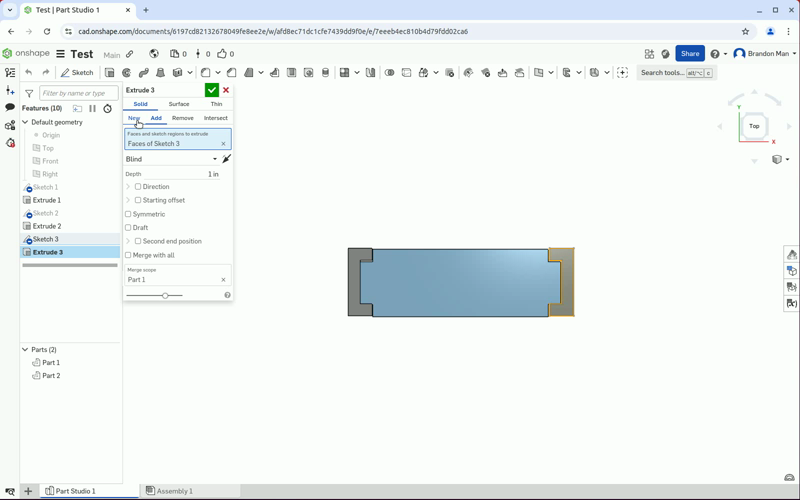
click(137, 120)
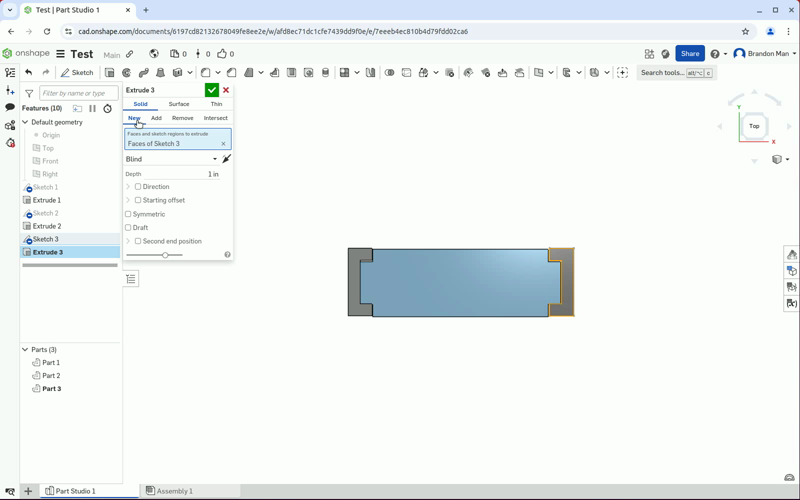
key(tab, 4)
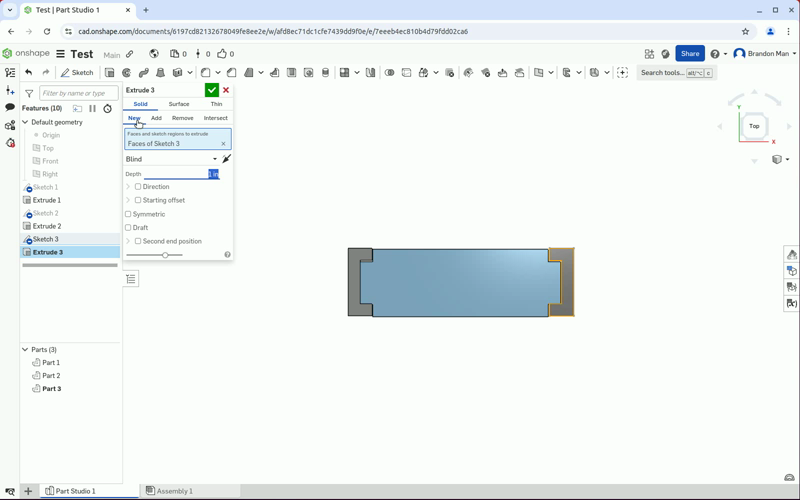
text(2.407)
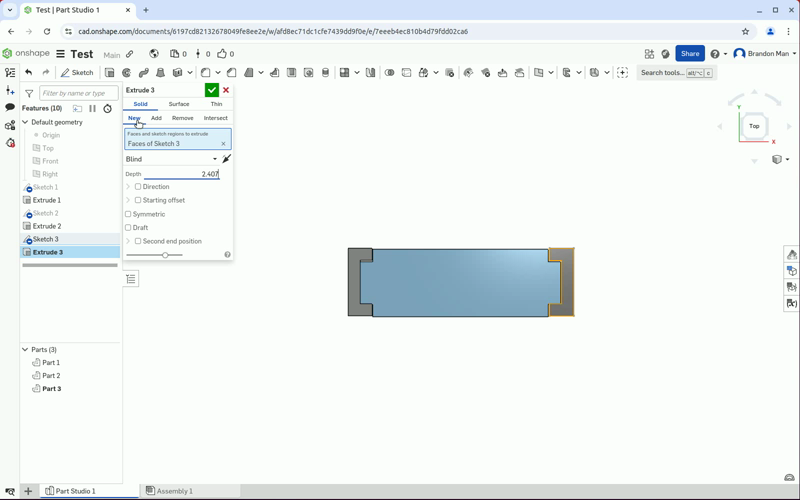
key(enter)
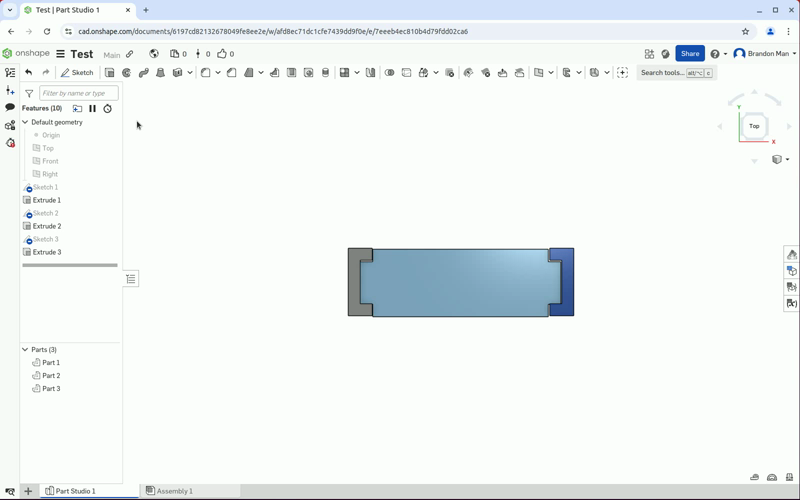
key(shift+h)
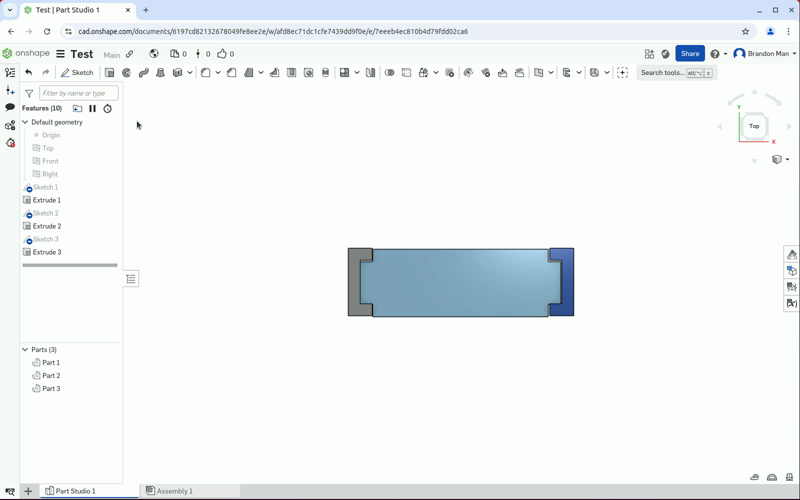
key(shift+h)
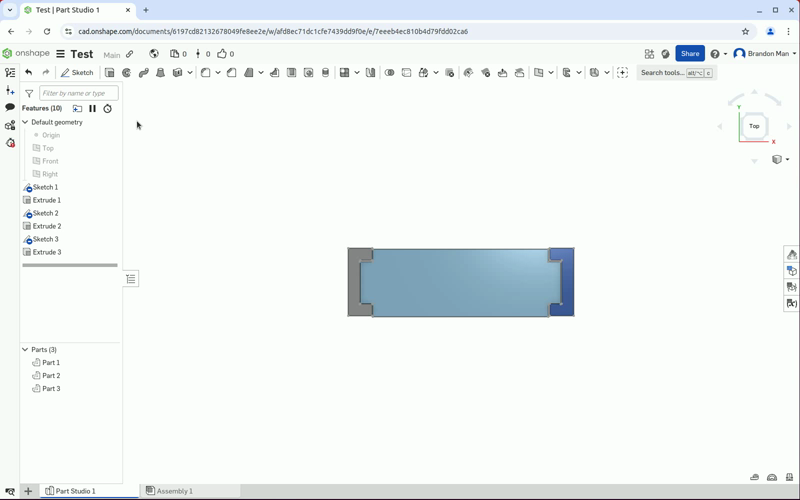
key(shift+7)
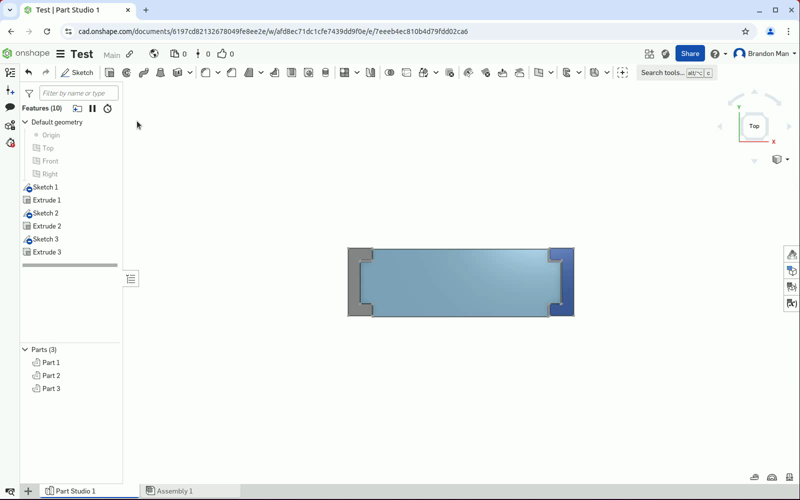
key(up, 3)
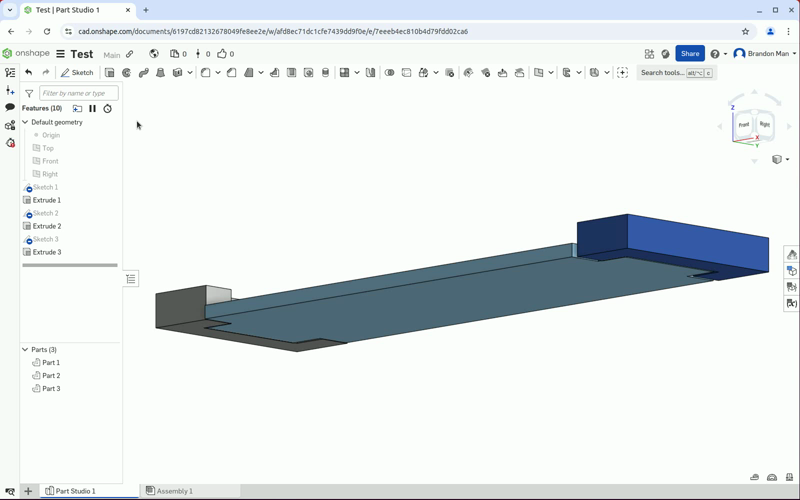
key(left, 3)
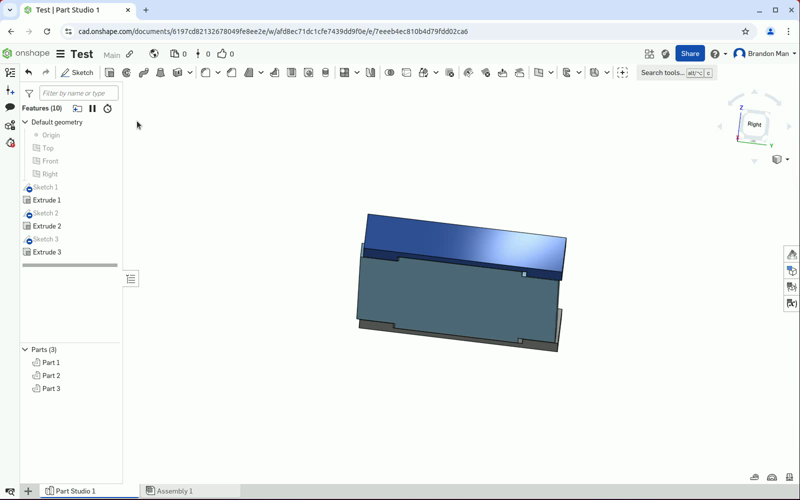
key(right, 3)
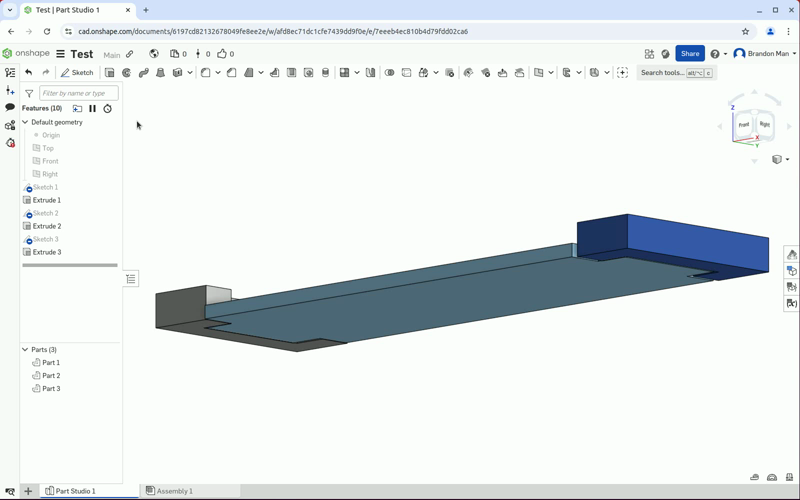
key(down, 3)
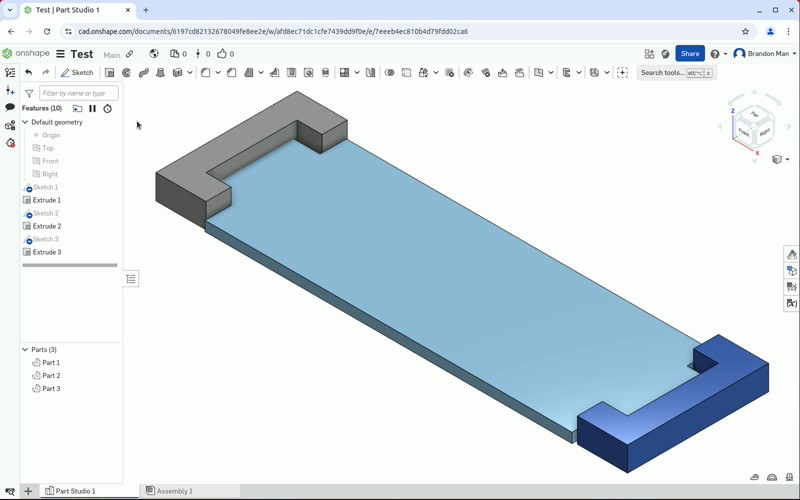
mouse_move(73, 189)
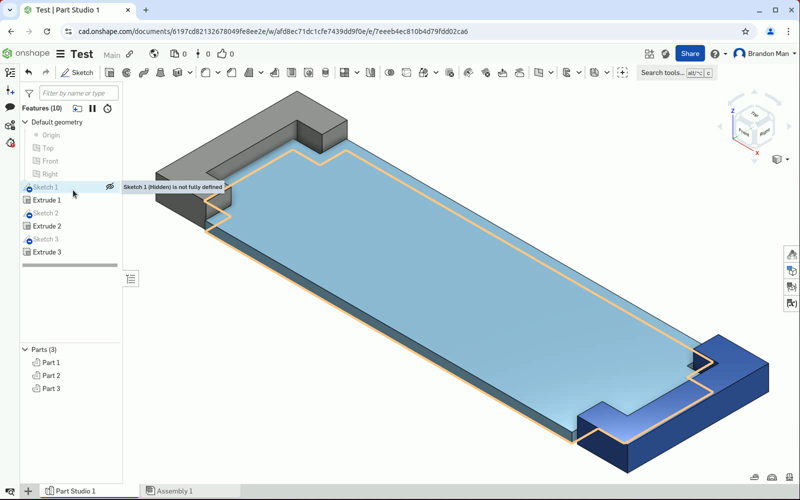
click(73, 189)